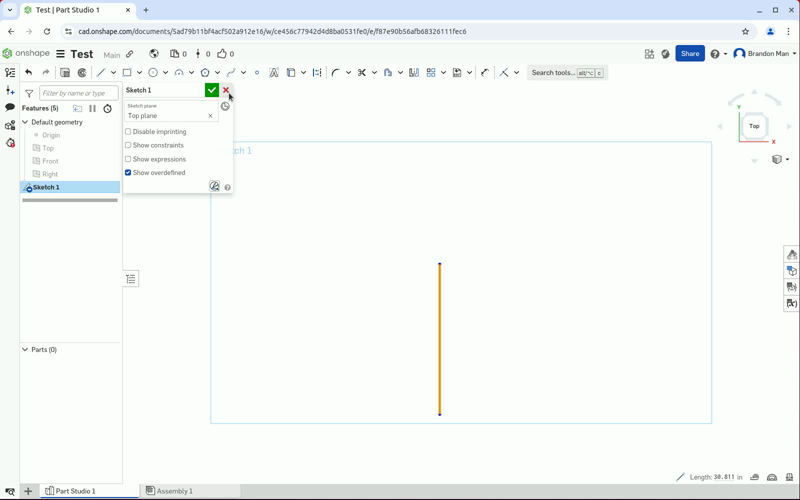
key(shift+h)
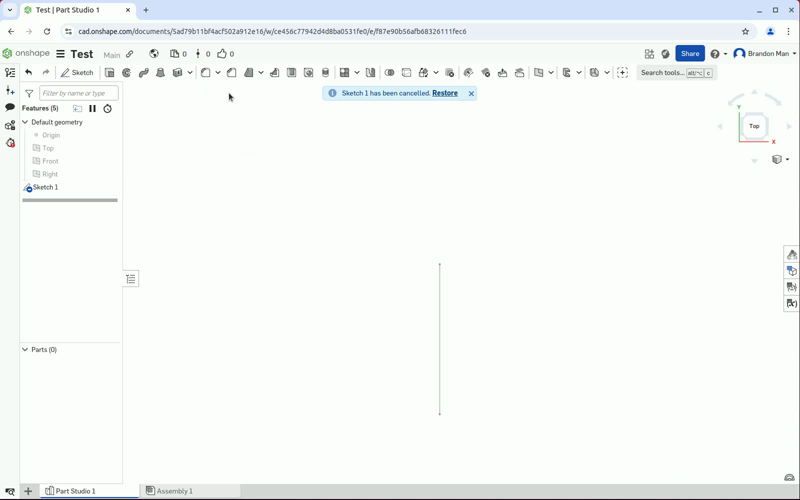
key(shift+s)
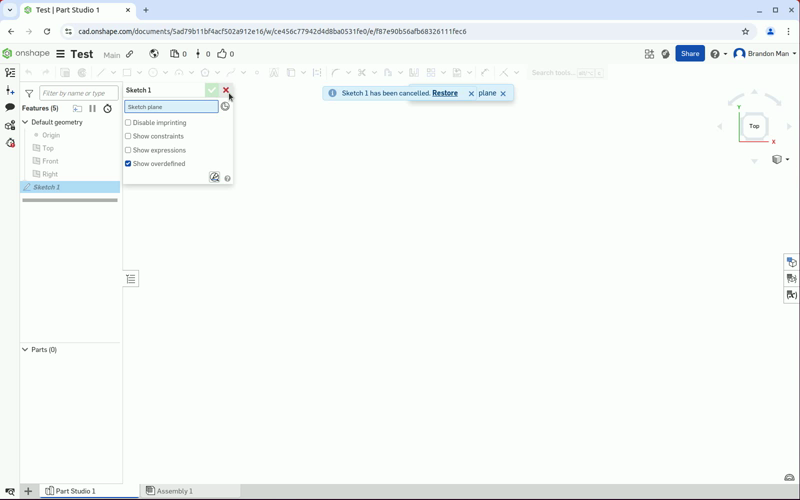
mouse_move(73, 150)
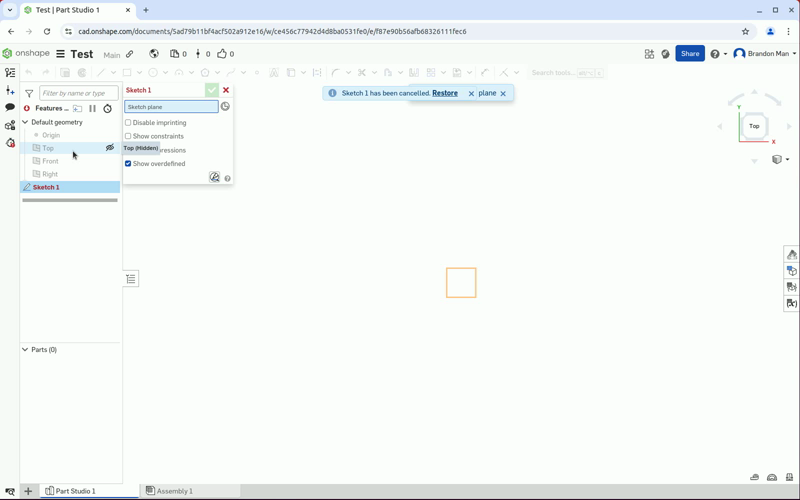
click(73, 150)
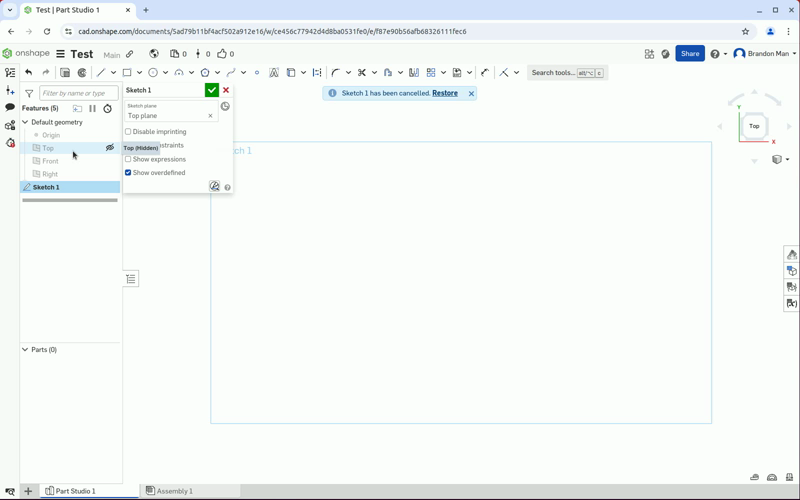
mouse_move(73, 352)
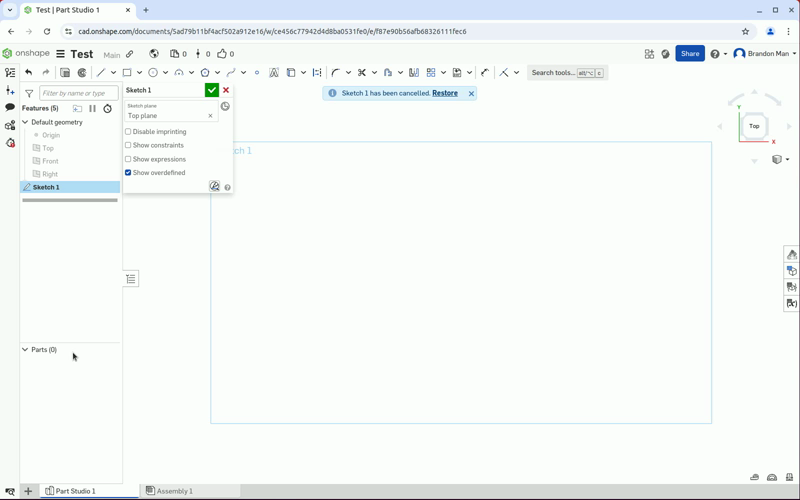
key(y)
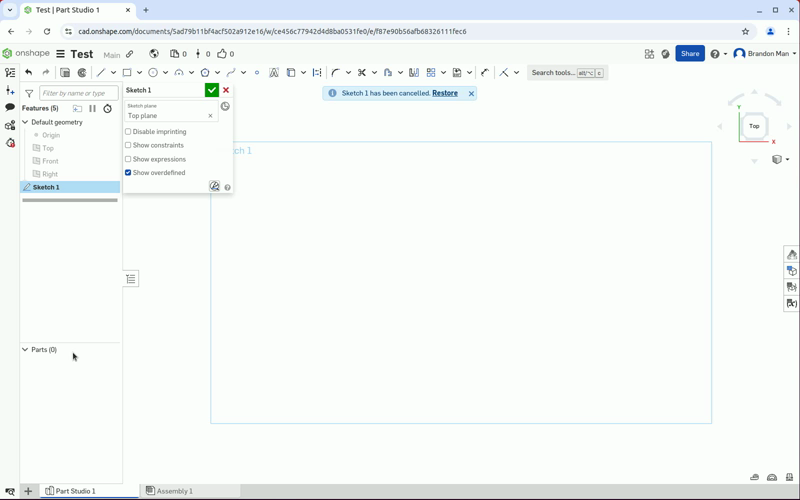
key(a)
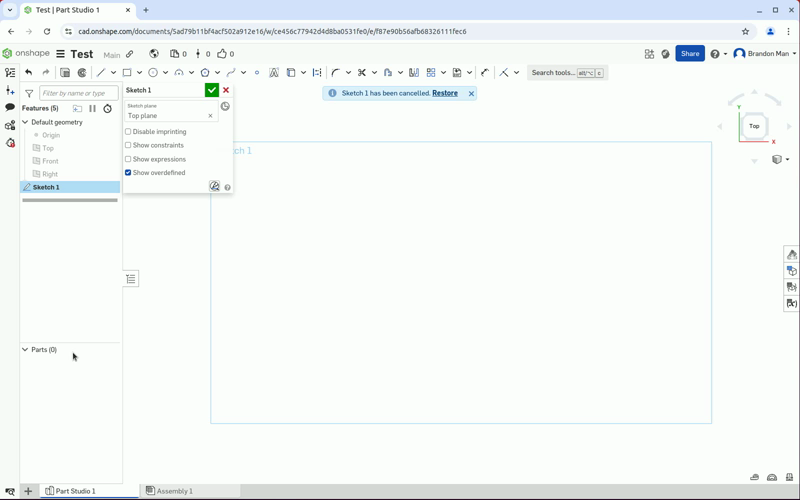
key_down(shift)
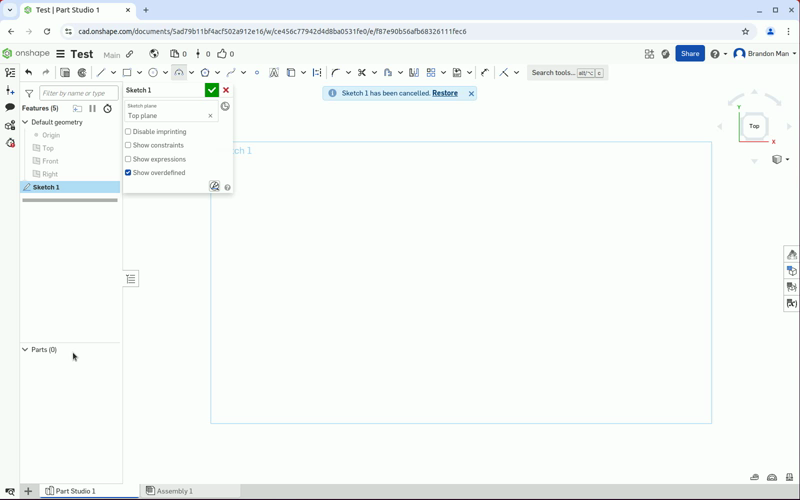
mouse_move(520, 279)
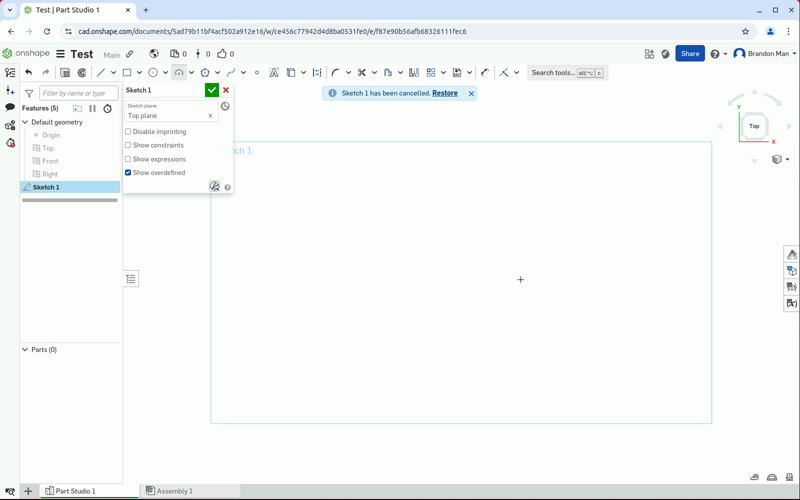
click(520, 279)
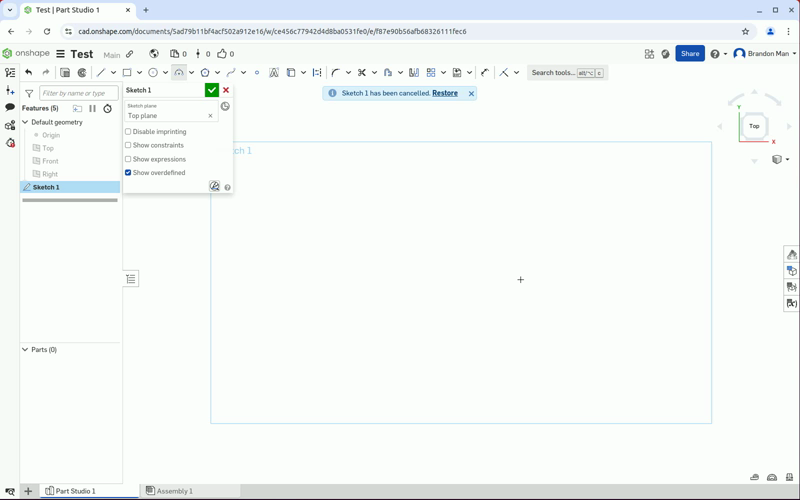
key_up(shift)
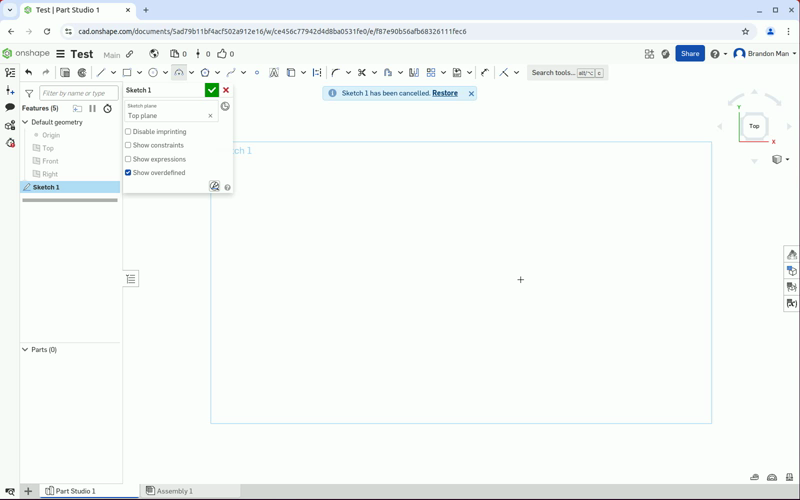
key_down(shift)
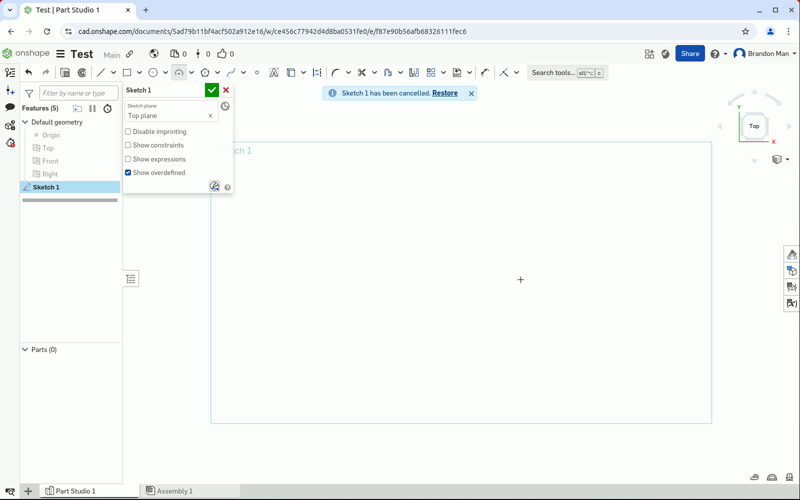
mouse_move(525, 288)
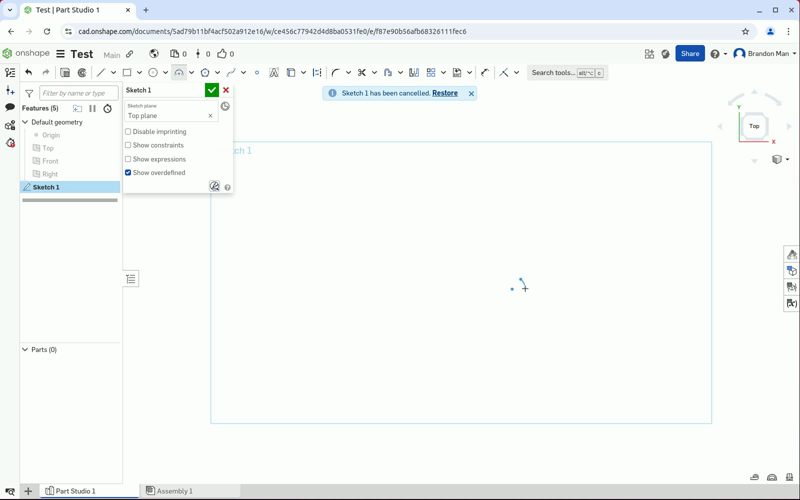
click(525, 288)
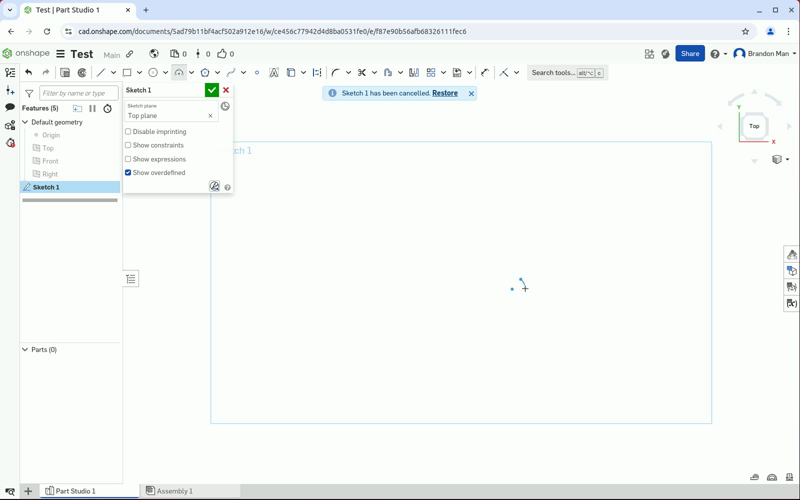
mouse_move(519, 285)
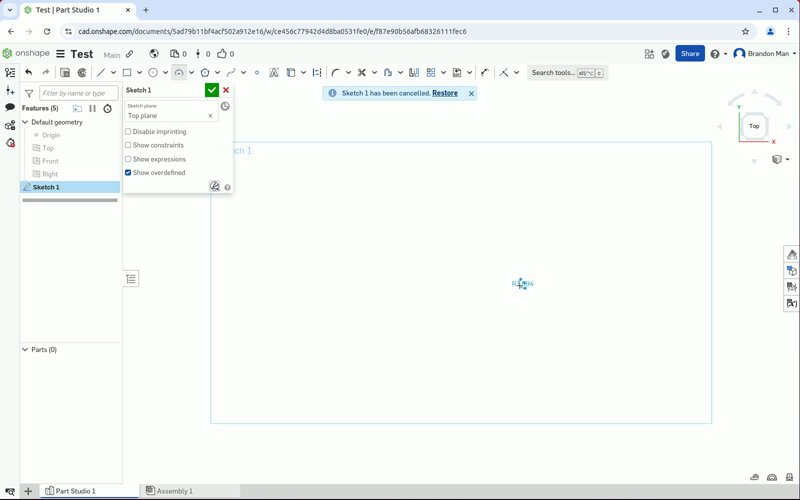
click(519, 285)
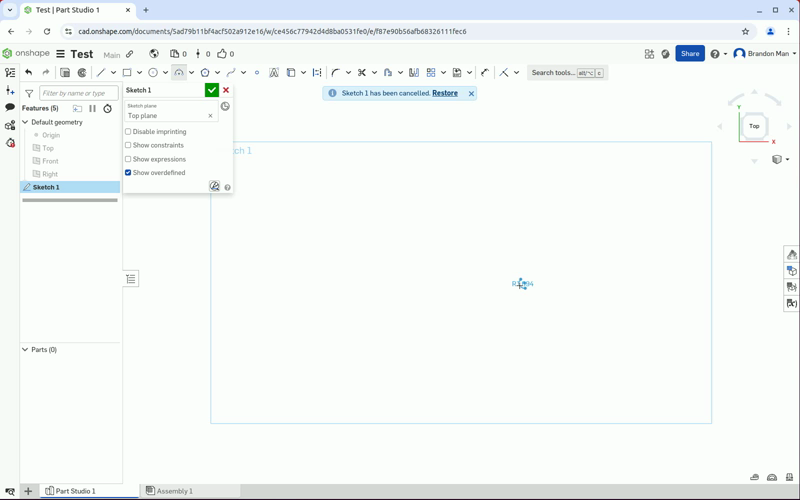
key_up(shift)
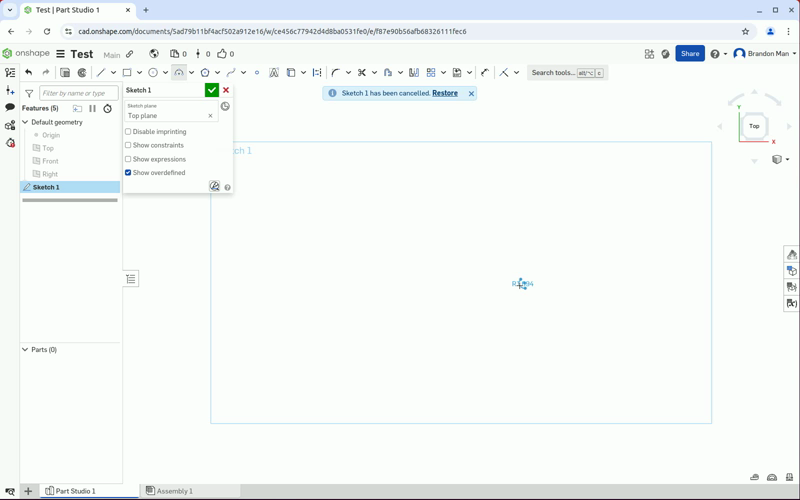
key(esc)
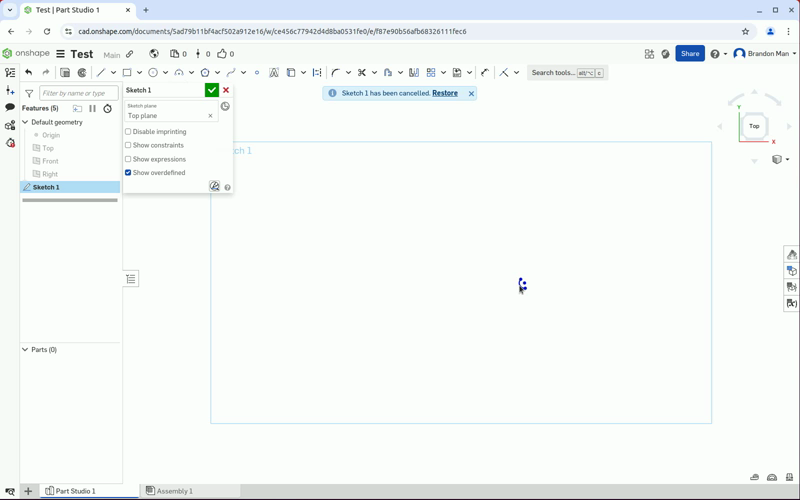
key(l)
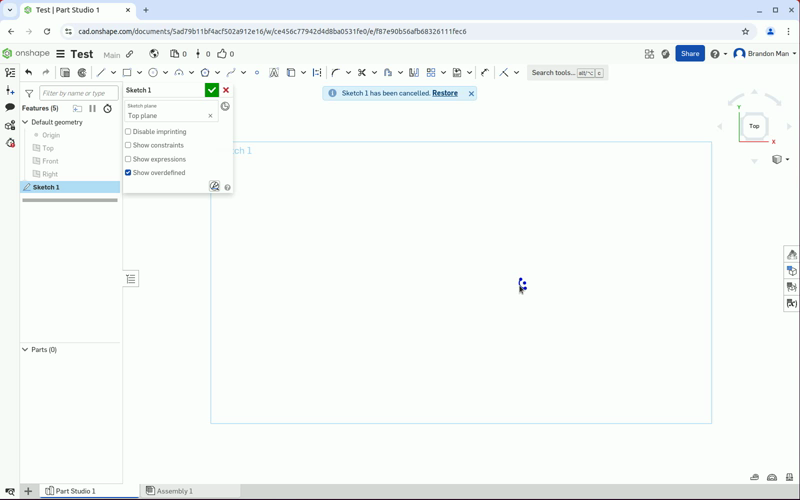
mouse_move(525, 288)
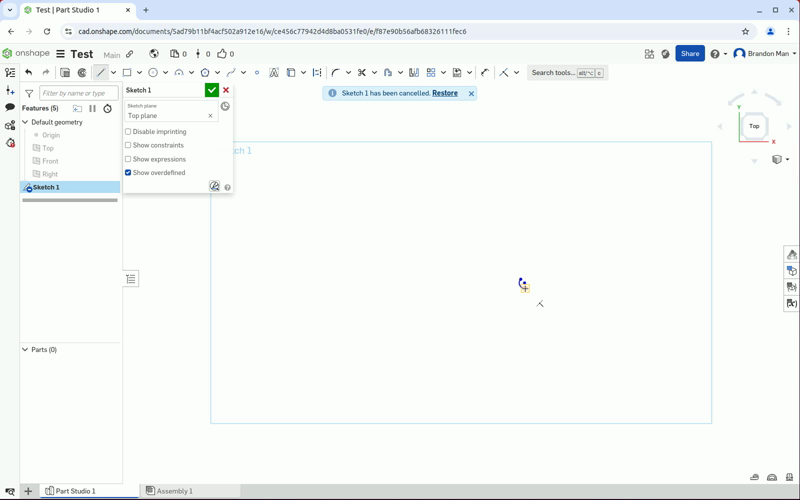
click(525, 288)
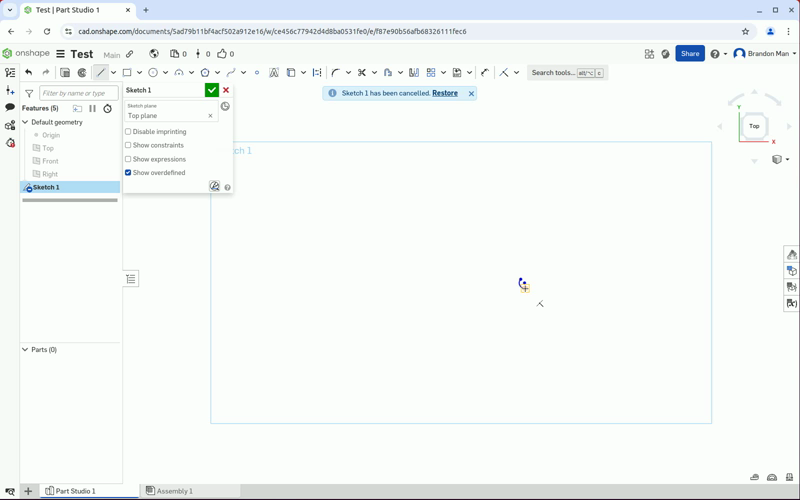
key_down(shift)
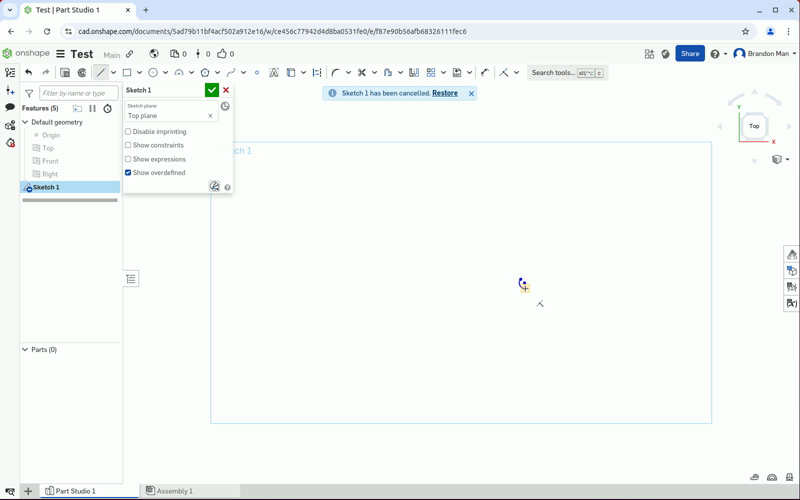
mouse_move(555, 288)
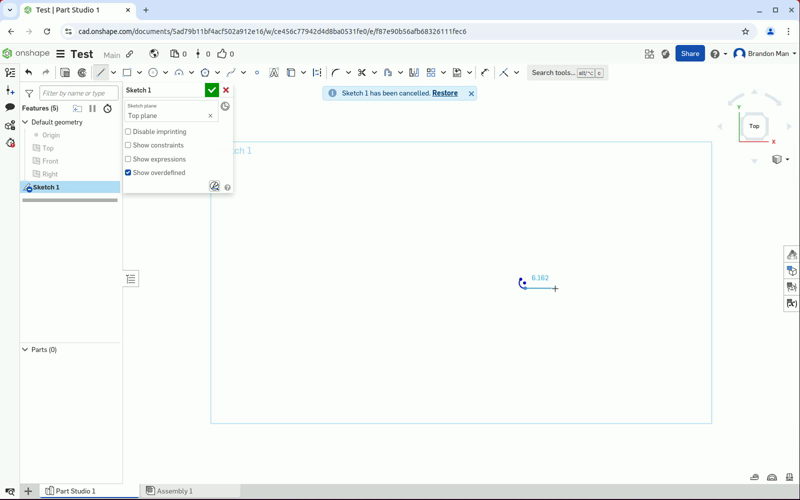
mouse_move(568, 288)
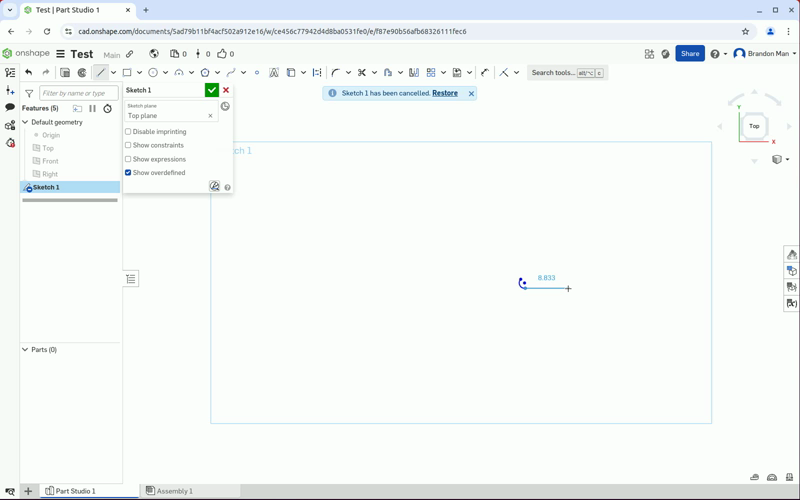
click(568, 288)
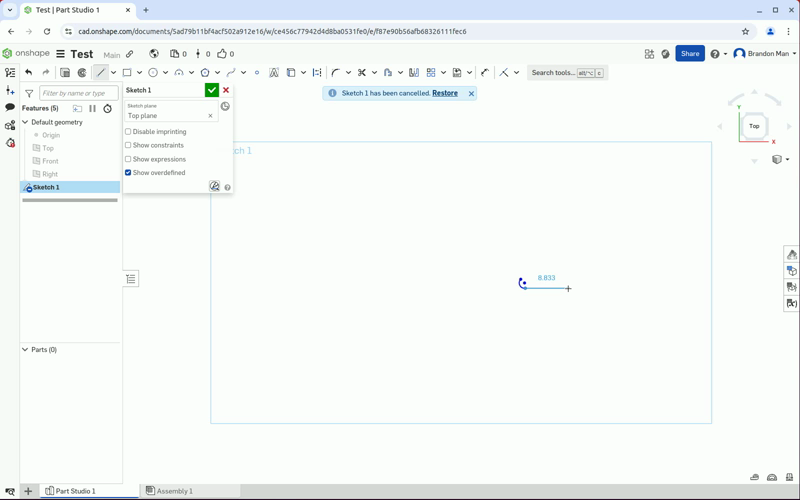
key_up(shift)
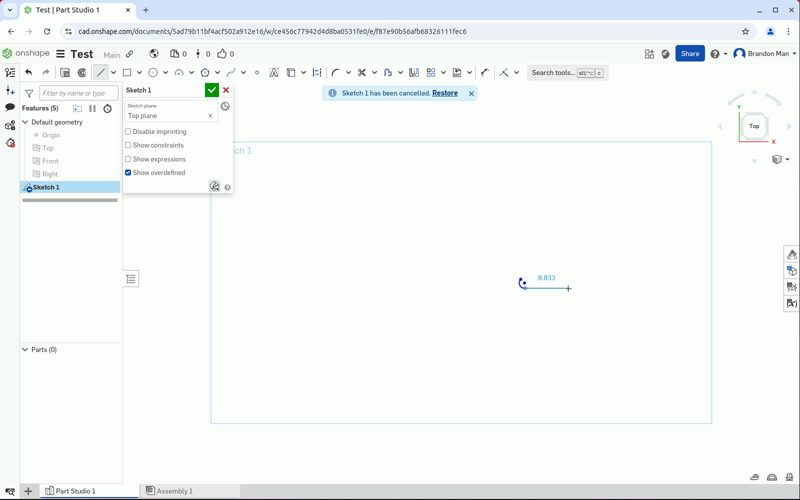
key(esc)
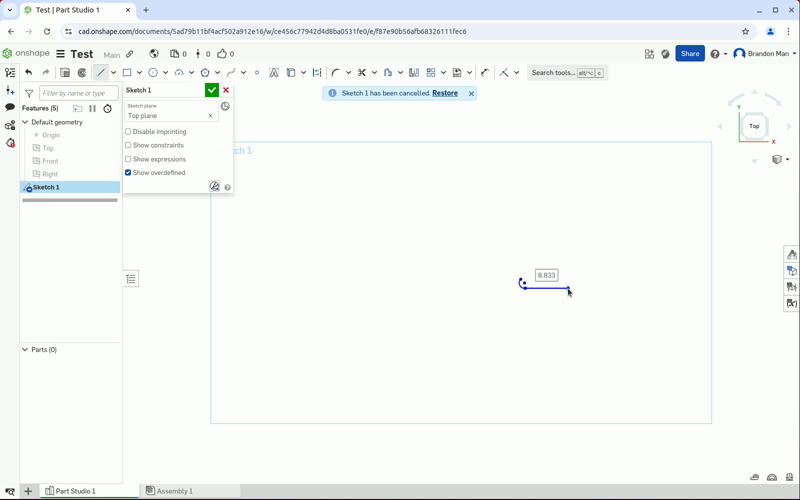
key(a)
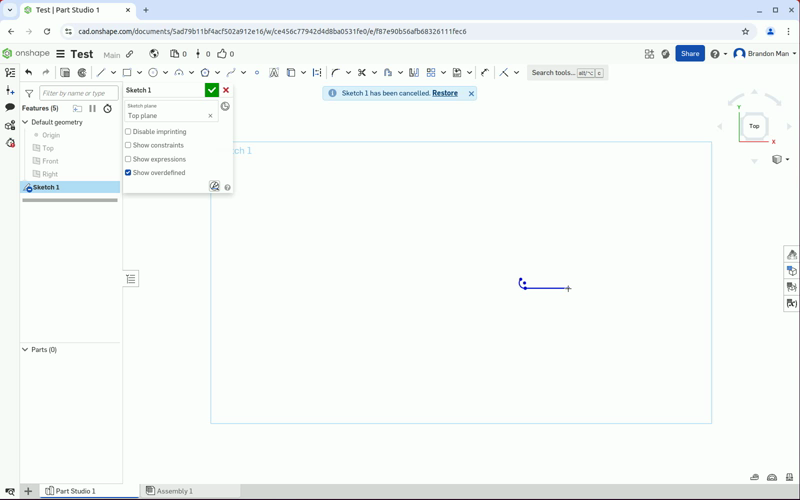
mouse_move(568, 288)
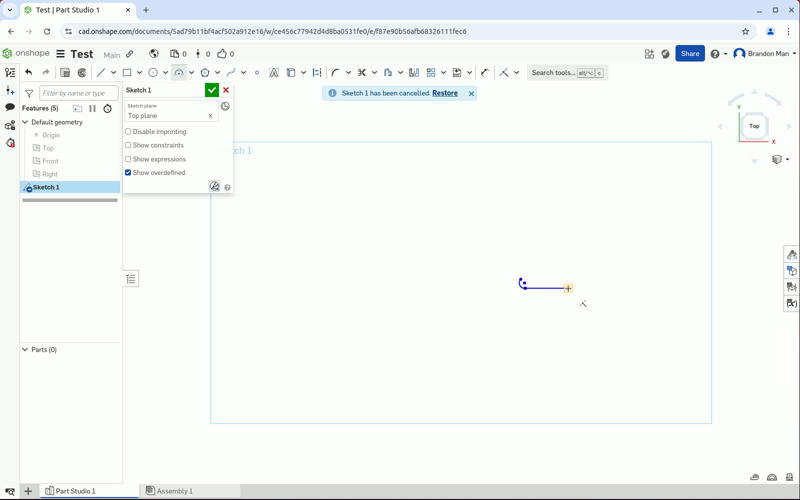
click(568, 288)
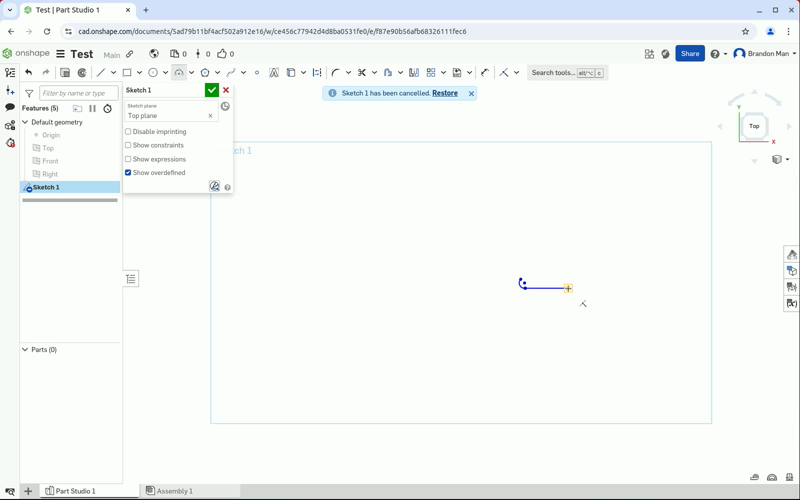
key_down(shift)
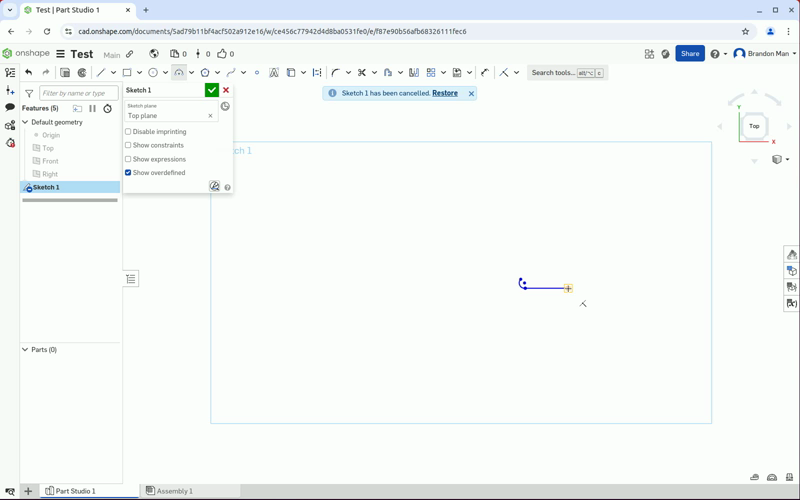
mouse_move(573, 281)
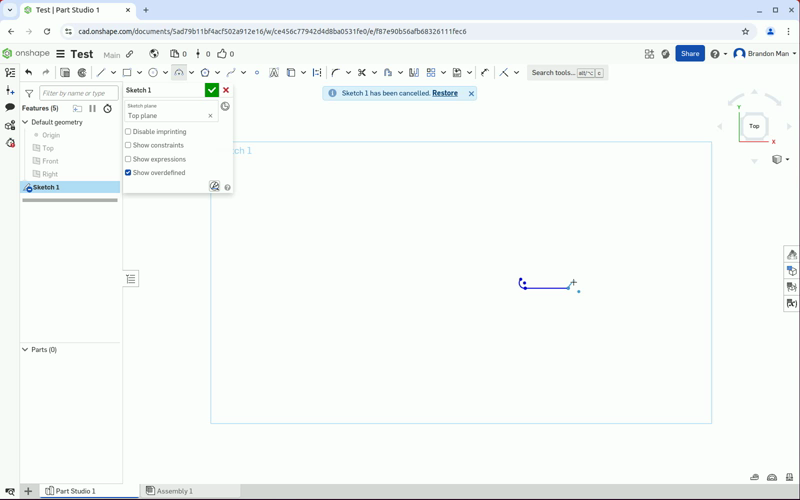
click(573, 281)
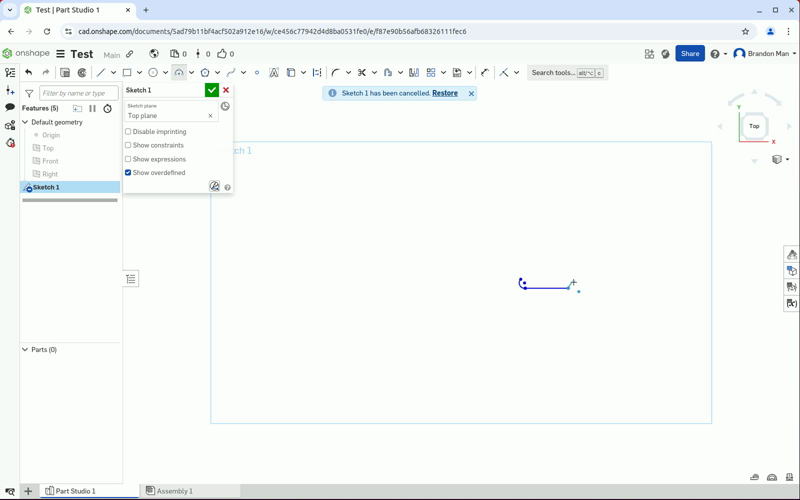
mouse_move(572, 286)
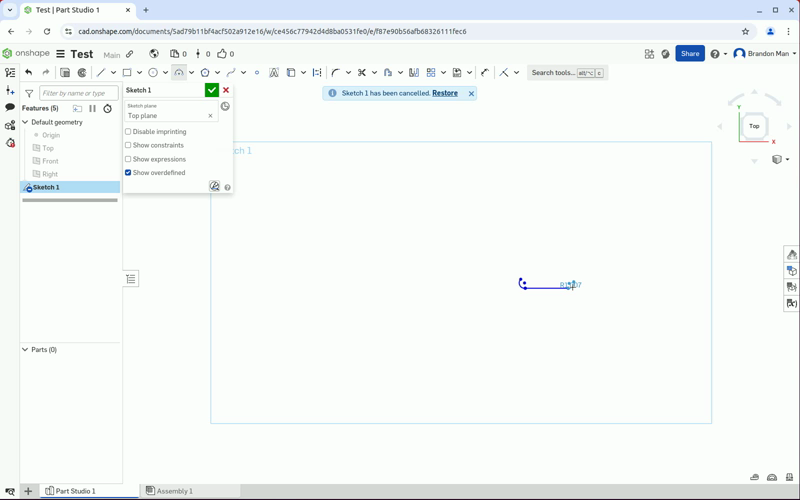
click(572, 286)
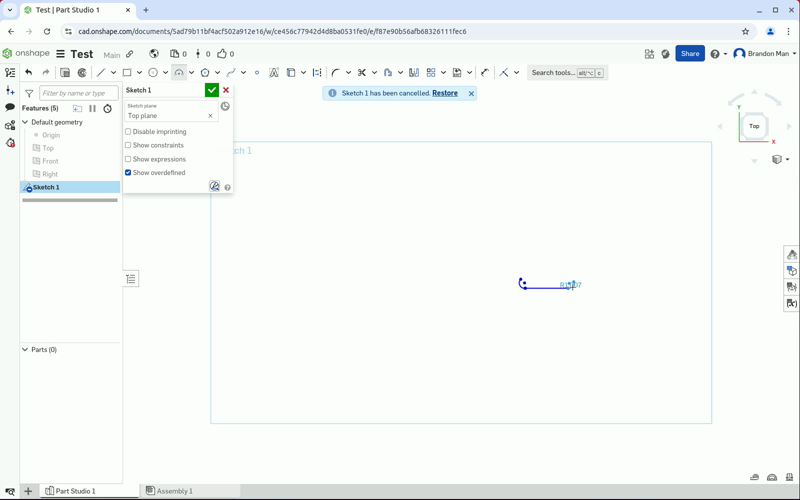
key_up(shift)
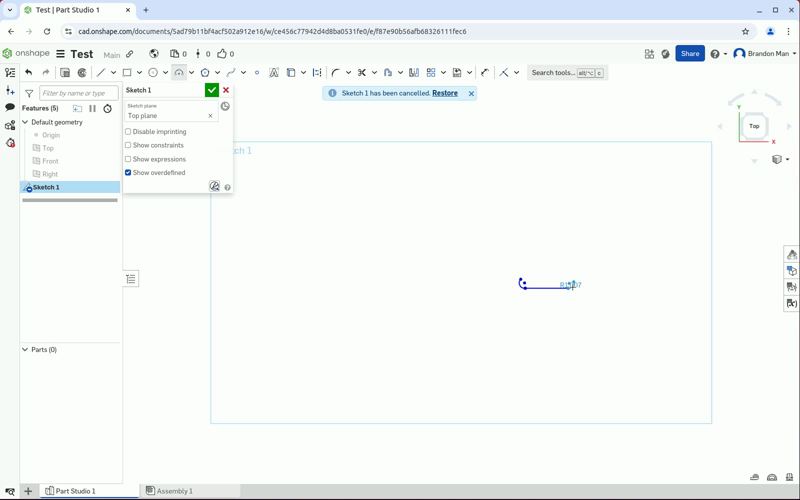
key(esc)
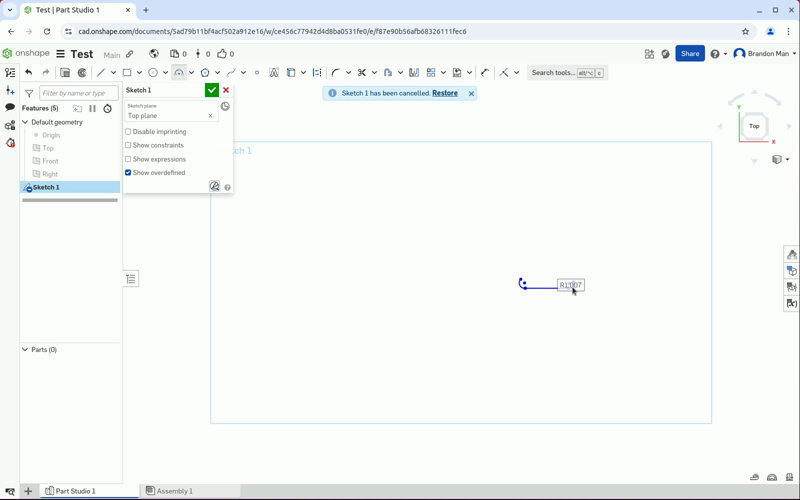
key(l)
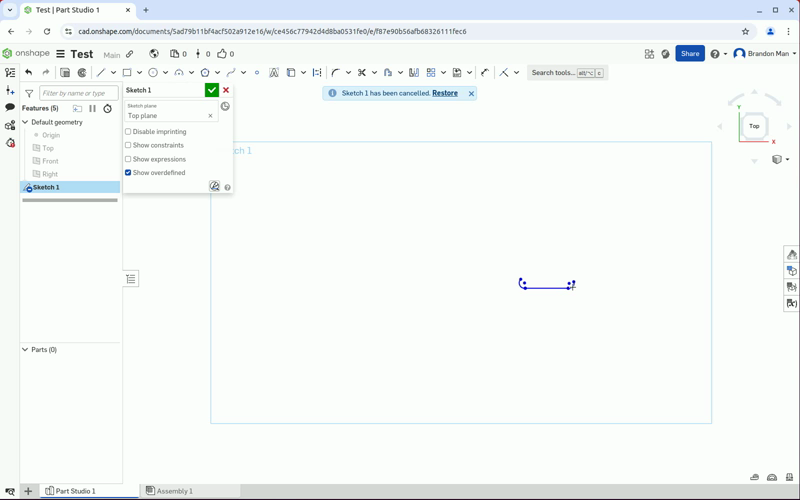
mouse_move(573, 281)
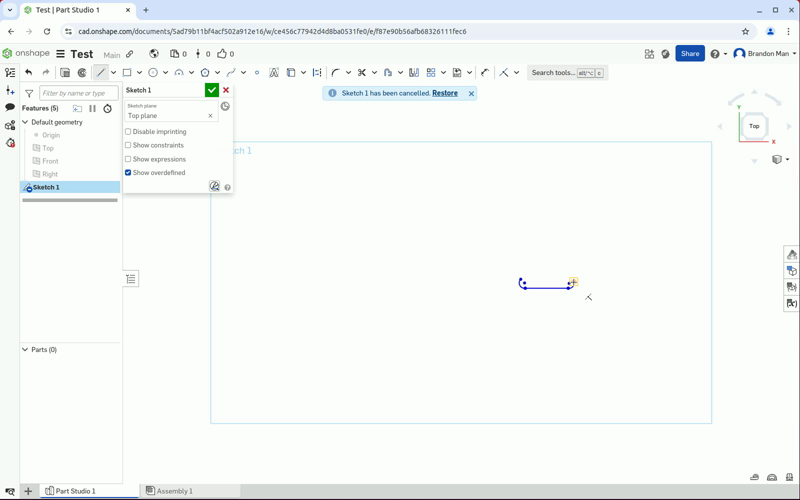
click(573, 281)
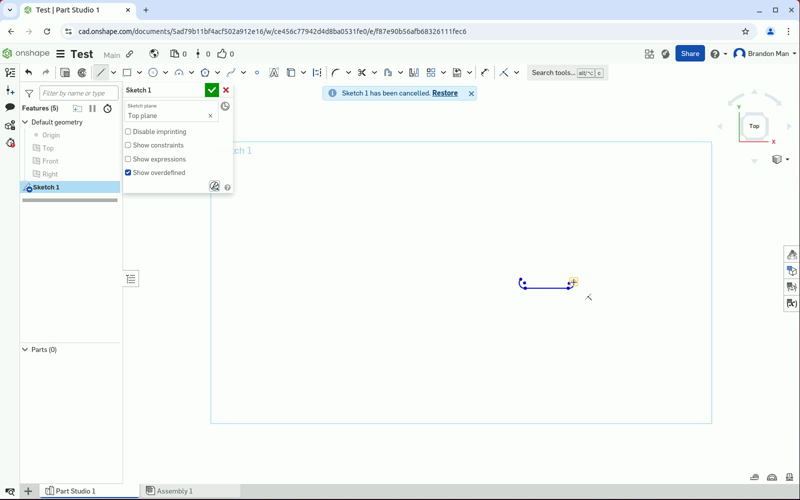
key_down(shift)
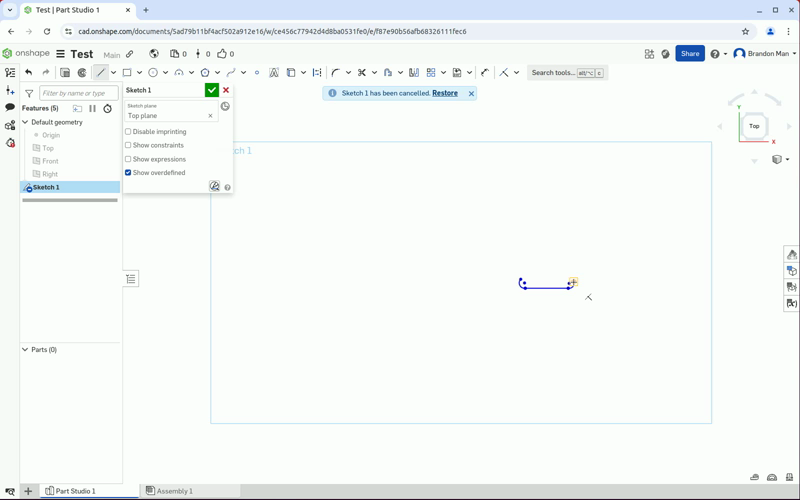
mouse_move(589, 281)
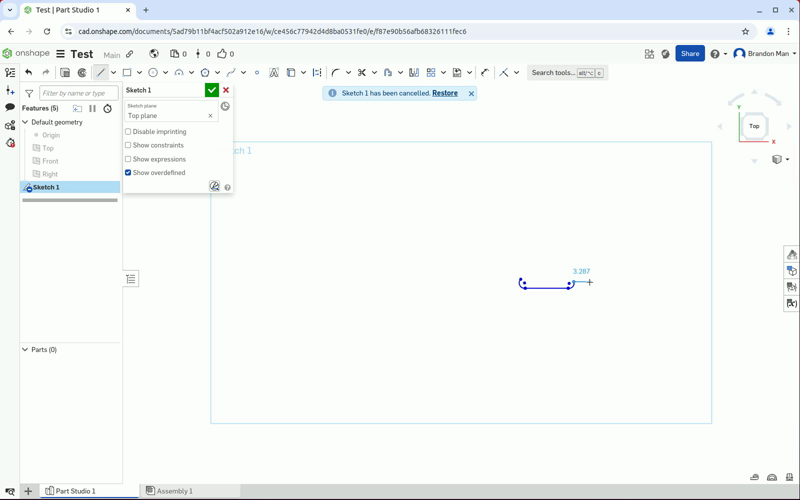
mouse_move(564, 239)
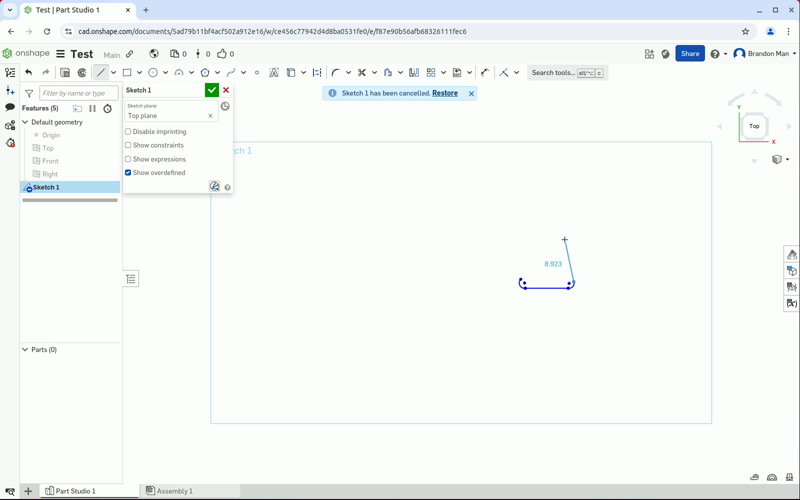
click(564, 239)
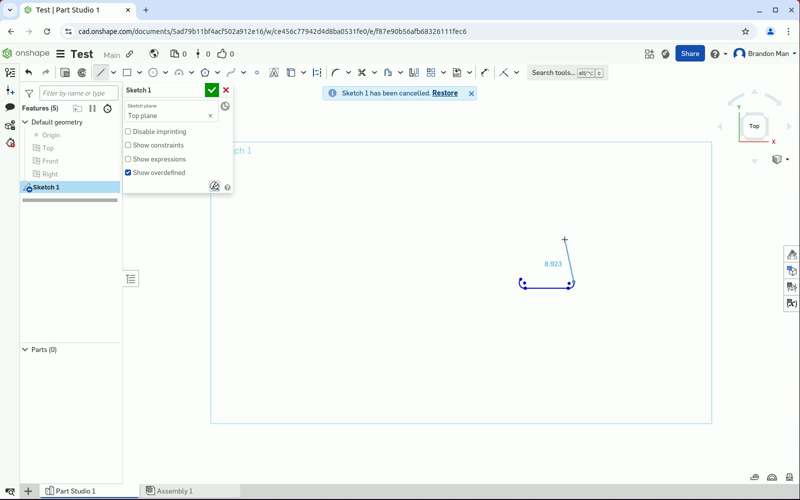
key_up(shift)
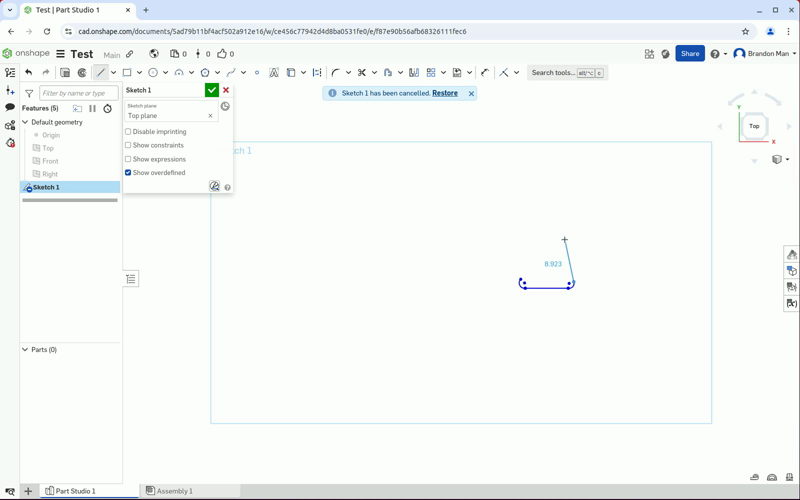
key(esc)
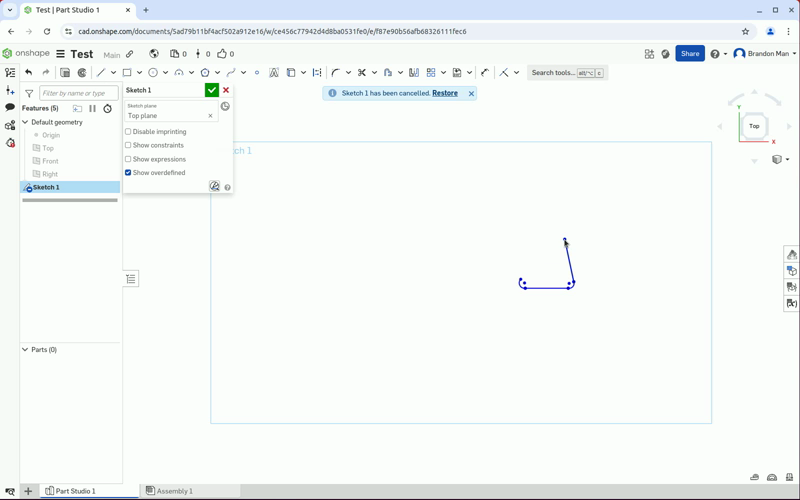
key(a)
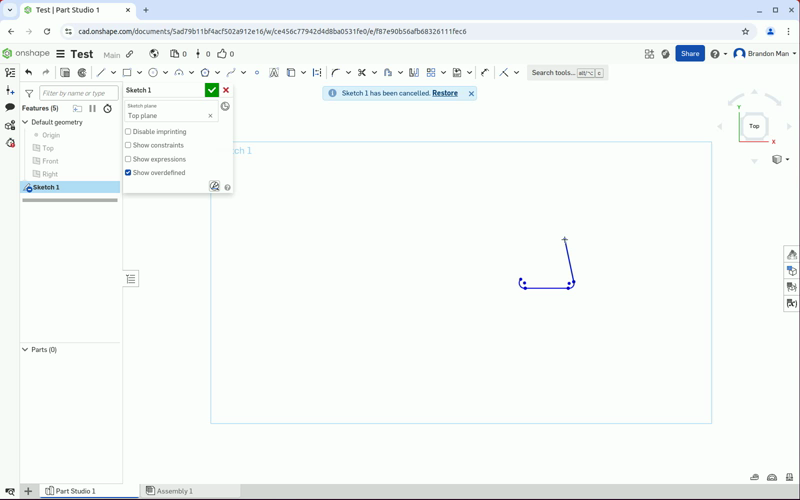
mouse_move(564, 239)
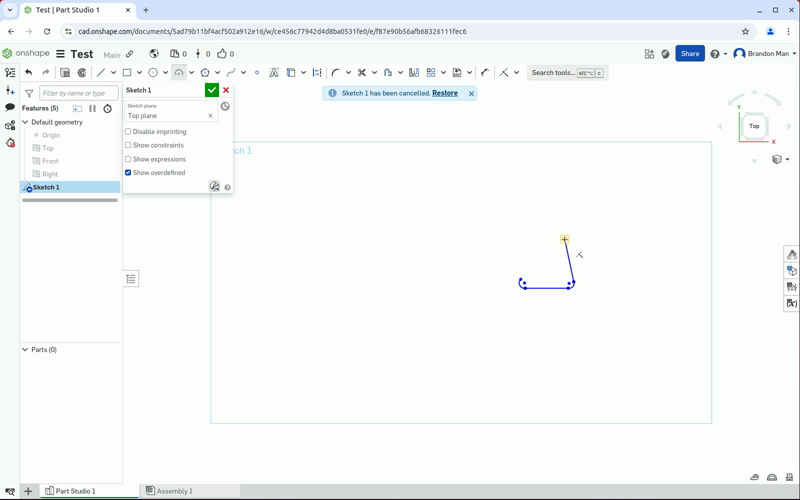
click(564, 239)
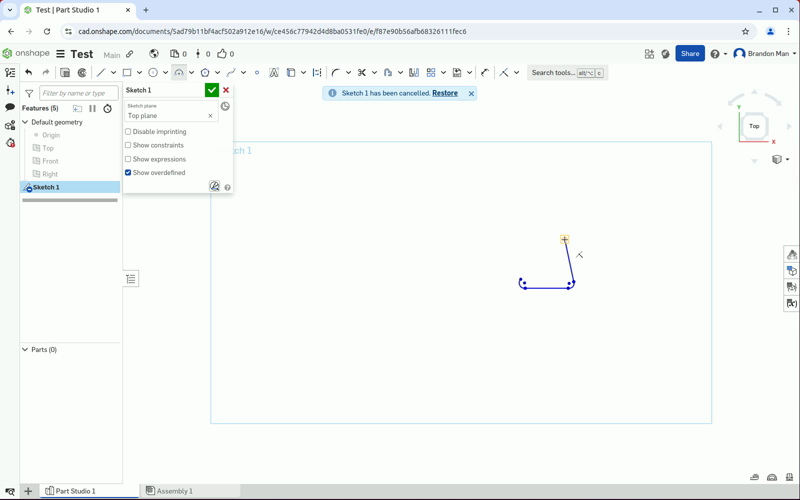
key_down(shift)
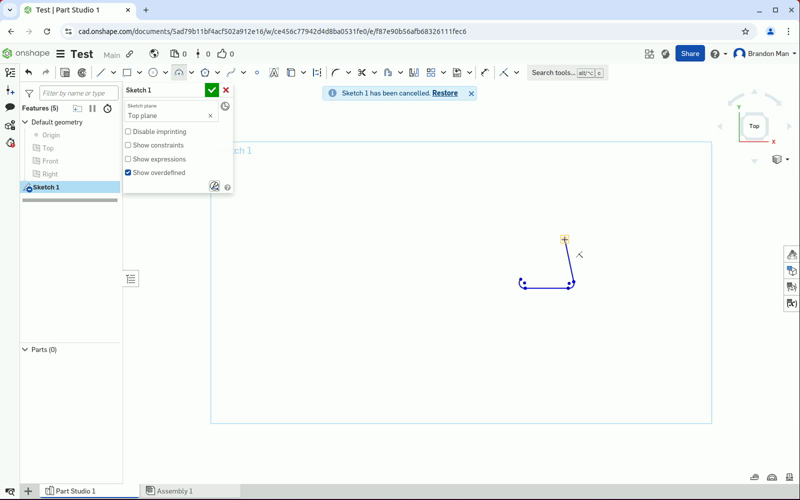
mouse_move(555, 236)
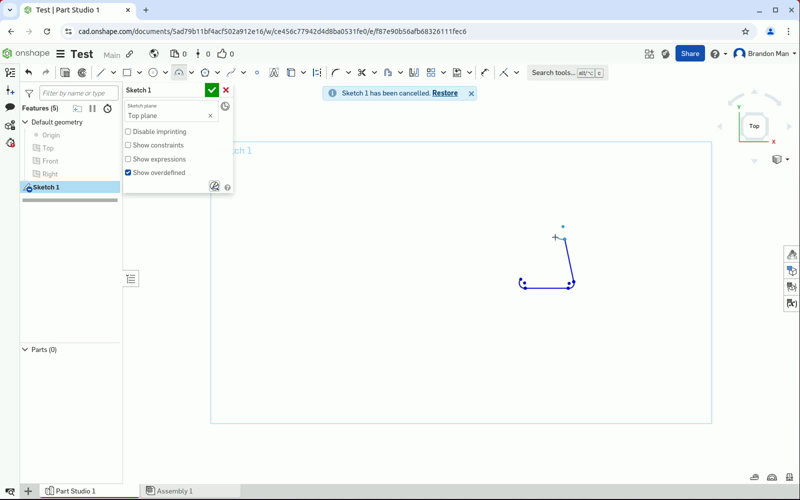
click(555, 236)
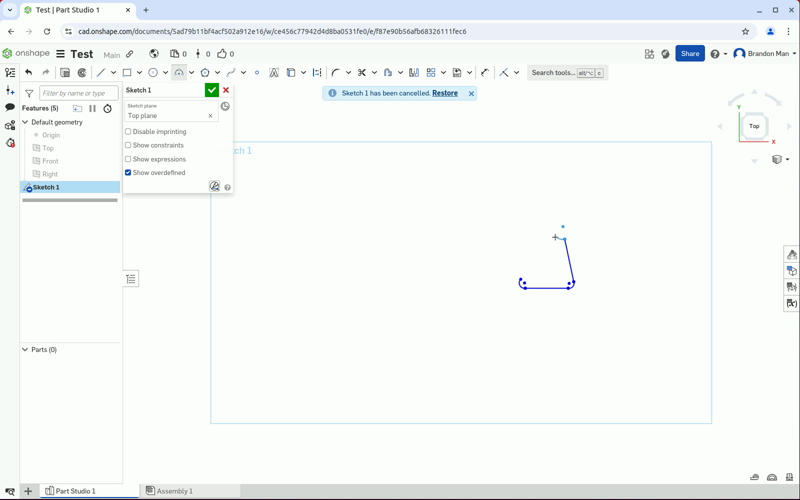
mouse_move(558, 245)
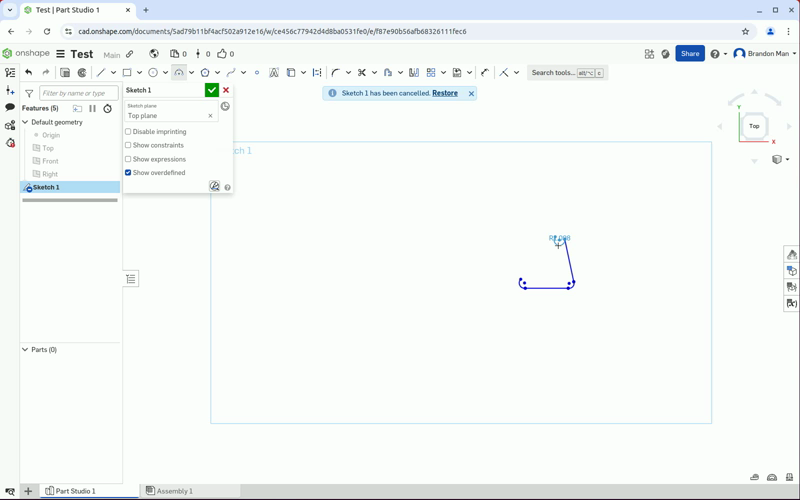
click(558, 245)
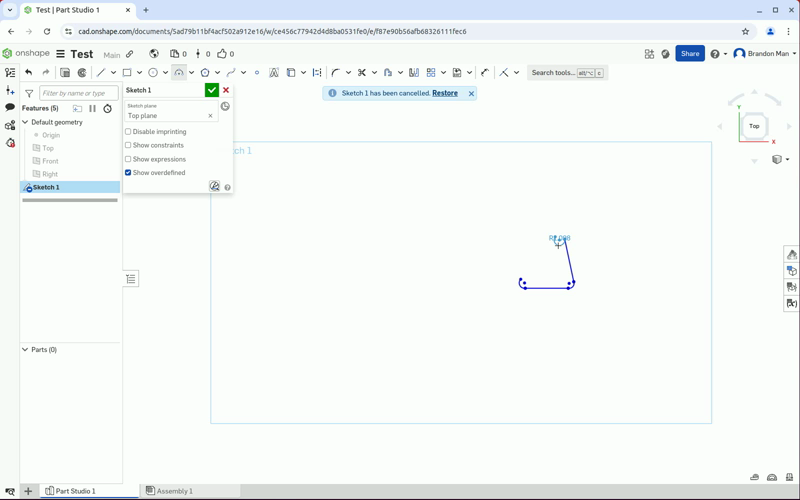
key_up(shift)
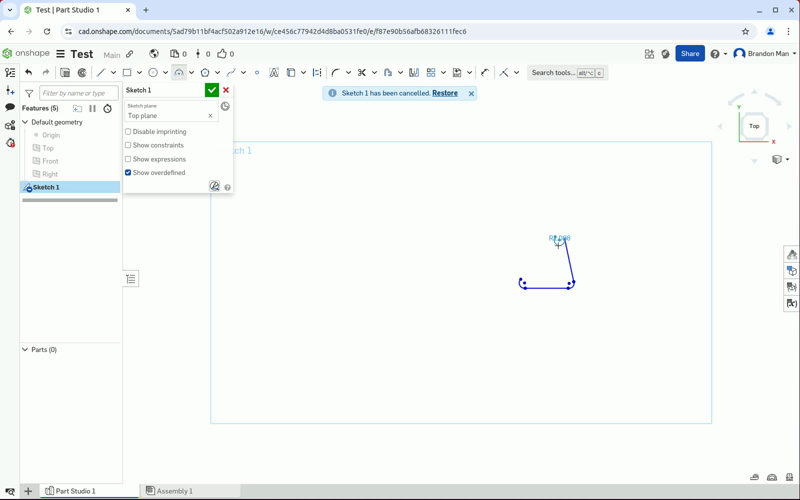
key(esc)
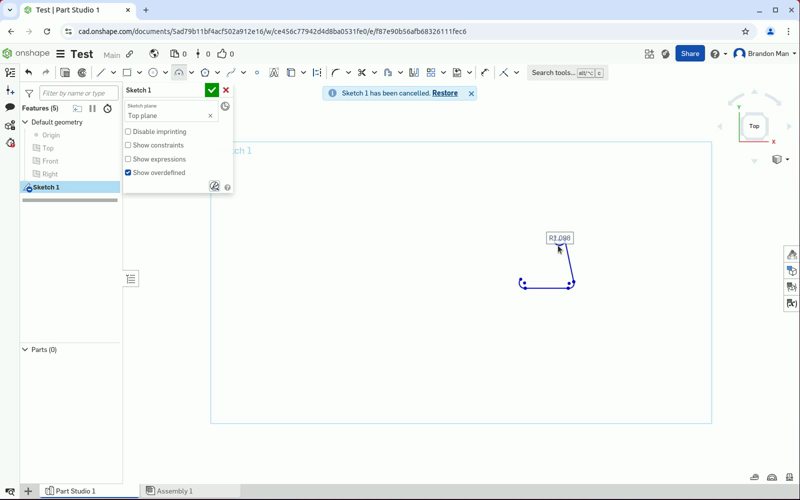
key(l)
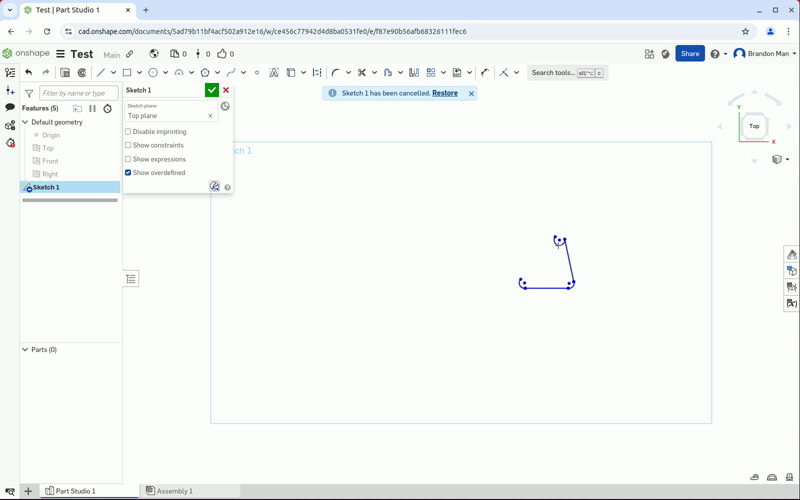
mouse_move(555, 236)
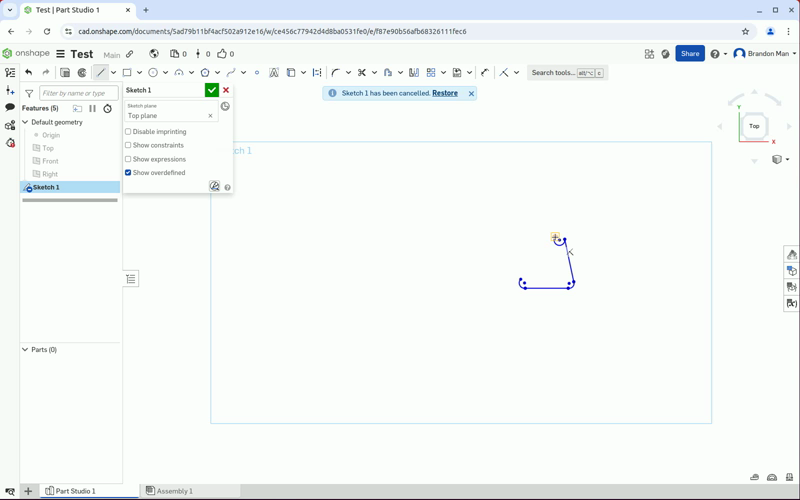
click(555, 236)
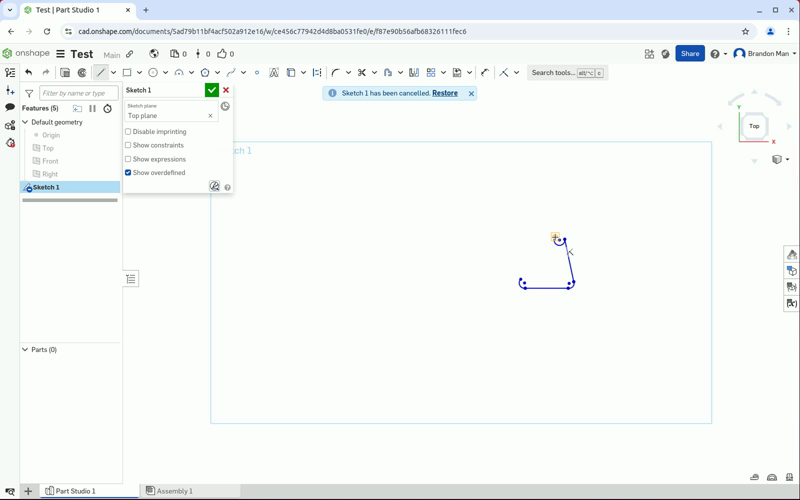
mouse_move(585, 236)
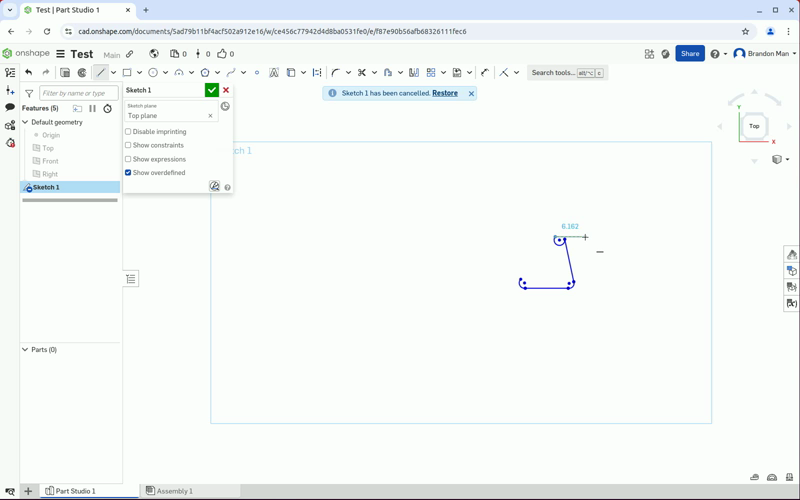
key_down(shift)
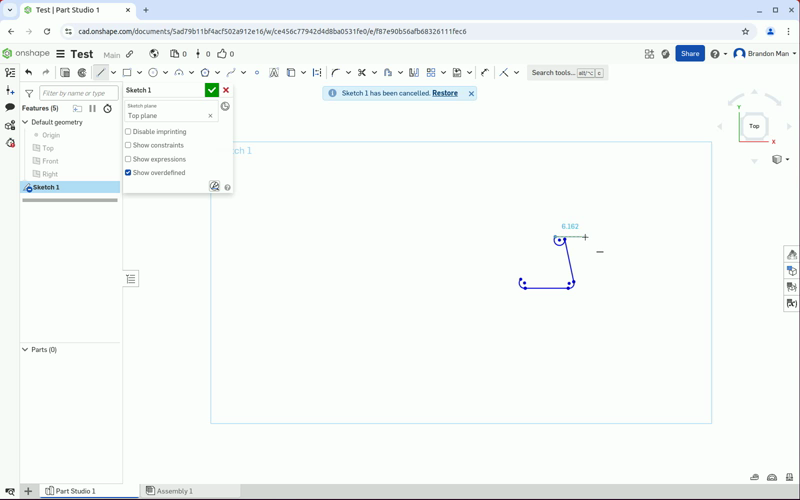
mouse_move(520, 279)
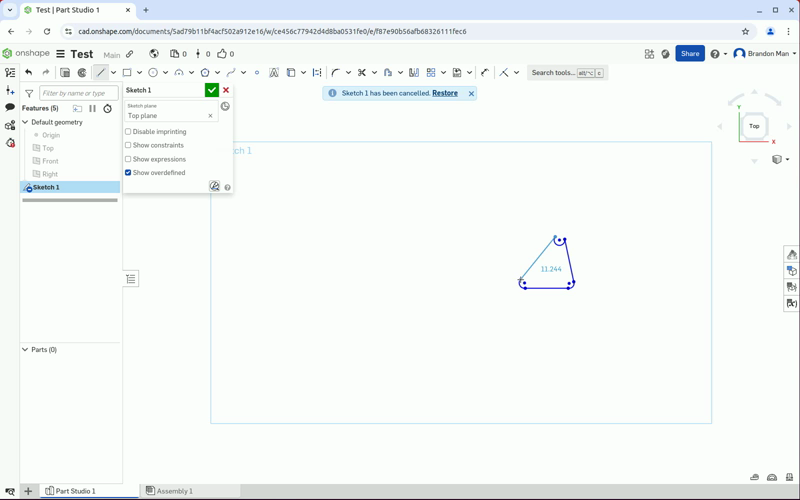
key_up(shift)
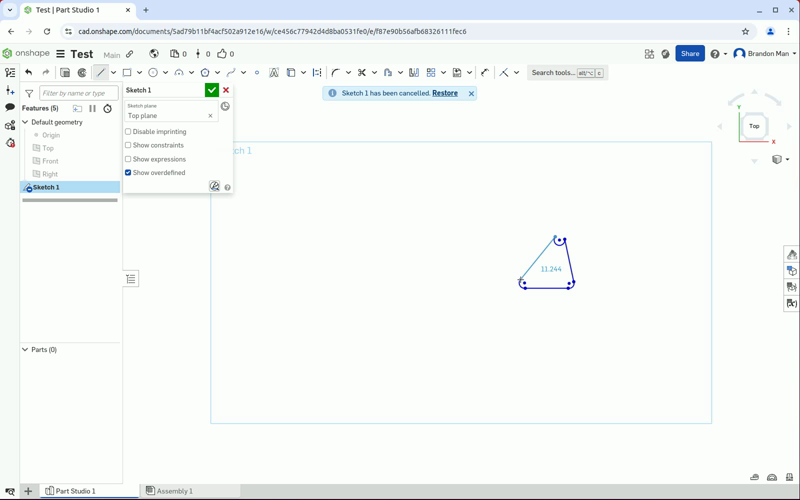
click(520, 279)
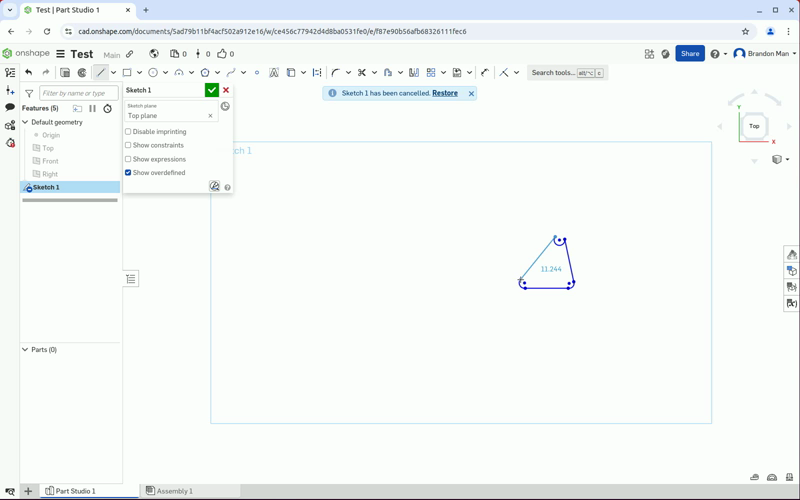
key(esc)
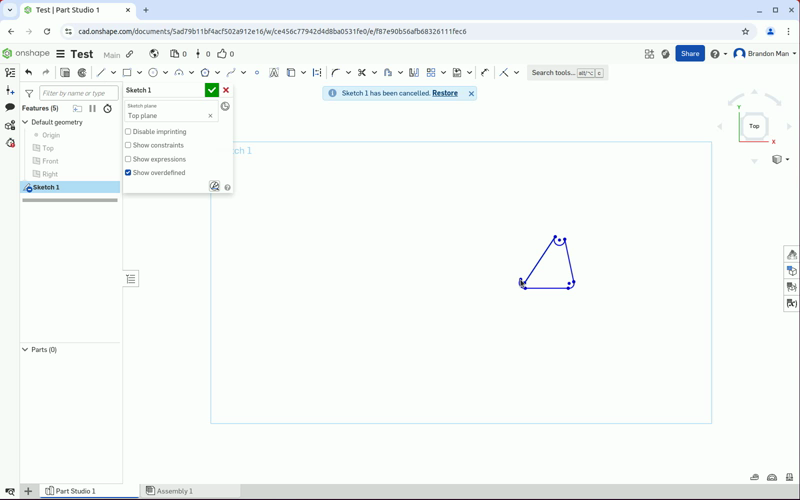
key(c)
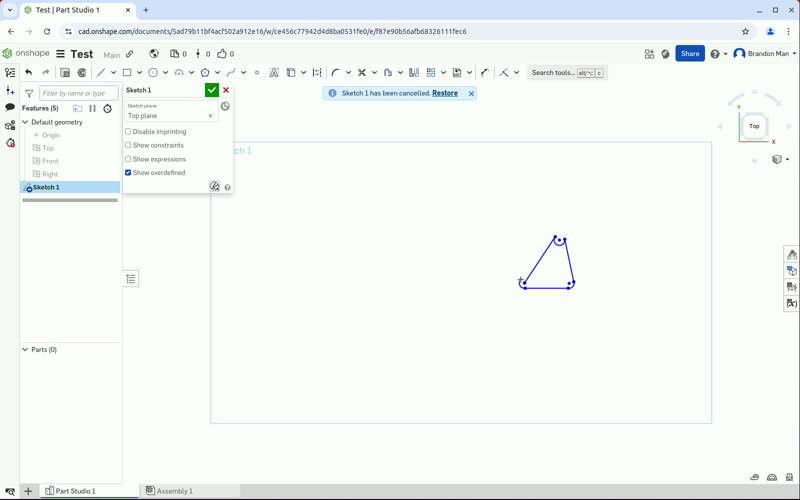
key_down(shift)
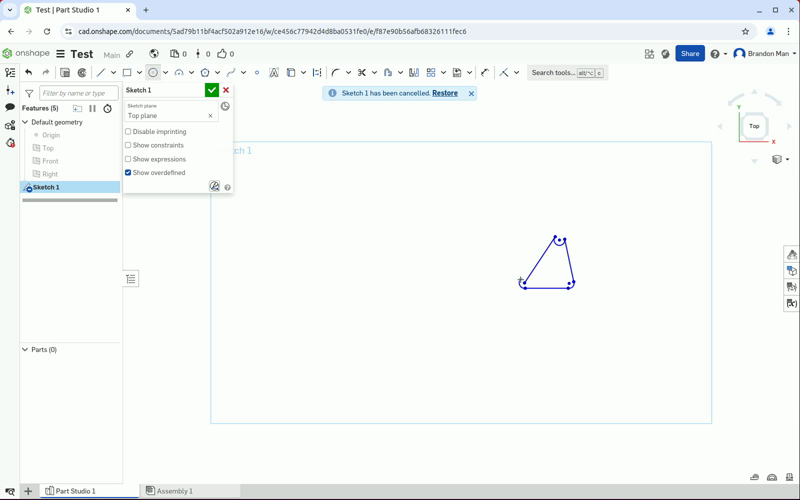
mouse_move(525, 282)
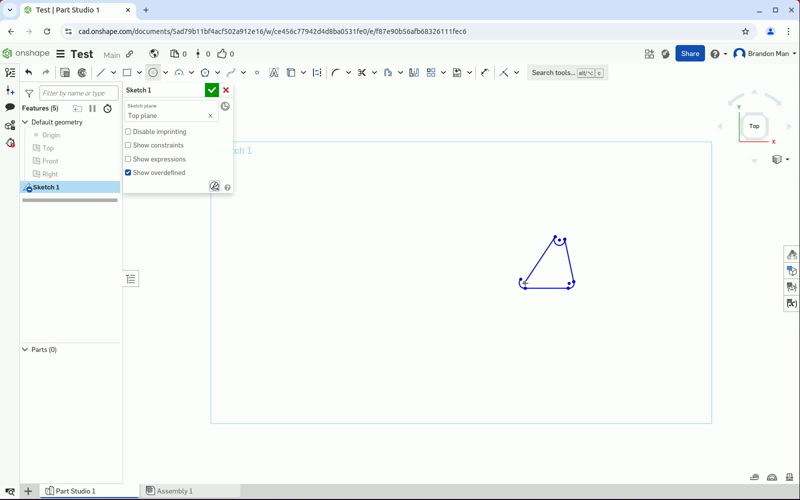
click(525, 282)
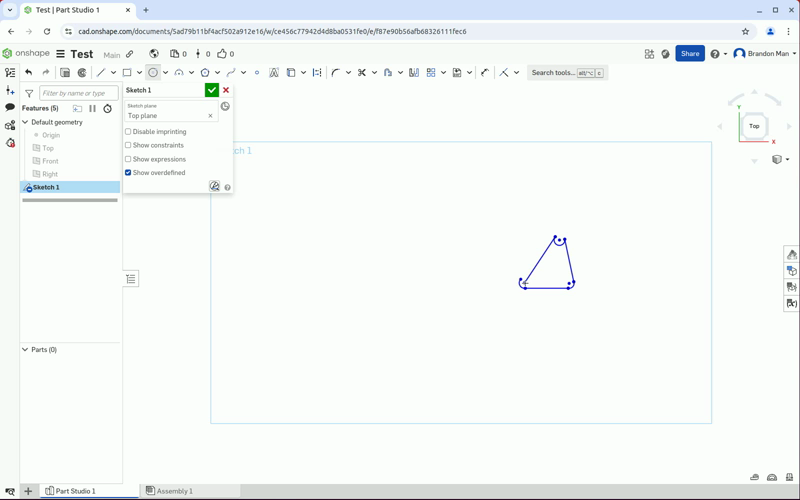
key_up(shift)
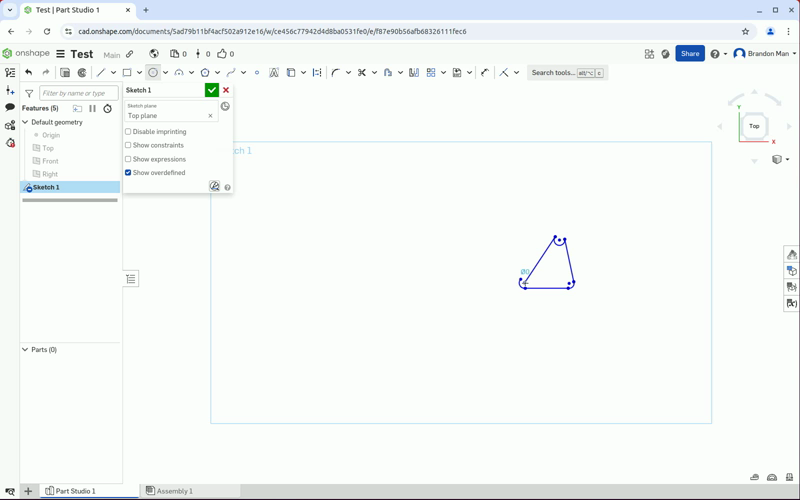
mouse_move(527, 282)
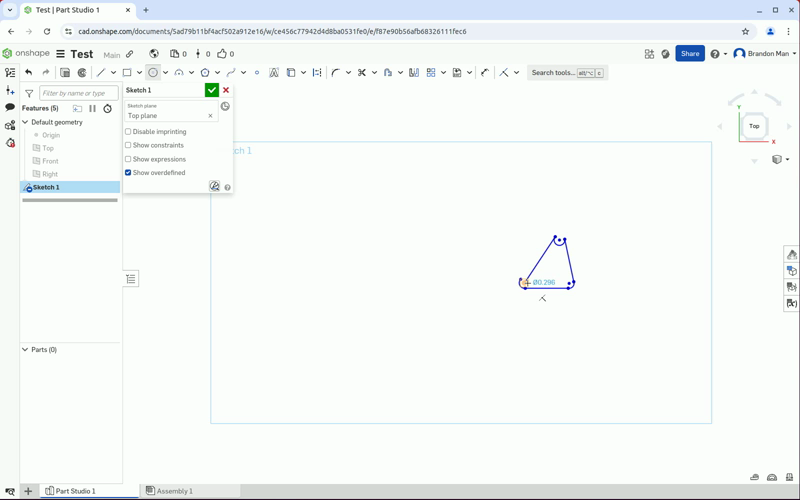
scroll(6)
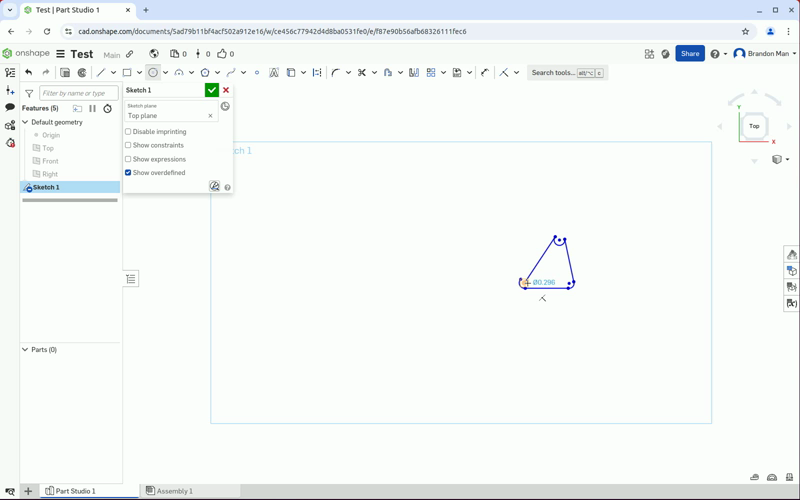
scroll(6)
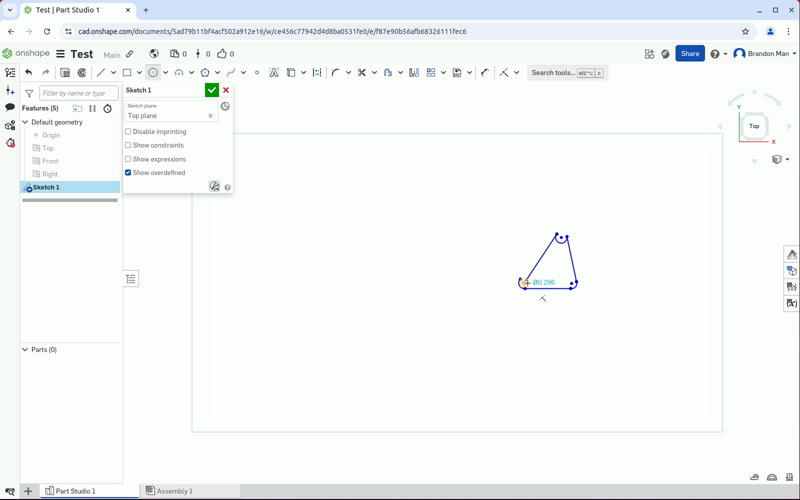
scroll(6)
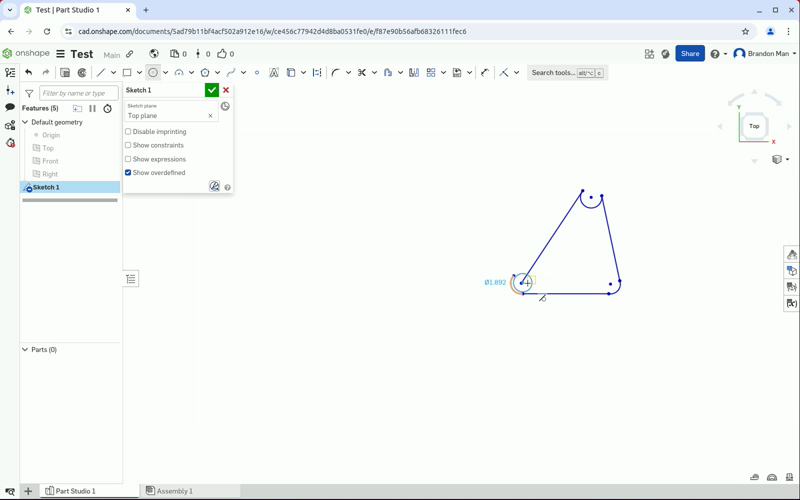
scroll(6)
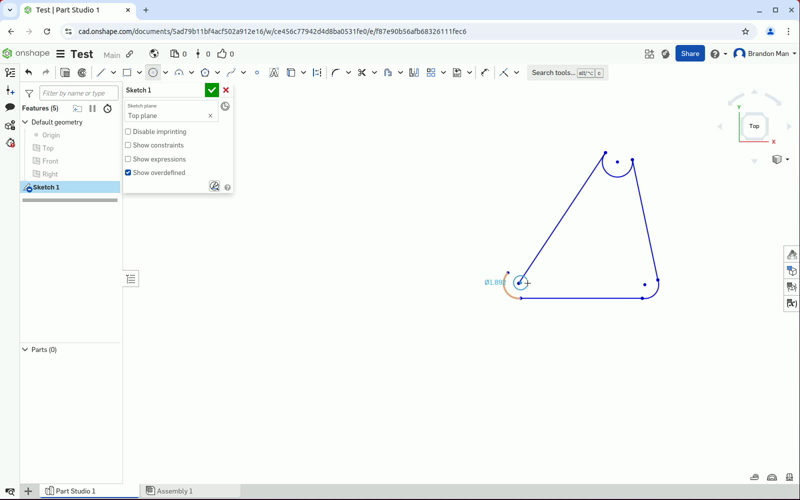
scroll(6)
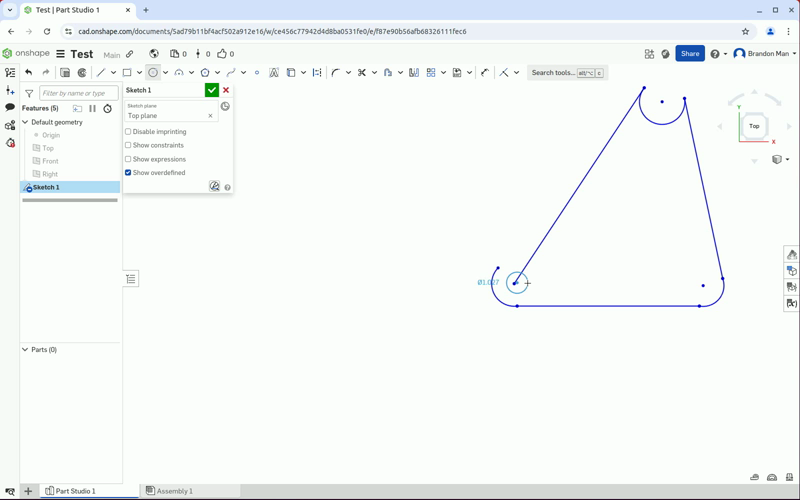
scroll(6)
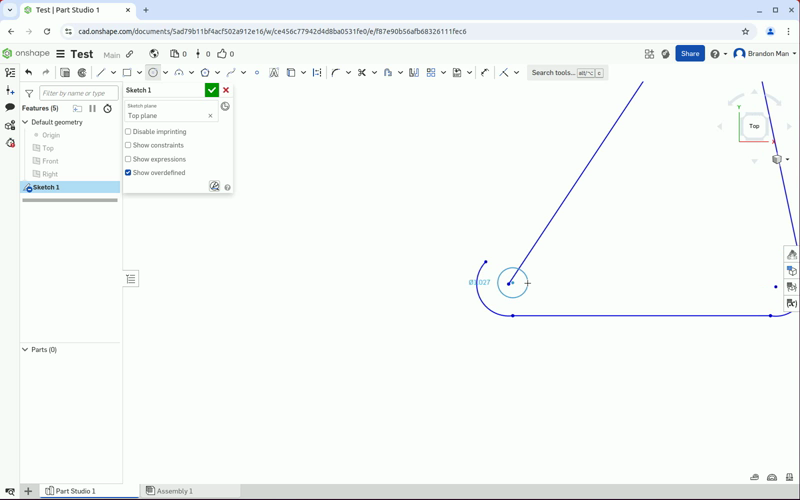
scroll(6)
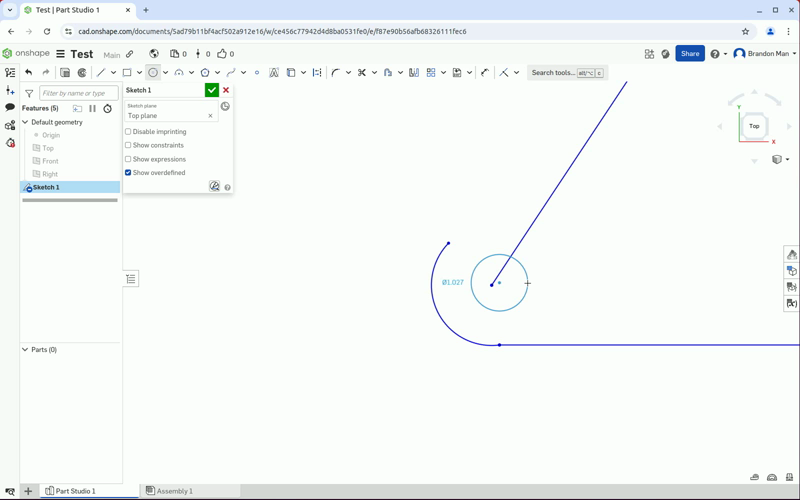
click(527, 282)
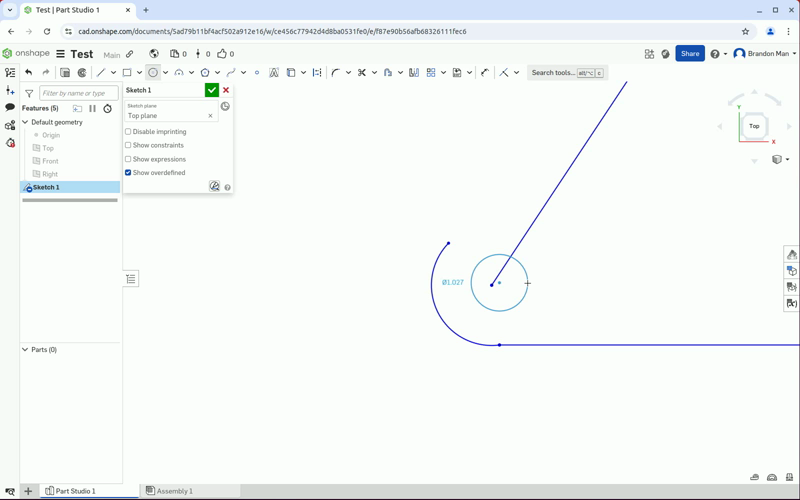
scroll(-6)
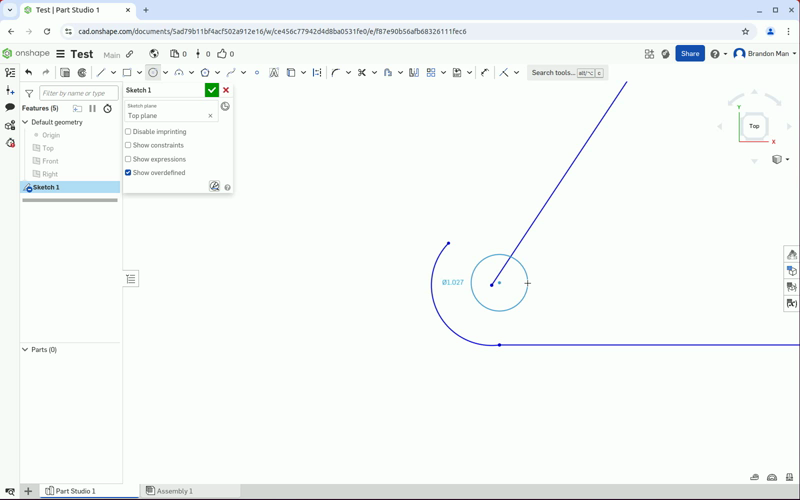
scroll(-6)
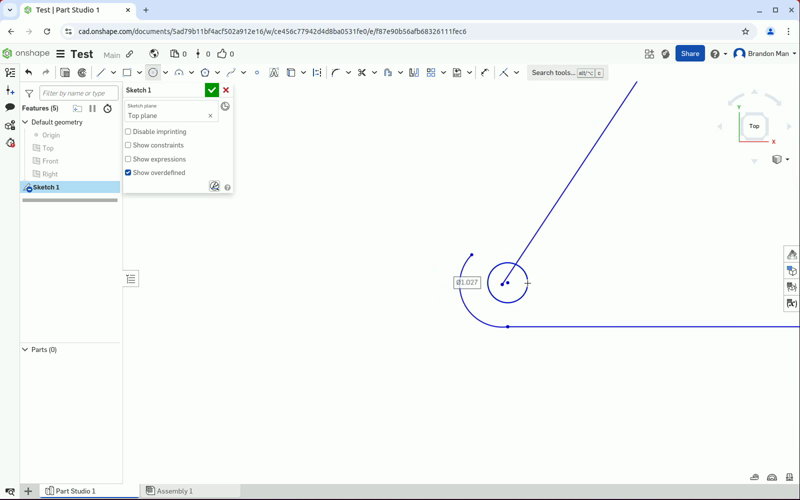
scroll(-6)
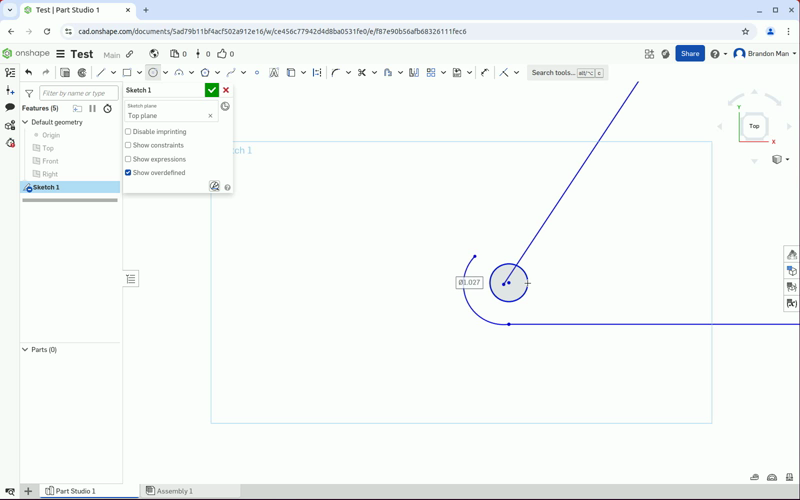
scroll(-6)
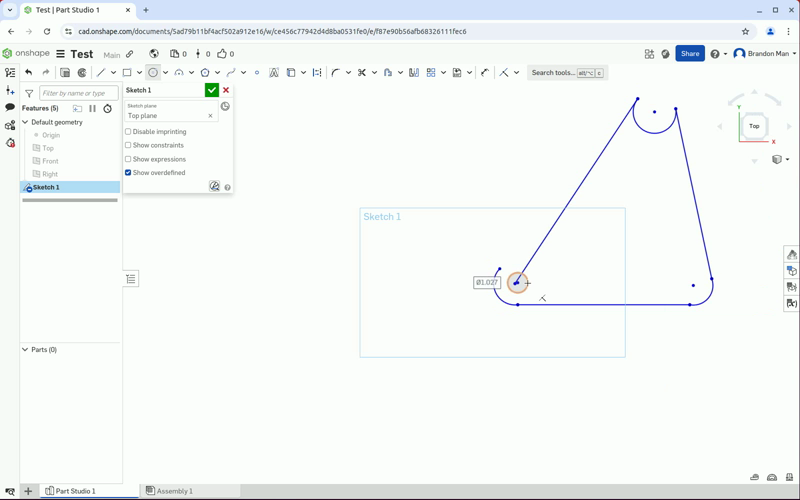
scroll(-6)
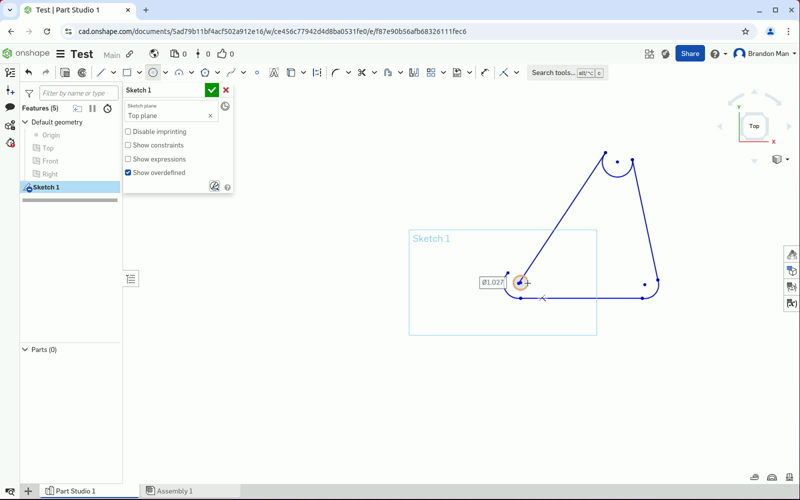
scroll(-6)
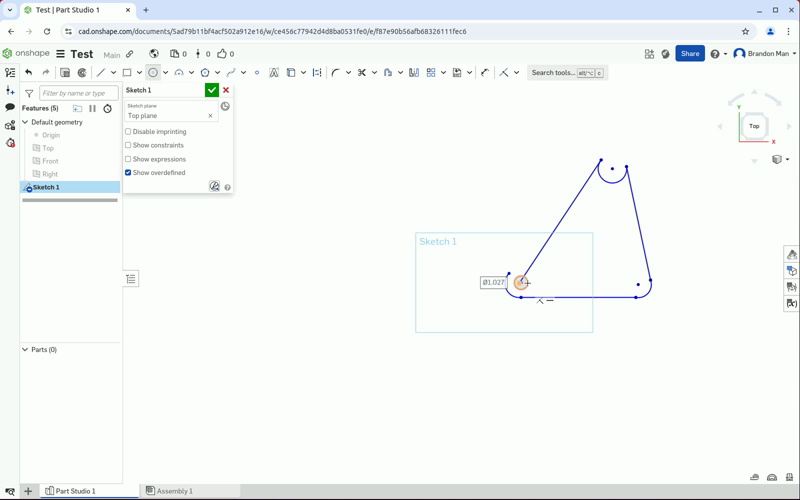
scroll(-6)
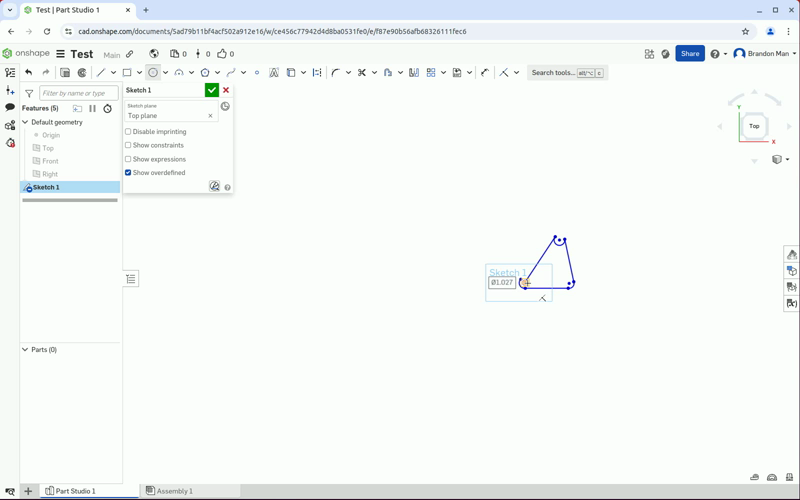
key(esc)
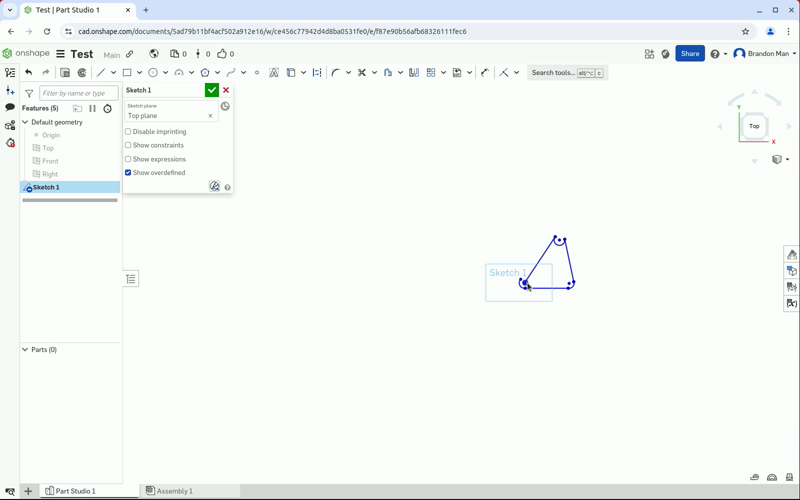
key(c)
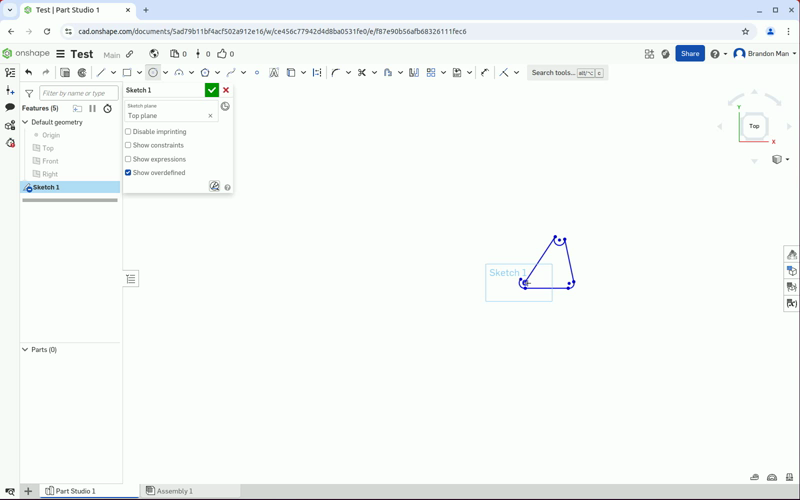
key_down(shift)
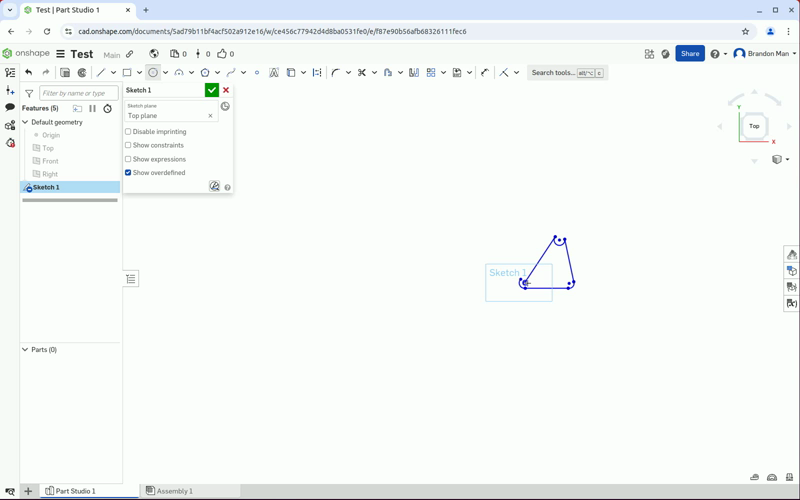
mouse_move(568, 282)
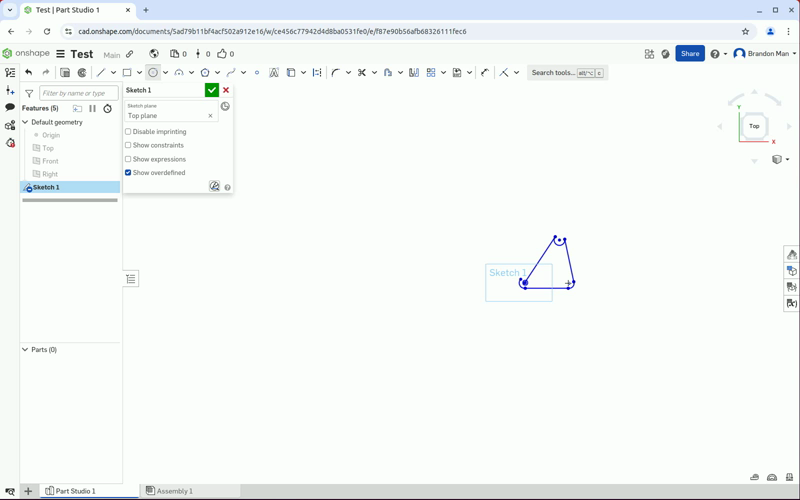
click(568, 282)
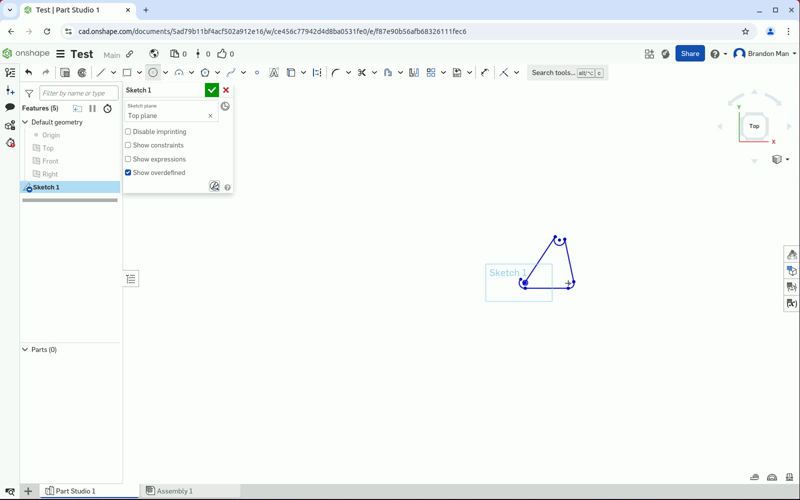
key_up(shift)
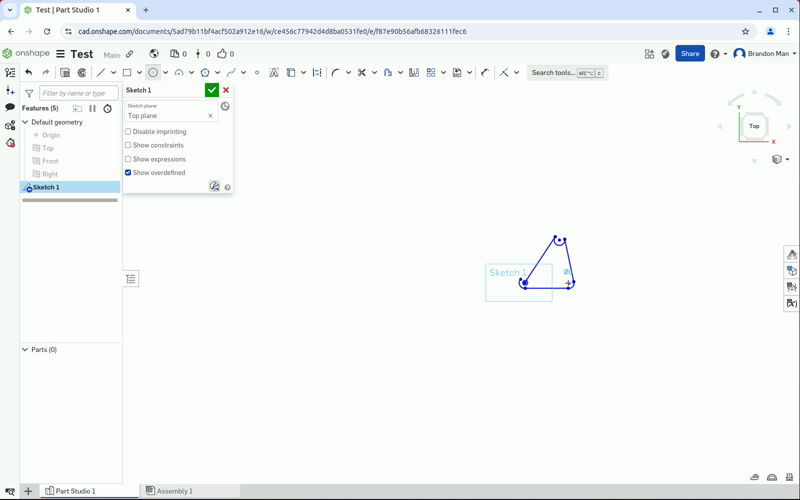
mouse_move(570, 282)
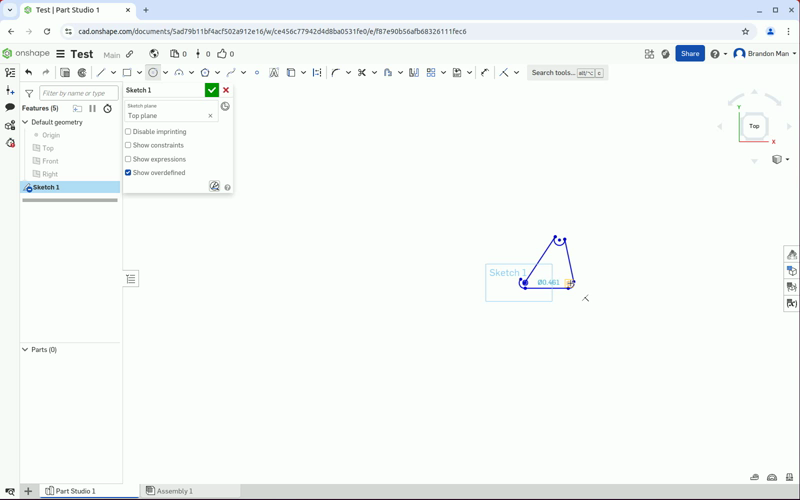
scroll(6)
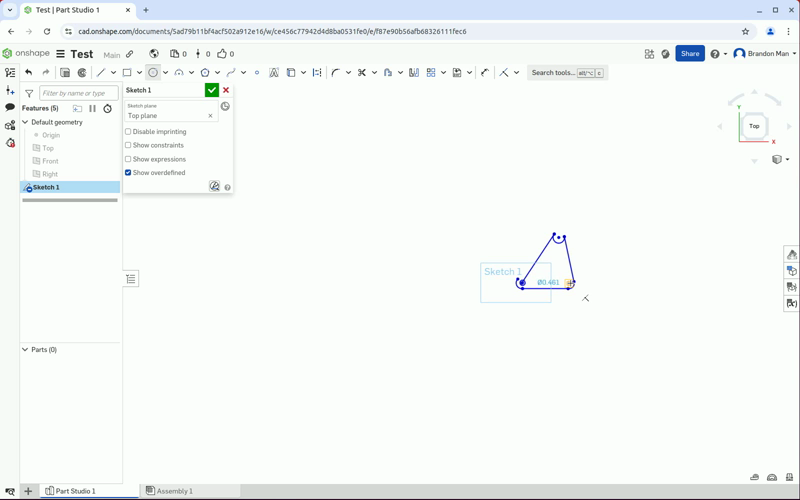
scroll(6)
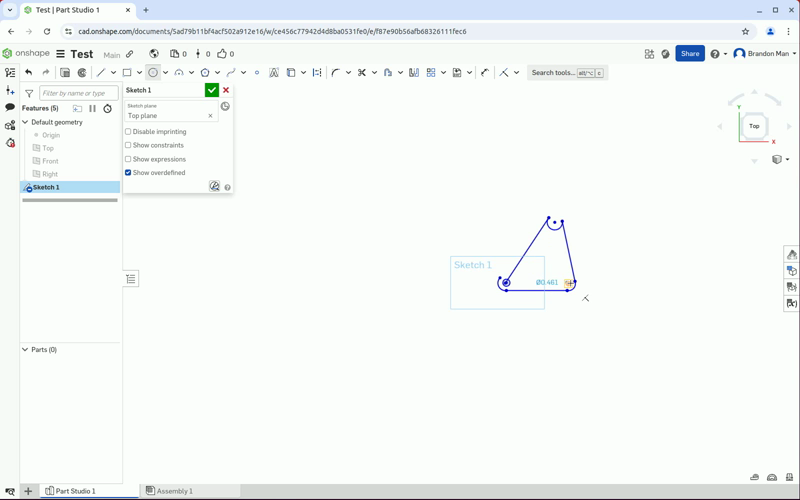
scroll(6)
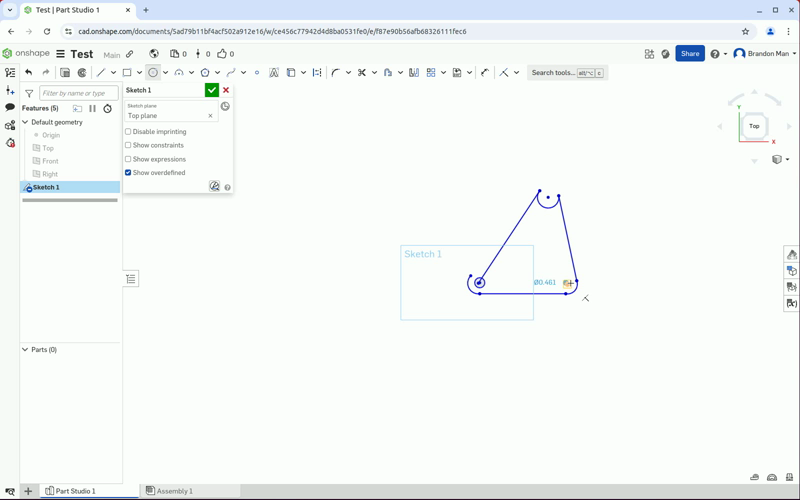
scroll(6)
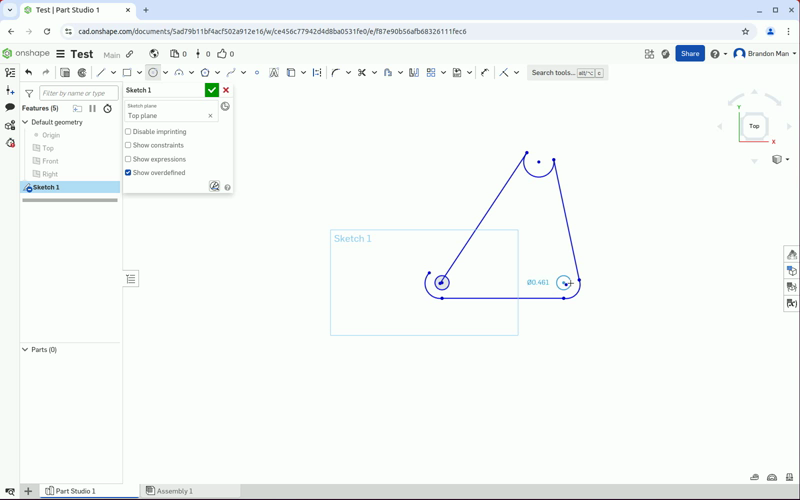
scroll(6)
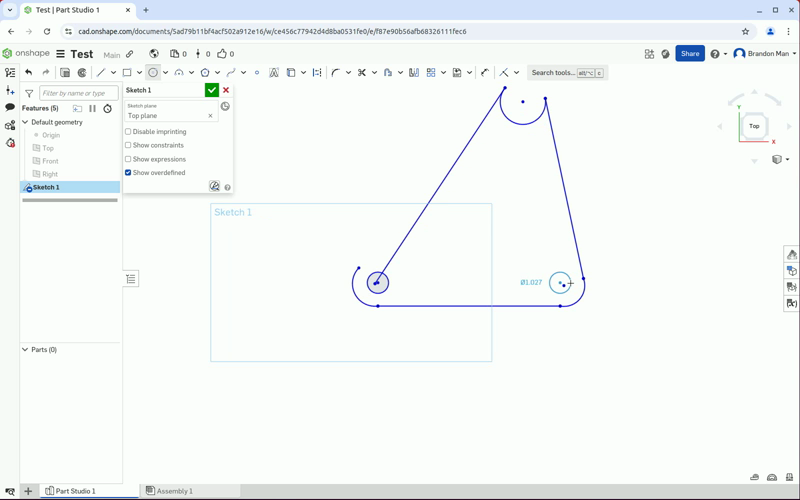
scroll(6)
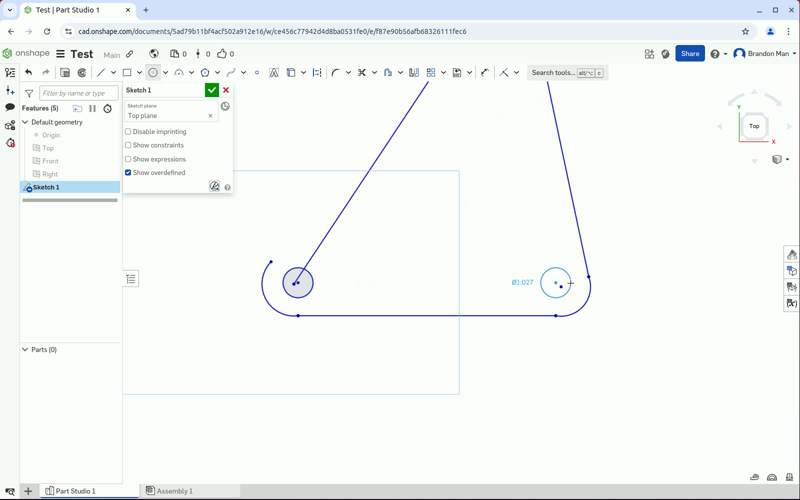
scroll(6)
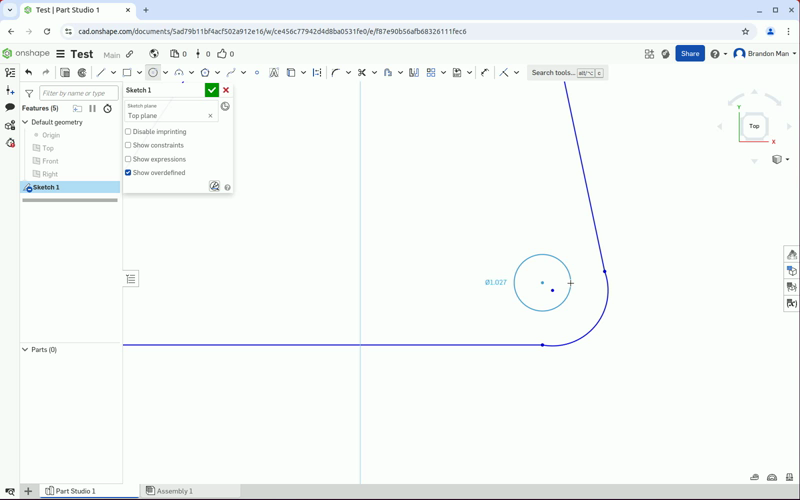
click(570, 282)
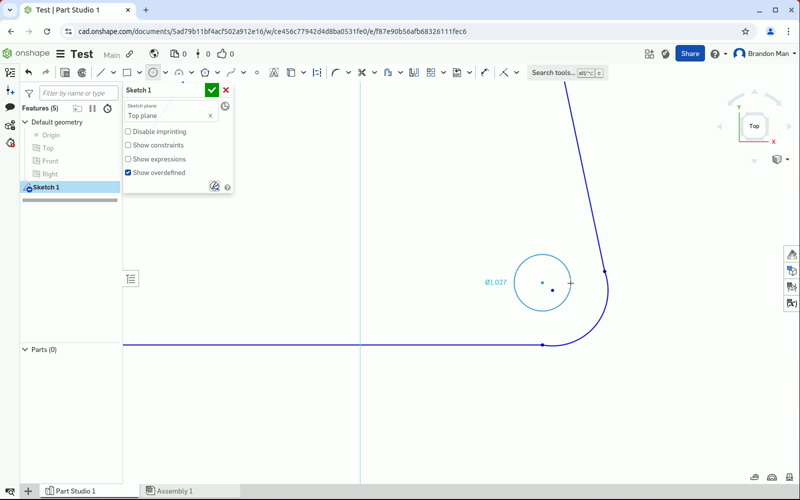
scroll(-6)
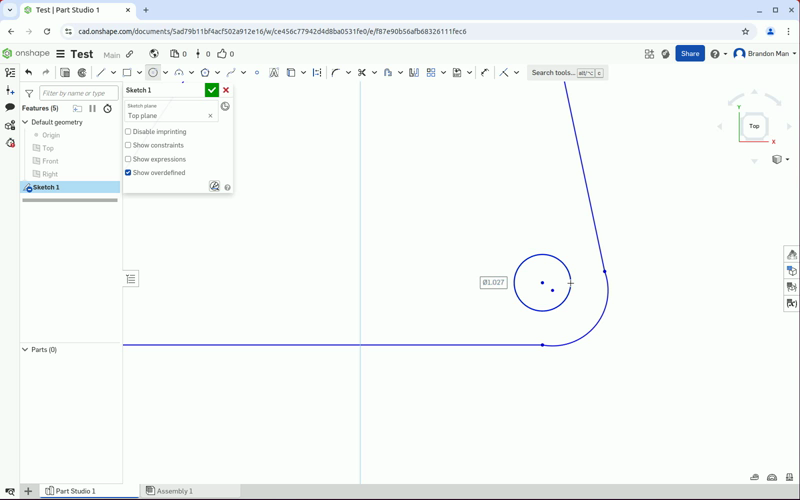
scroll(-6)
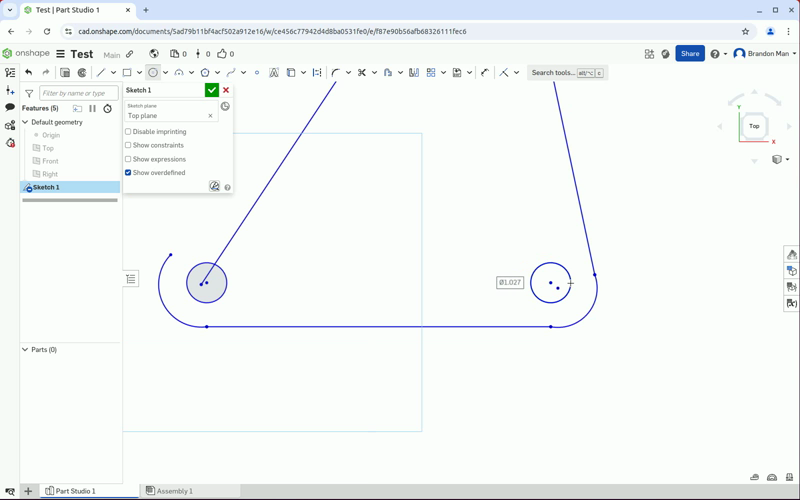
scroll(-6)
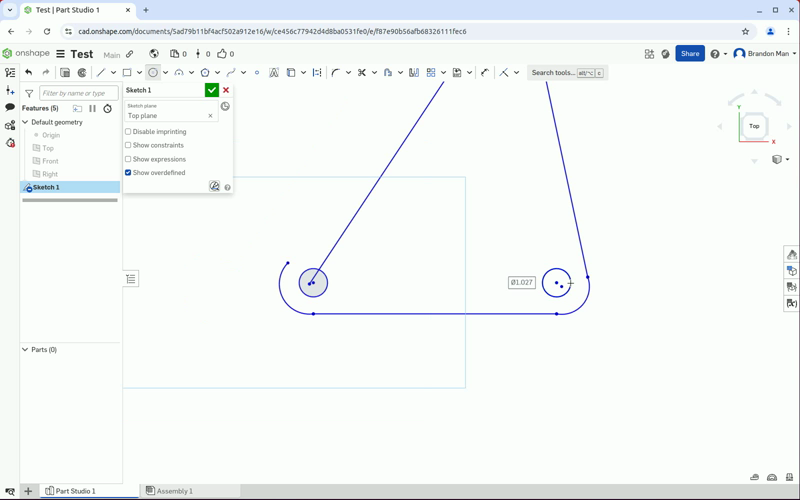
scroll(-6)
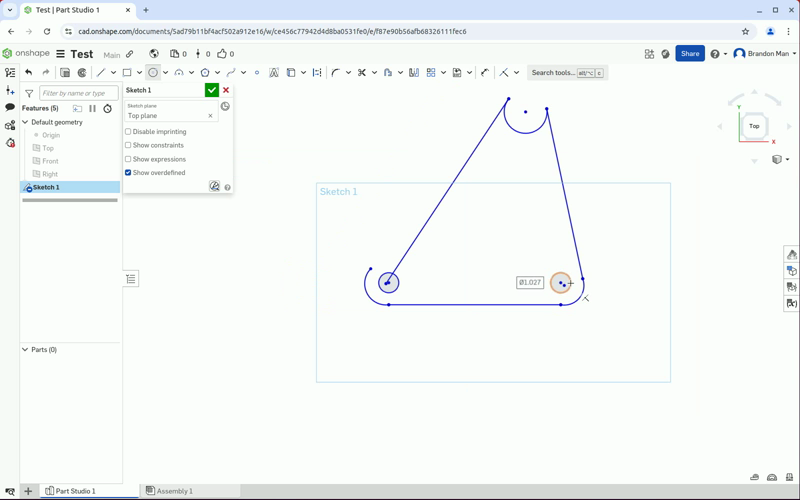
scroll(-6)
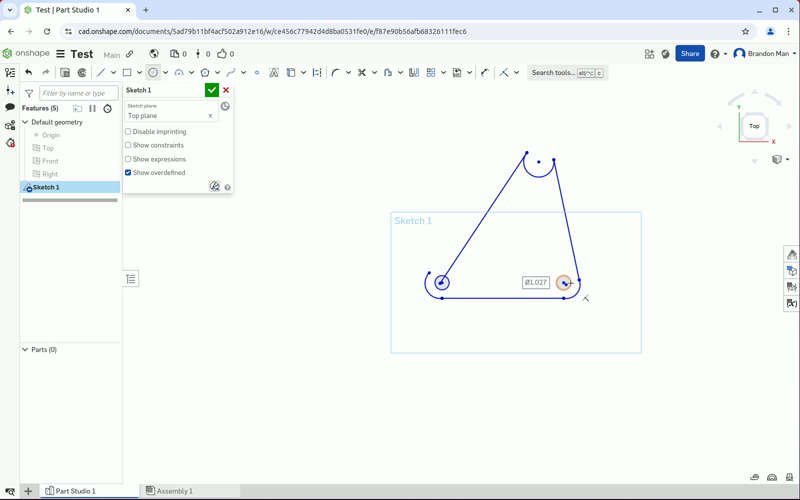
scroll(-6)
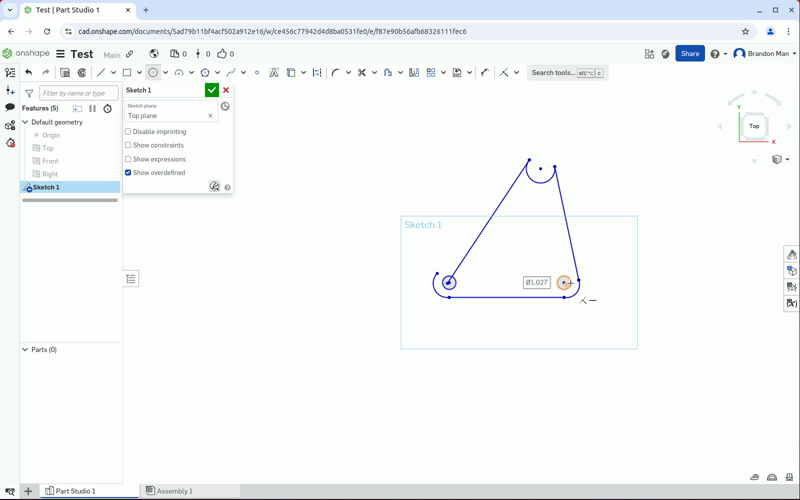
scroll(-6)
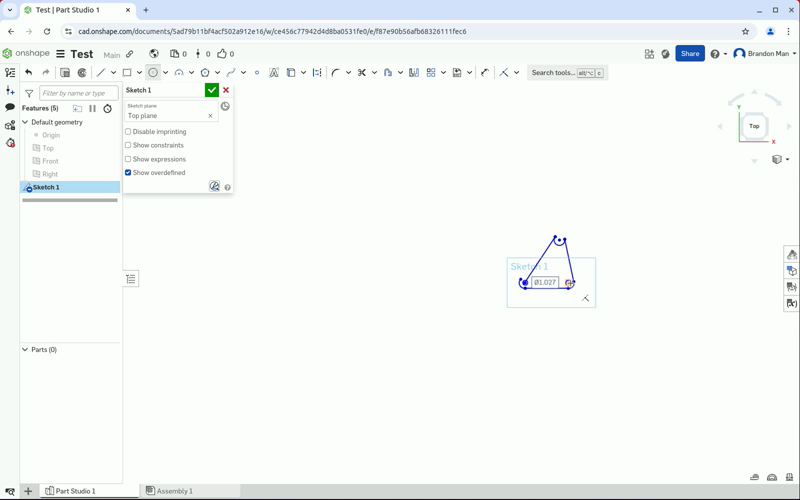
key(esc)
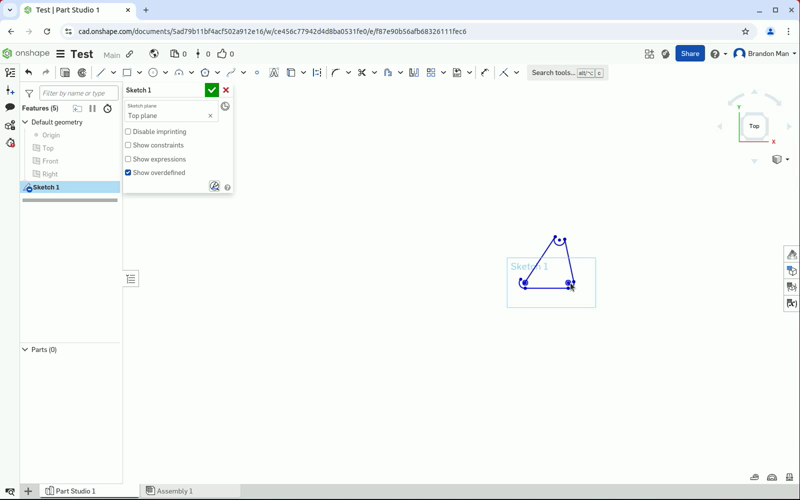
mouse_move(545, 260)
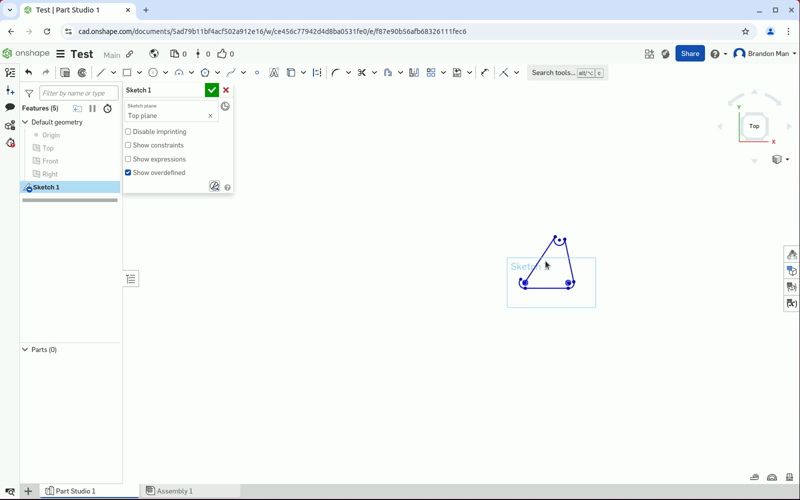
scroll(6)
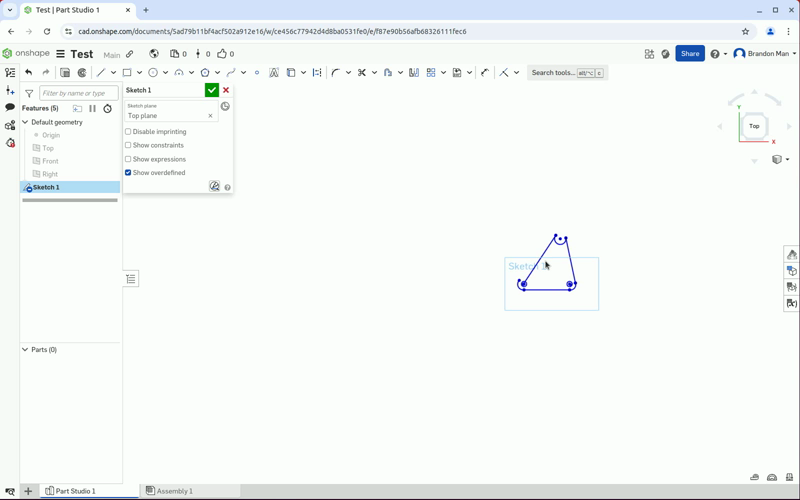
scroll(6)
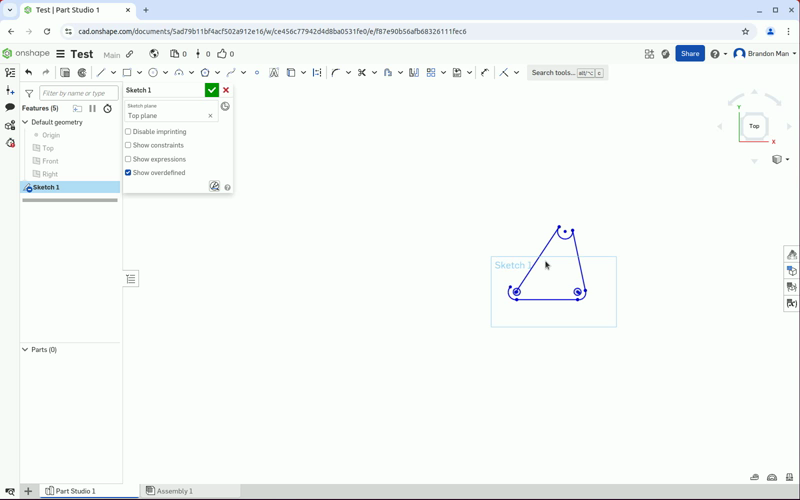
scroll(6)
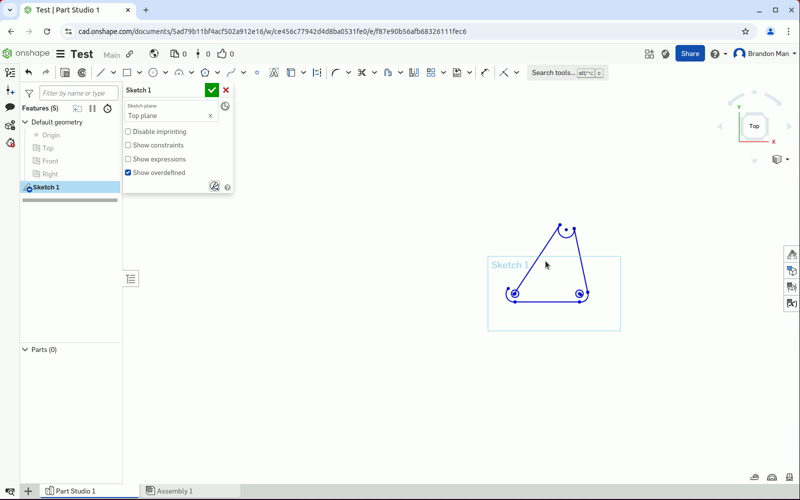
scroll(6)
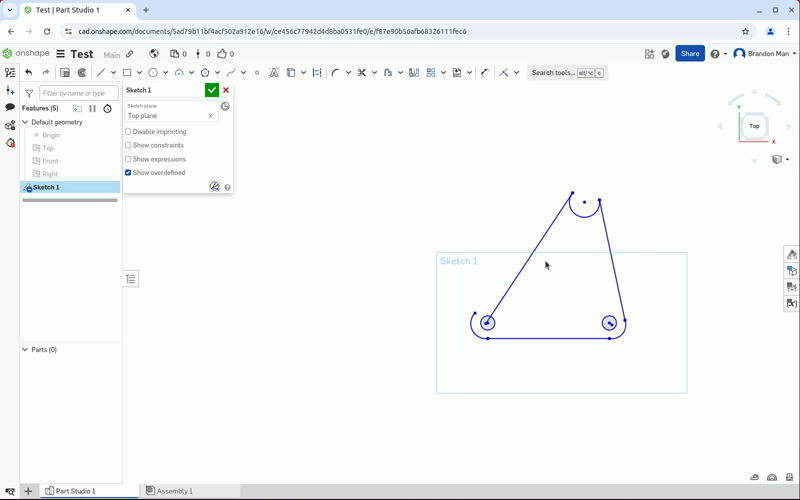
scroll(6)
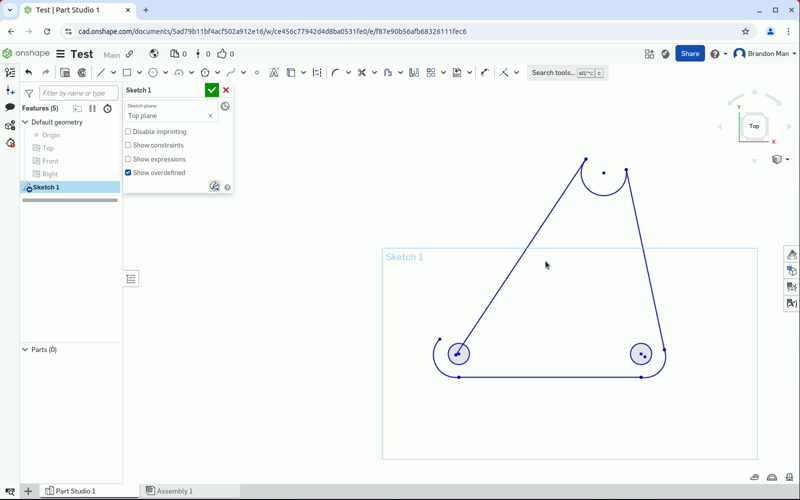
scroll(6)
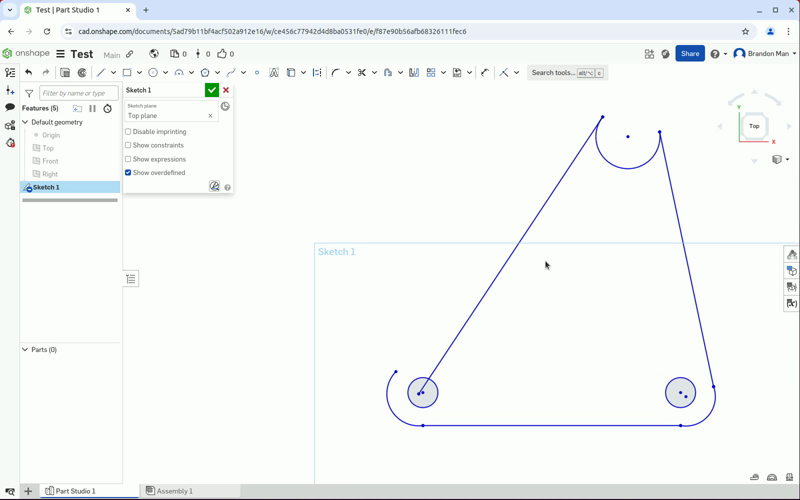
scroll(6)
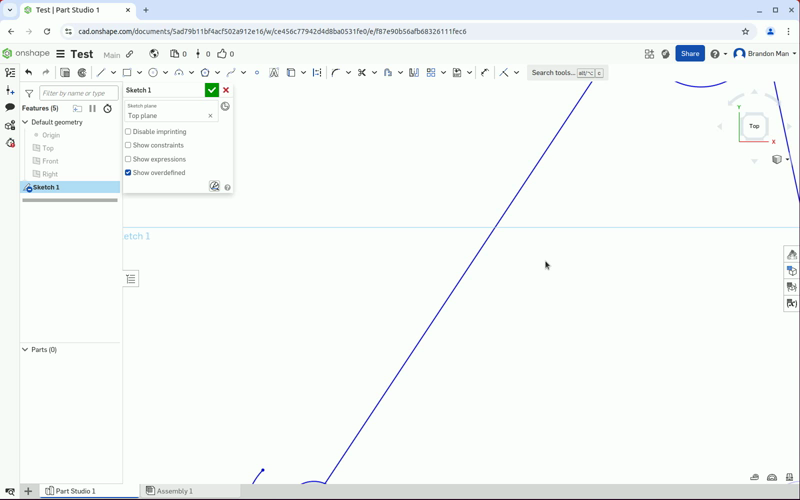
click(545, 260)
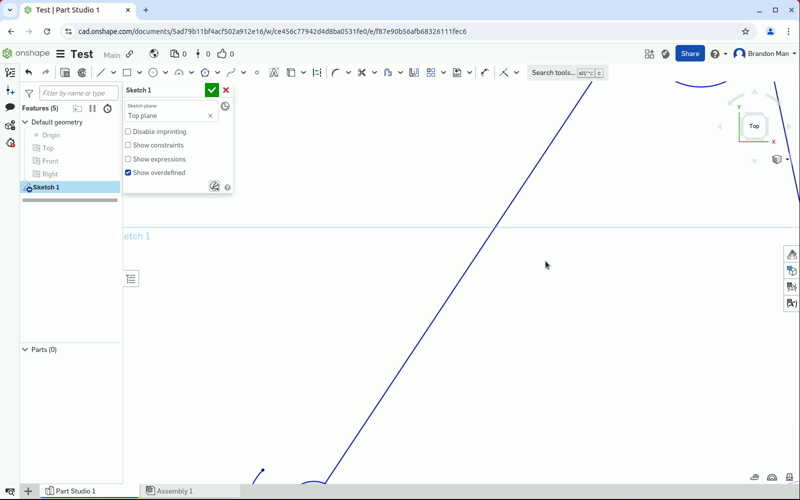
scroll(-6)
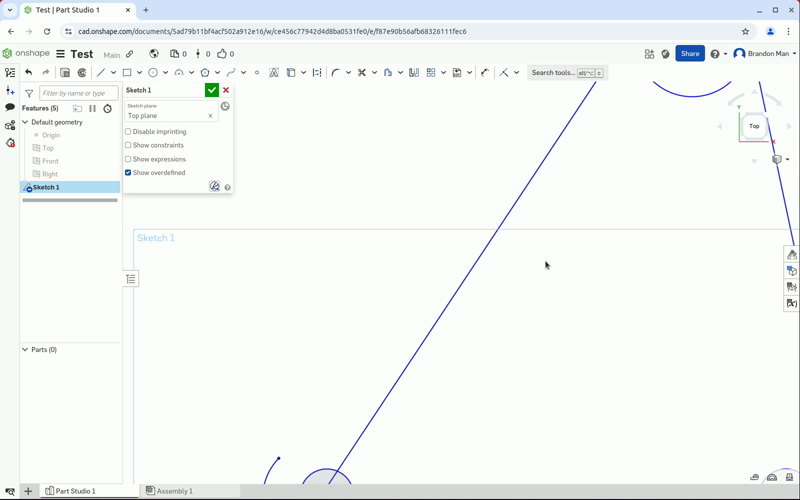
scroll(-6)
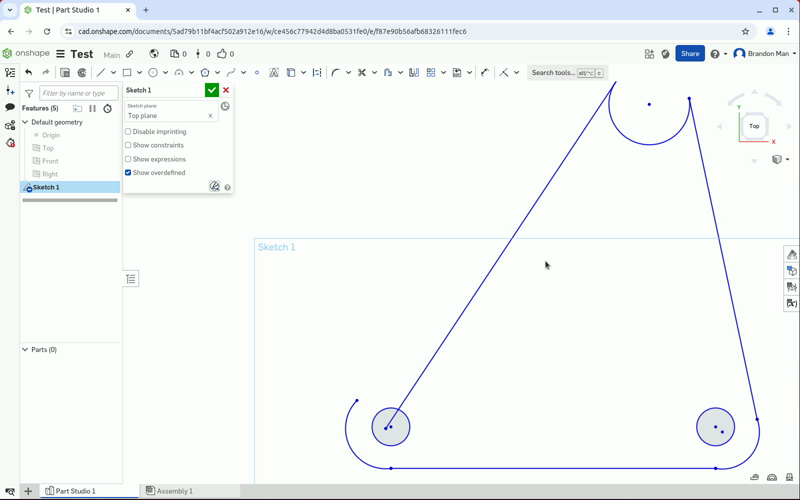
scroll(-6)
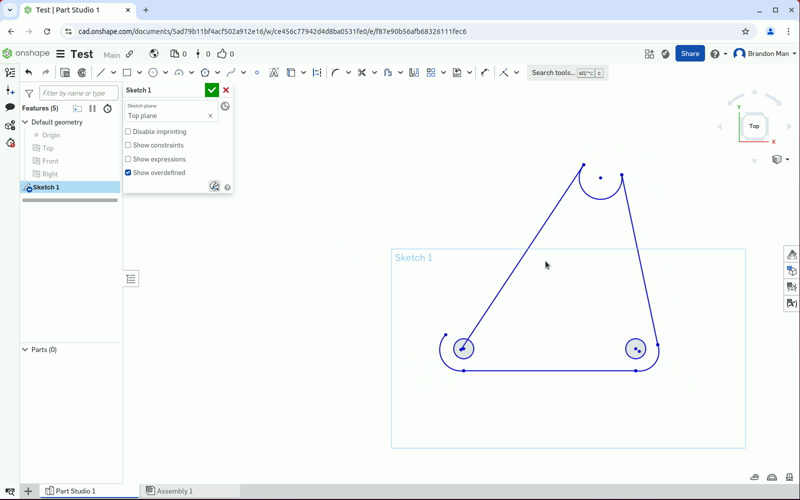
scroll(-6)
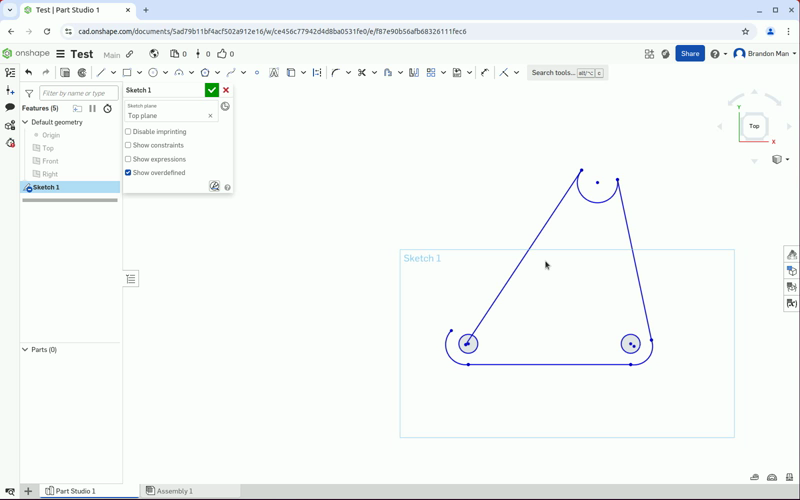
scroll(-6)
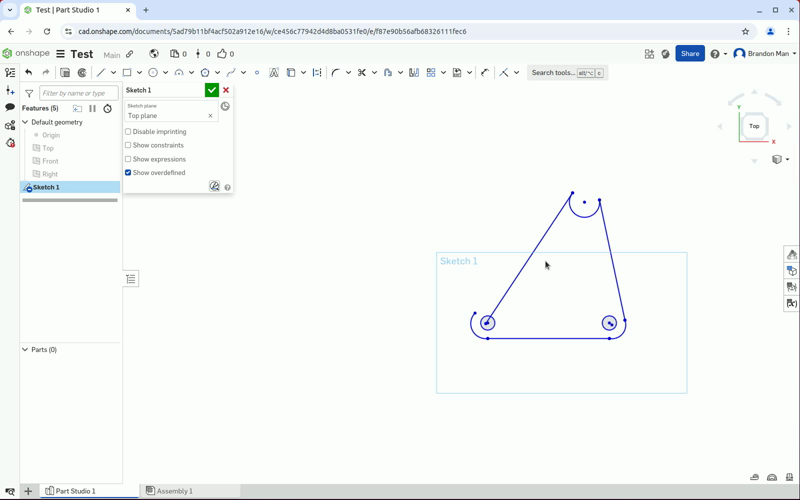
scroll(-6)
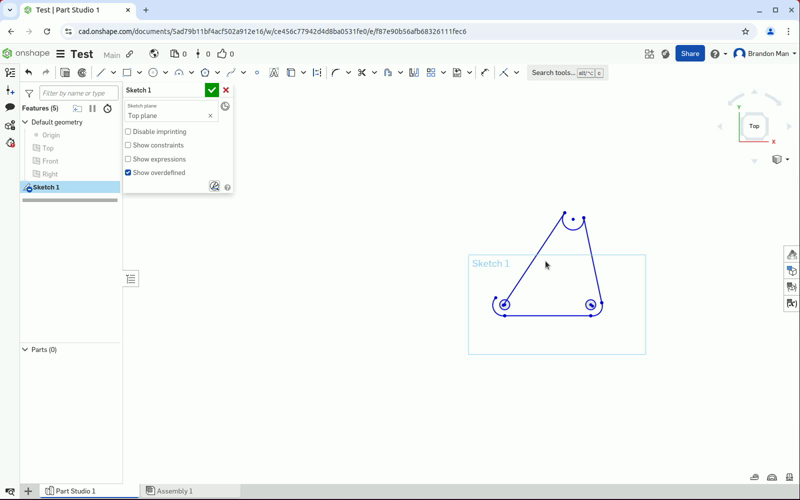
scroll(-6)
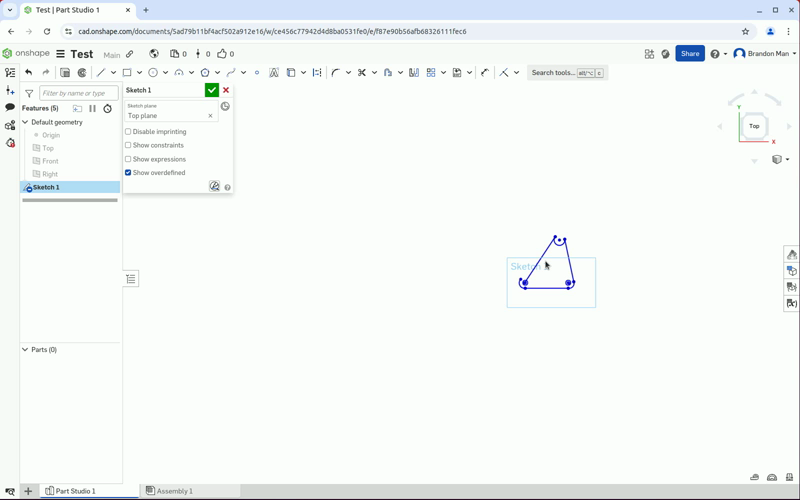
mouse_move(73, 352)
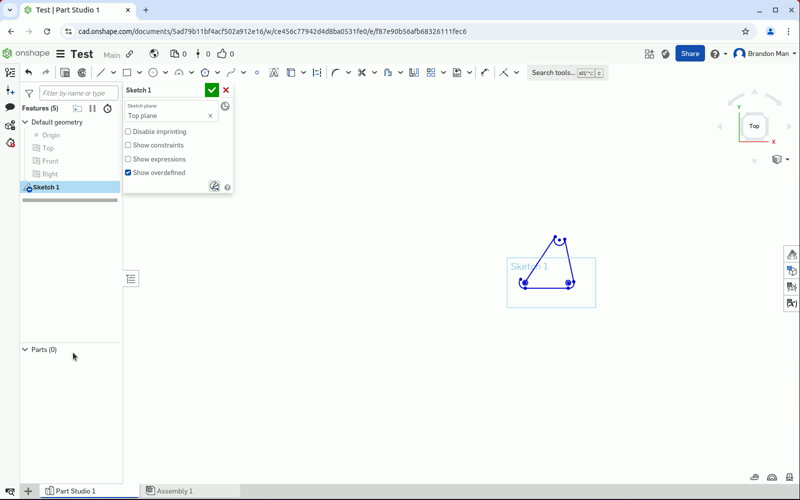
key(shift+y)
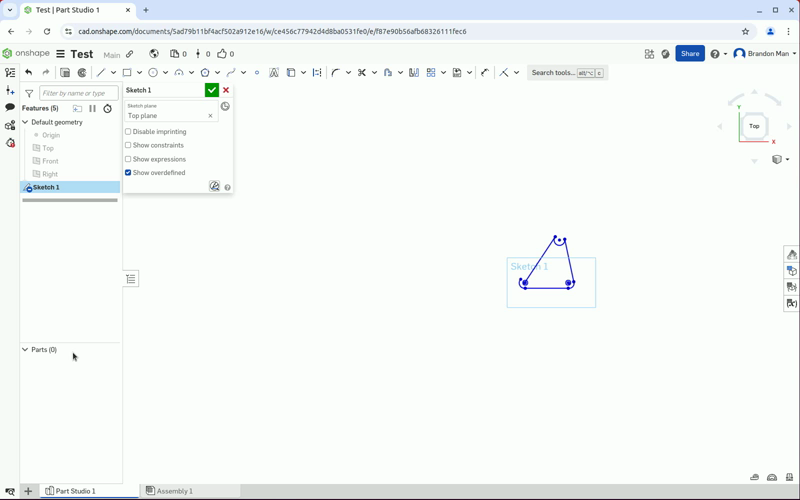
key(shift+e)
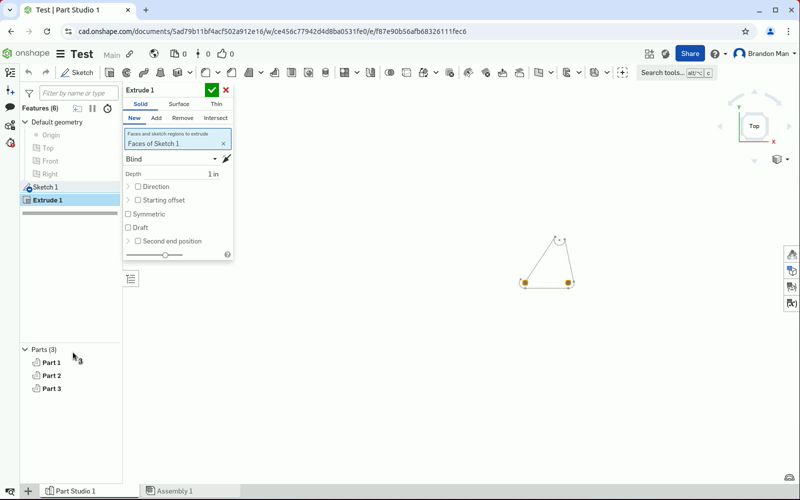
mouse_move(143, 106)
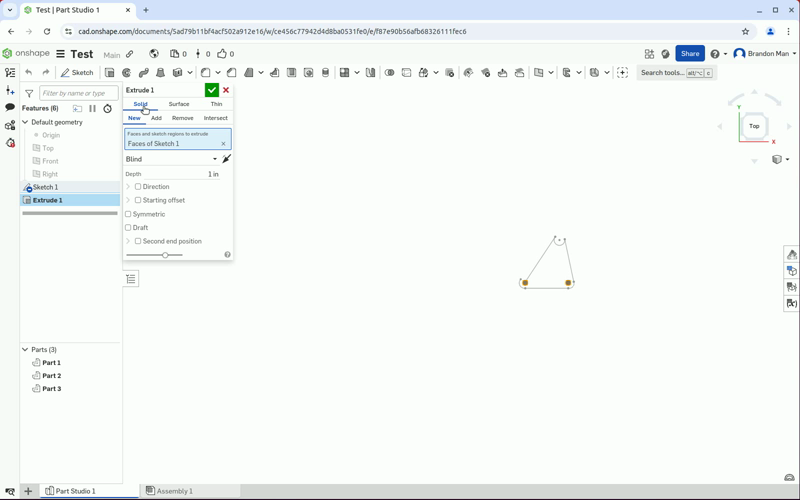
click(143, 106)
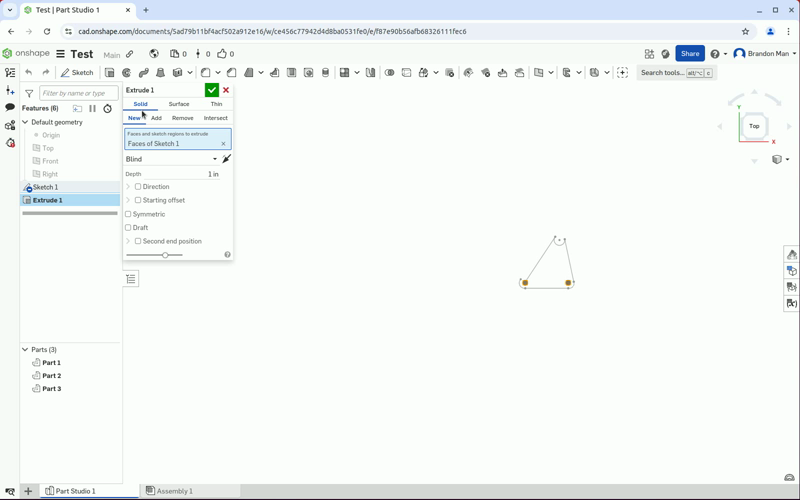
mouse_move(137, 120)
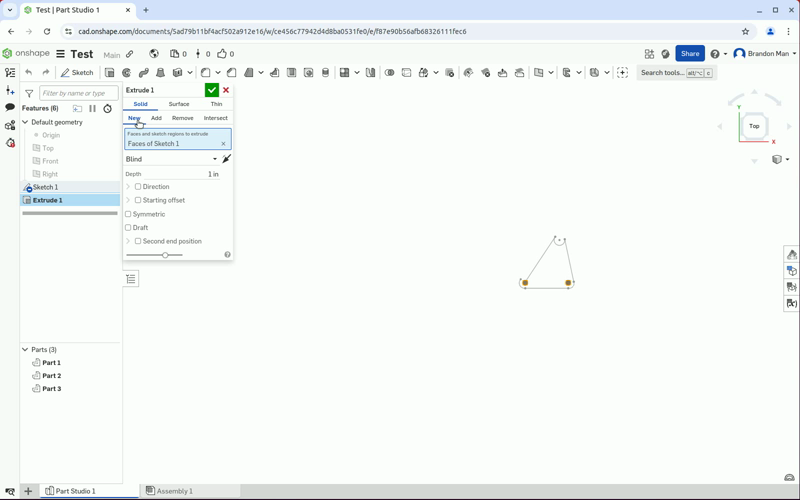
click(137, 120)
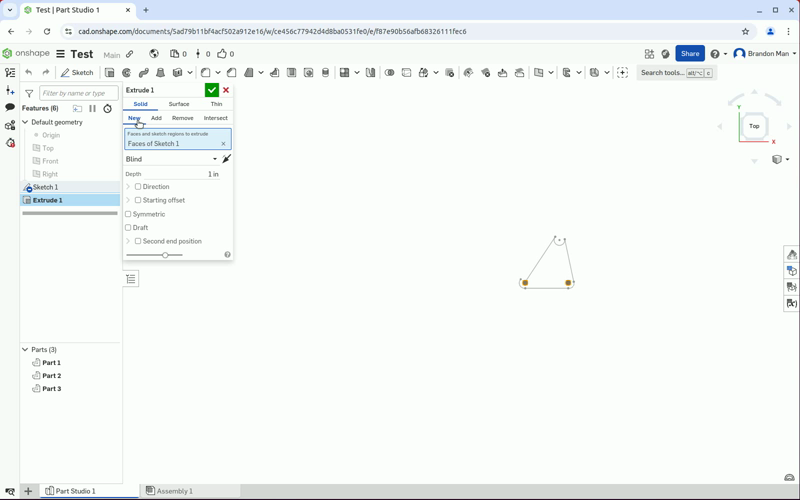
key(tab, 4)
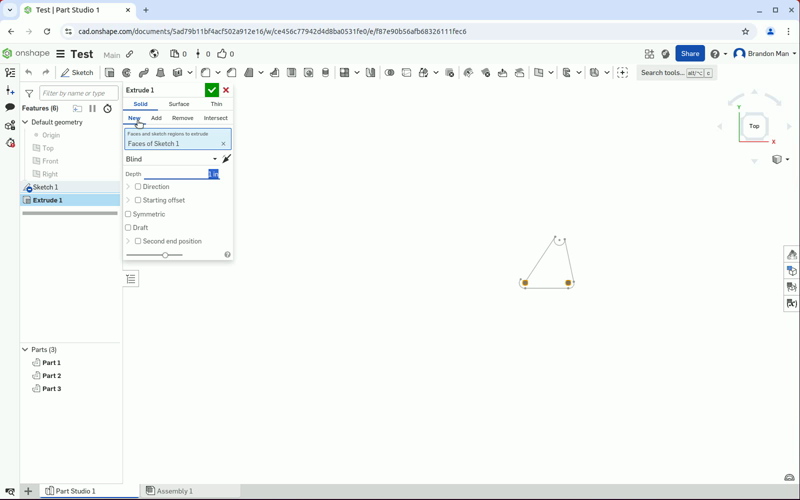
text(1.204)
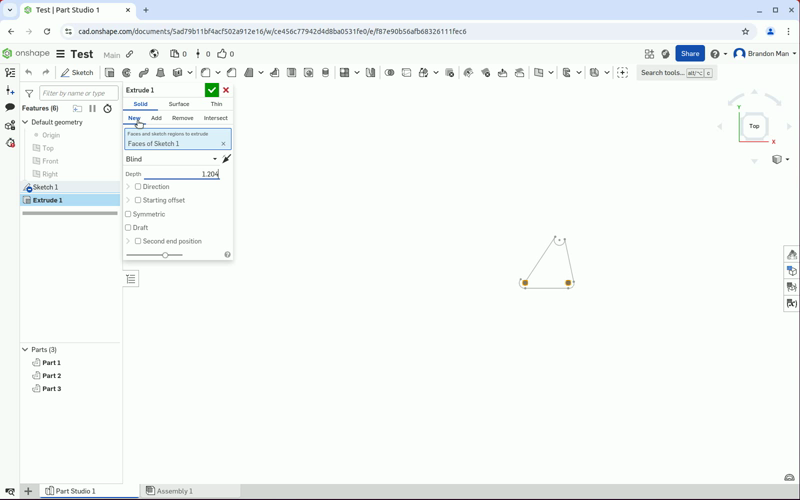
key(enter)
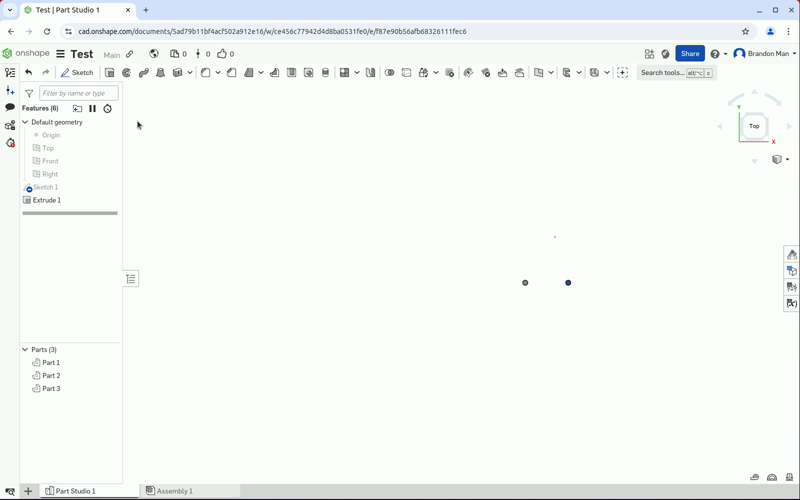
key(shift+h)
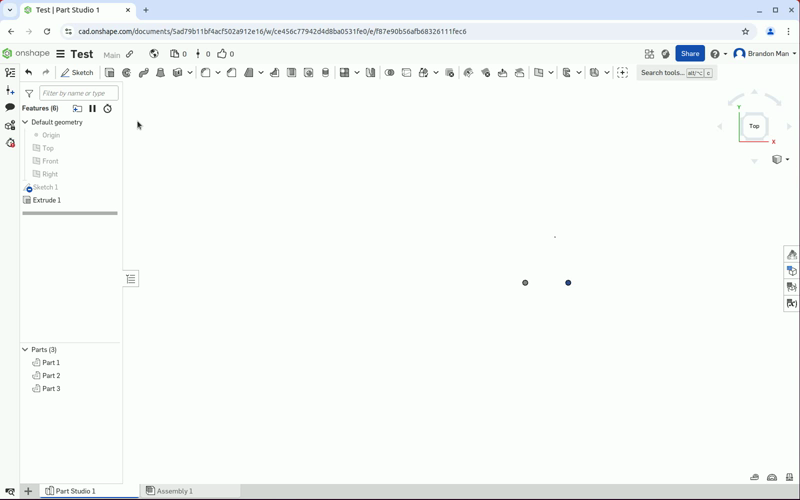
key(shift+h)
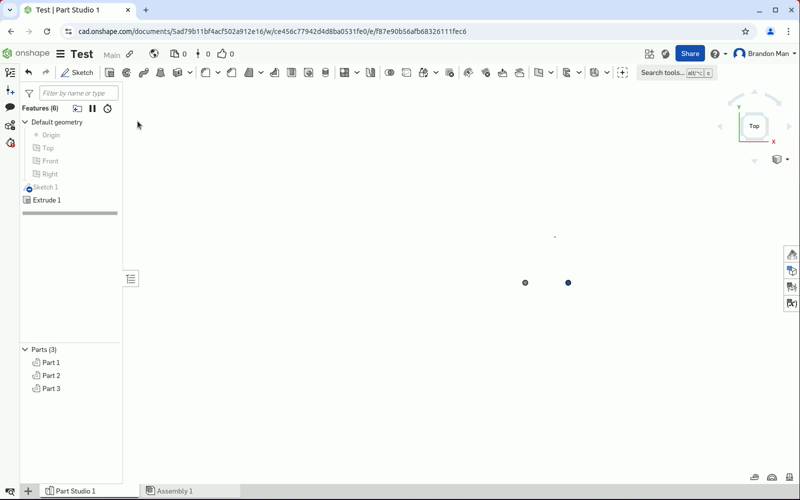
mouse_move(73, 189)
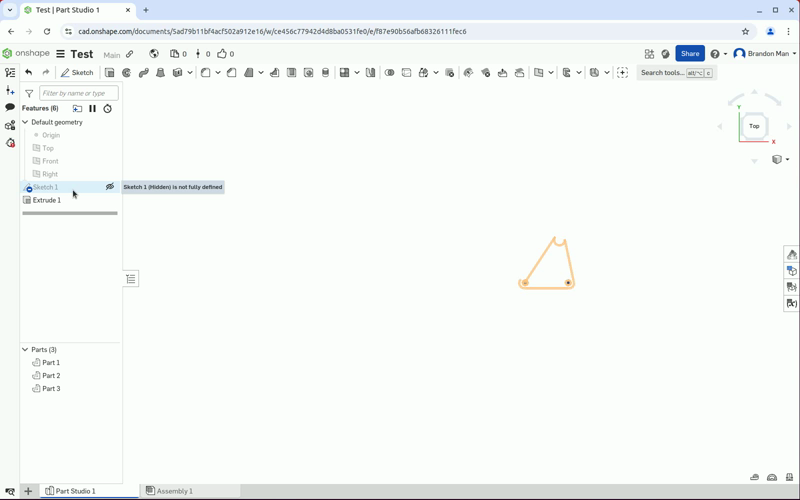
click(73, 189)
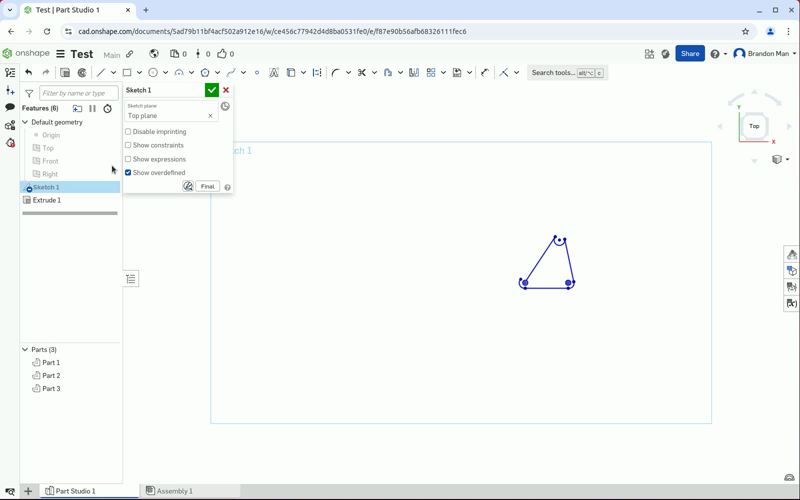
mouse_move(229, 92)
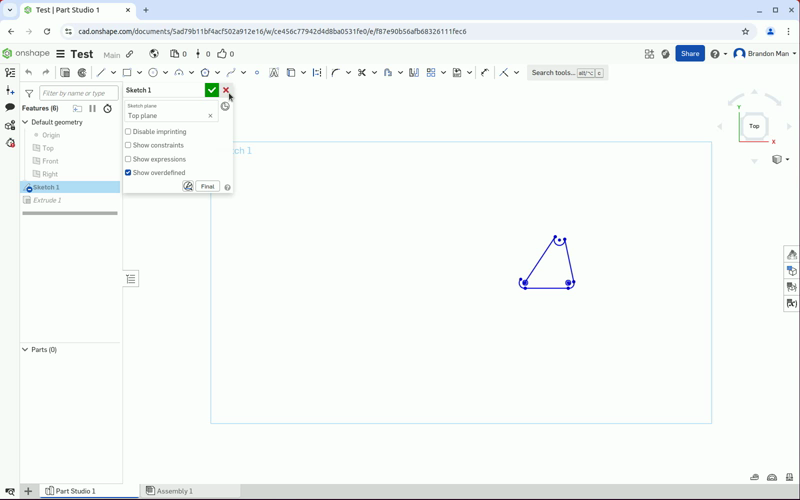
click(229, 92)
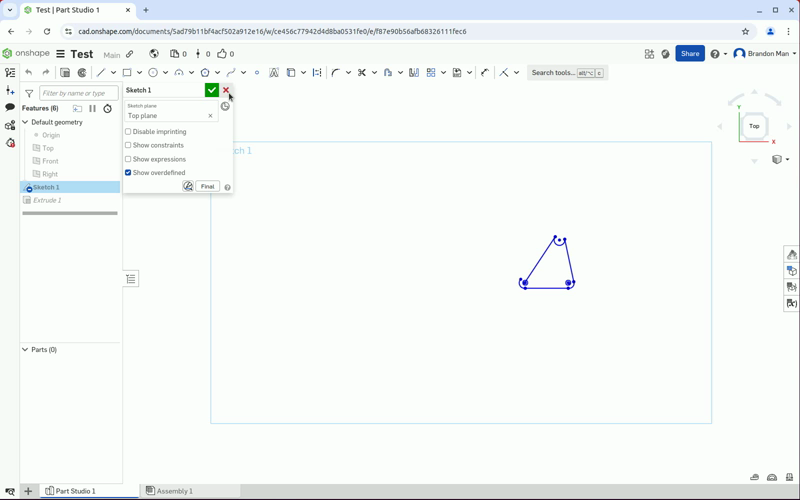
key(shift+s)
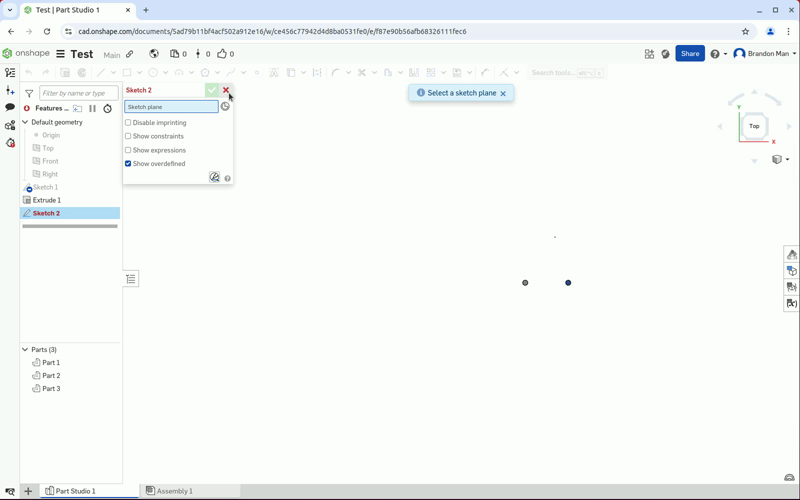
mouse_move(73, 150)
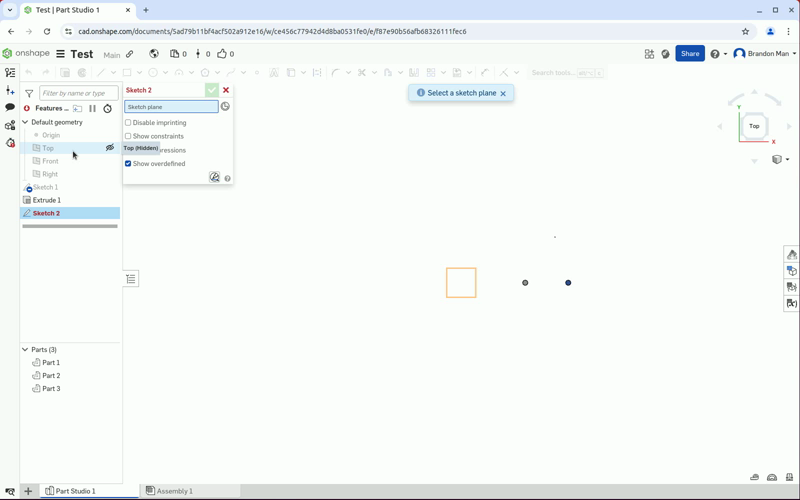
click(73, 150)
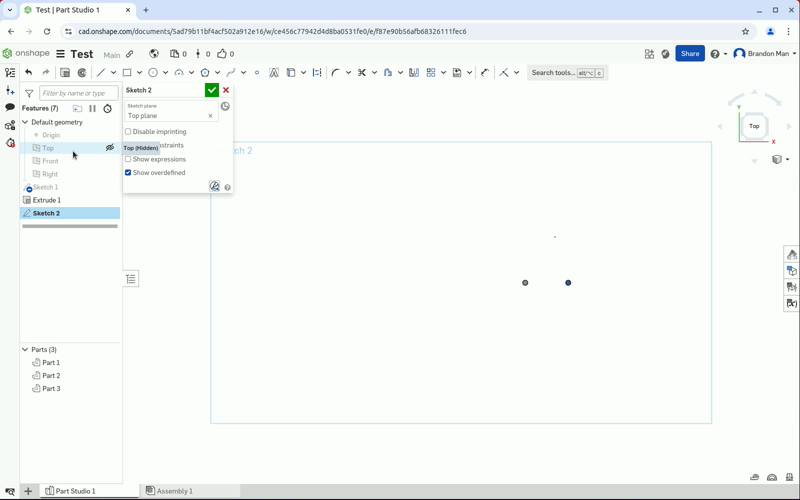
mouse_move(73, 352)
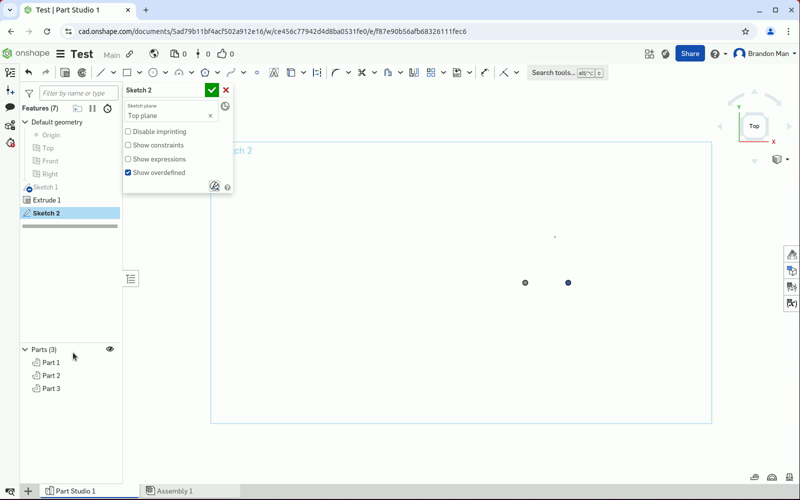
key(y)
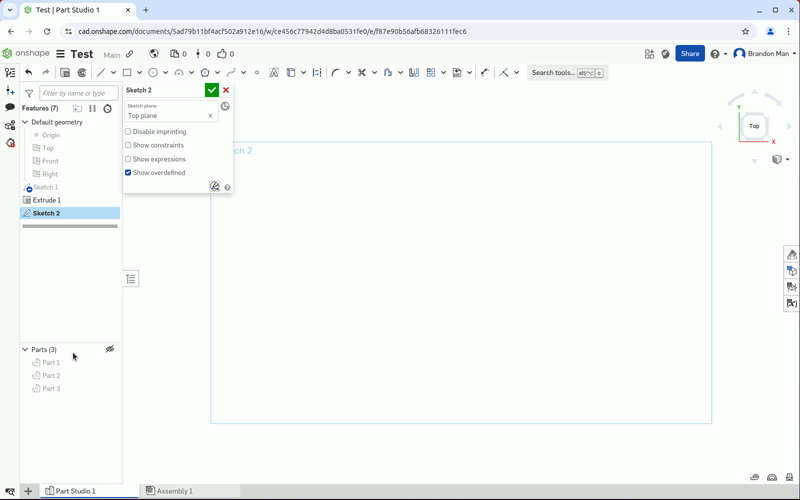
key(c)
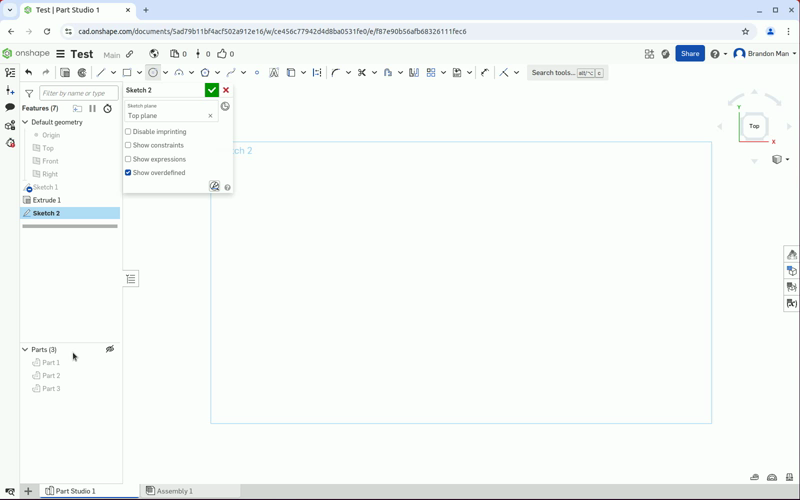
key_down(shift)
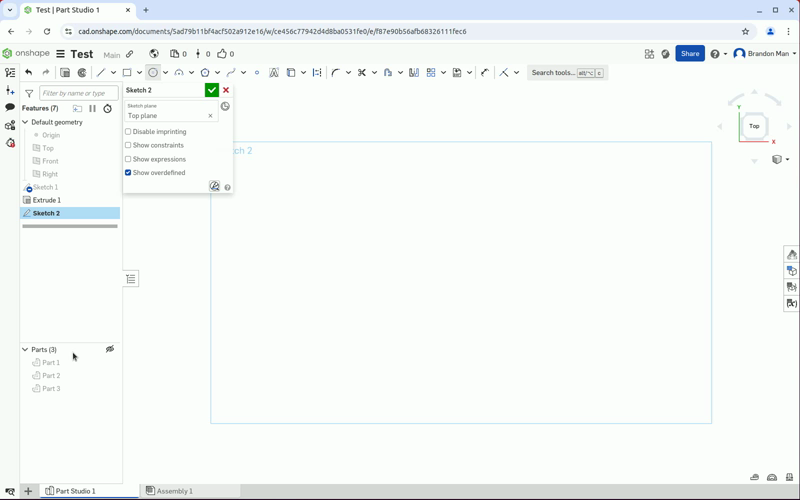
mouse_move(560, 240)
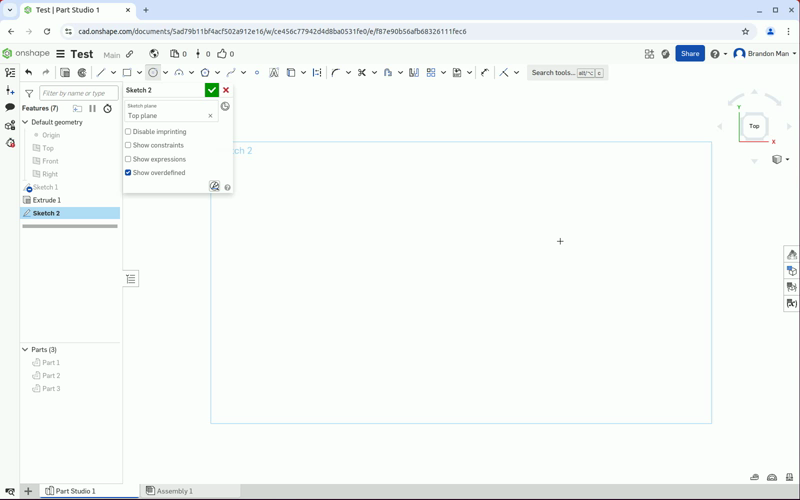
click(560, 240)
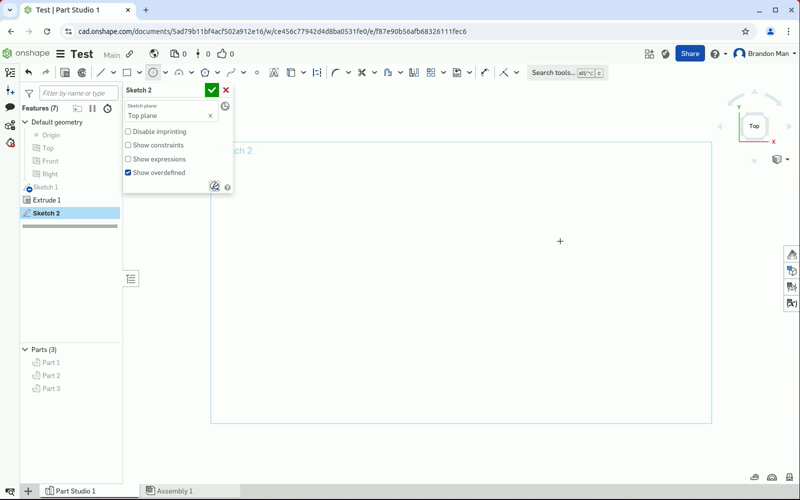
key_up(shift)
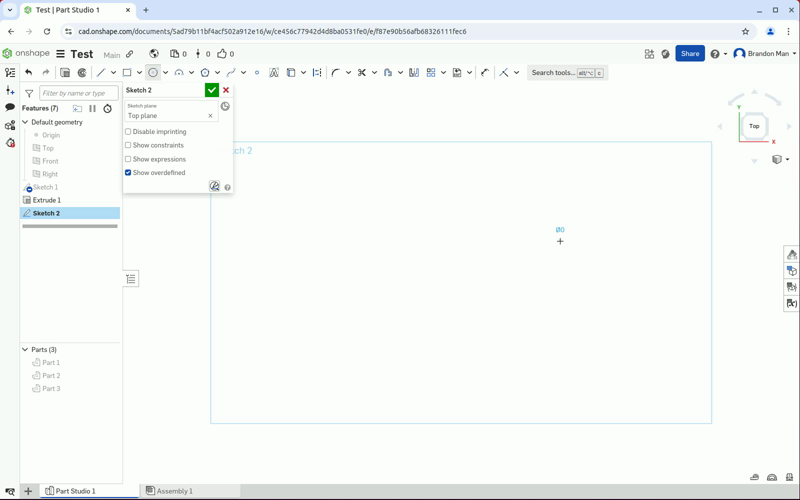
mouse_move(566, 240)
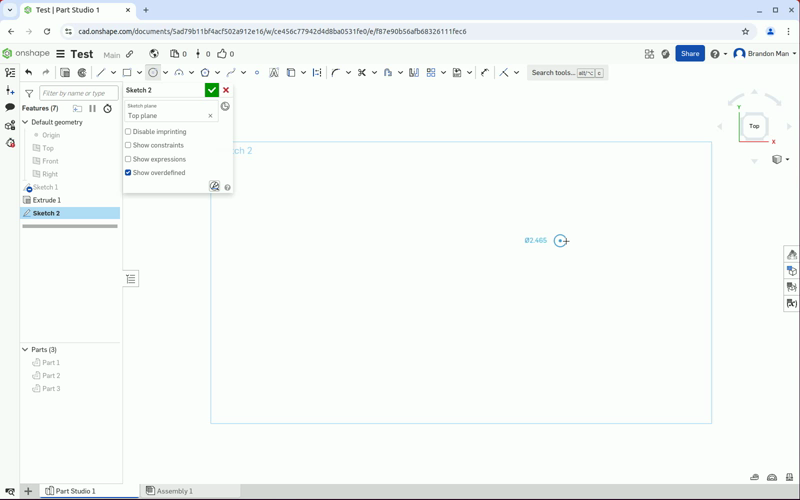
click(566, 240)
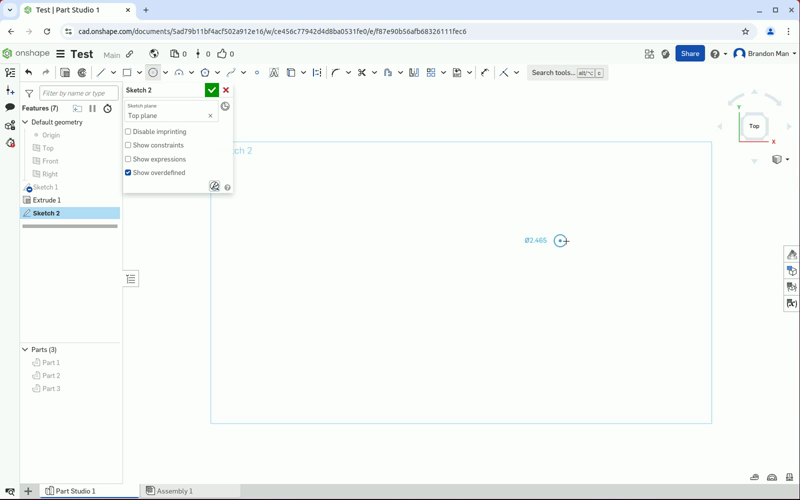
key(esc)
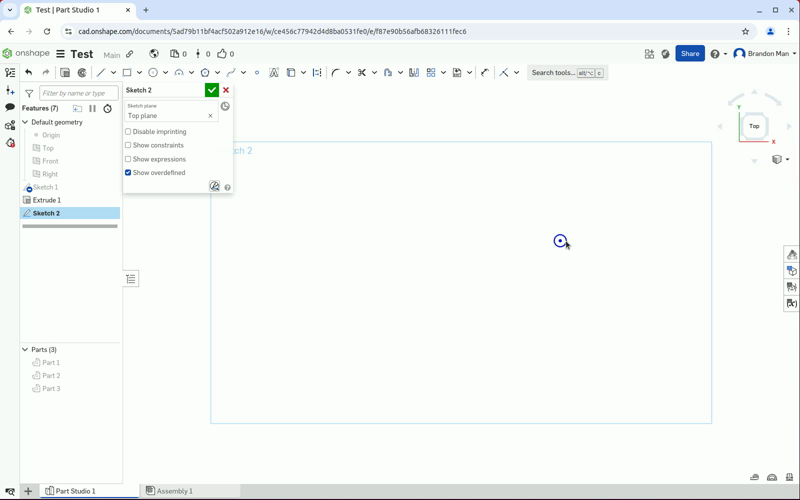
mouse_move(559, 244)
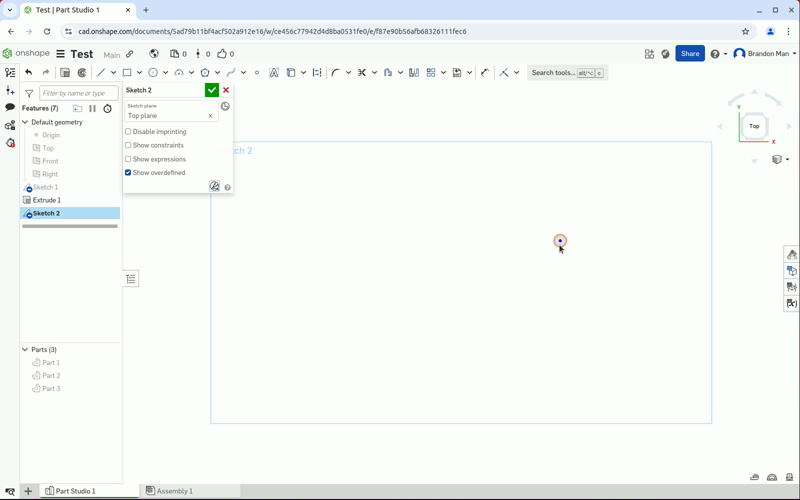
scroll(6)
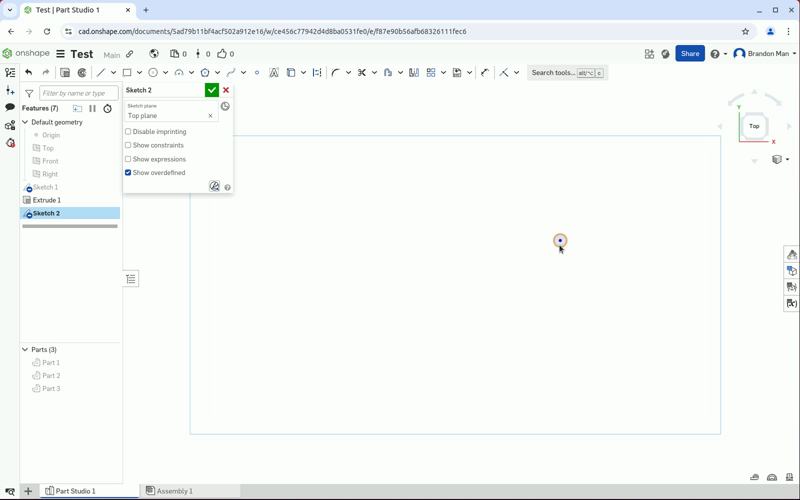
scroll(6)
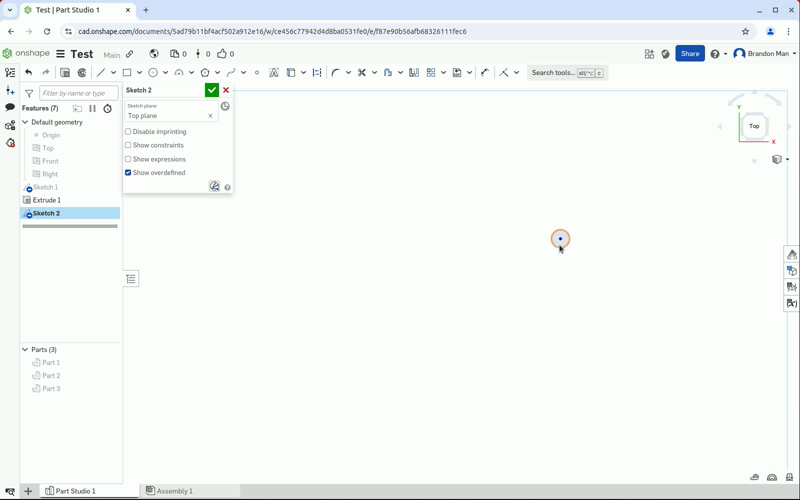
scroll(6)
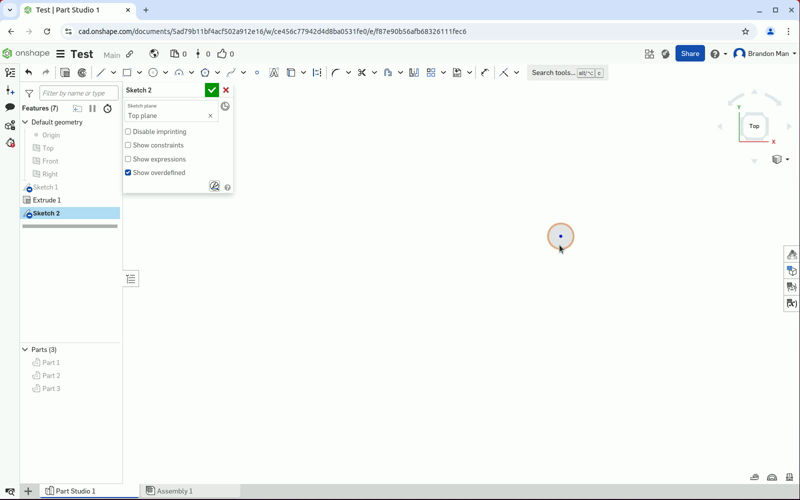
scroll(6)
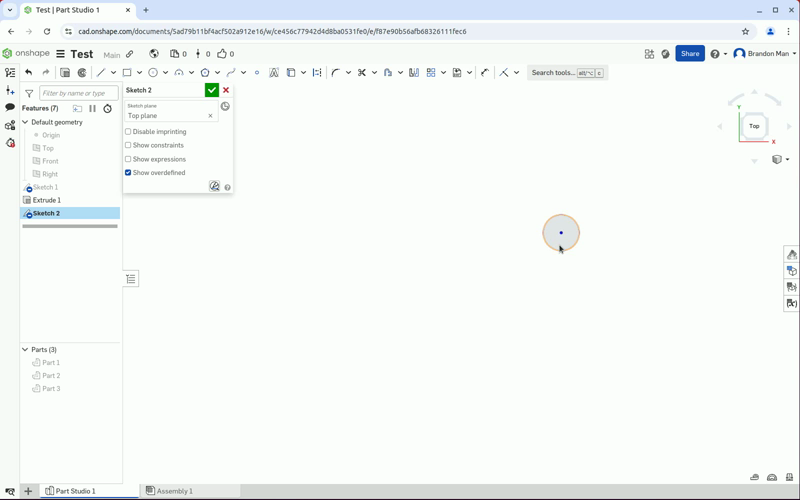
scroll(6)
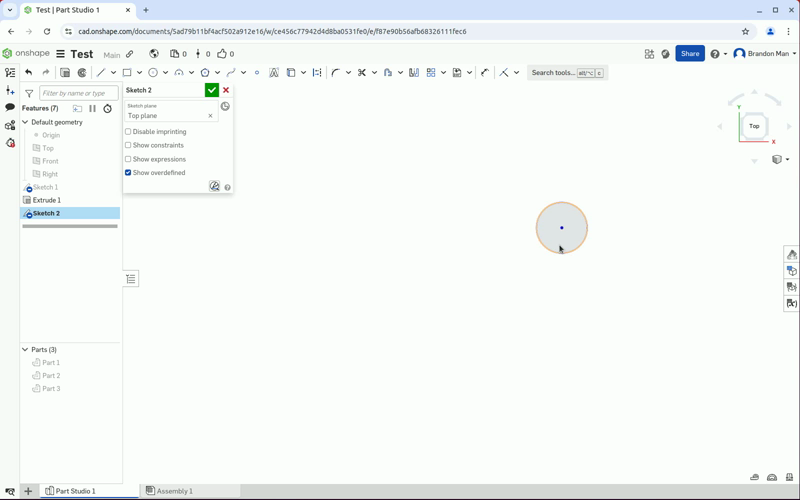
scroll(6)
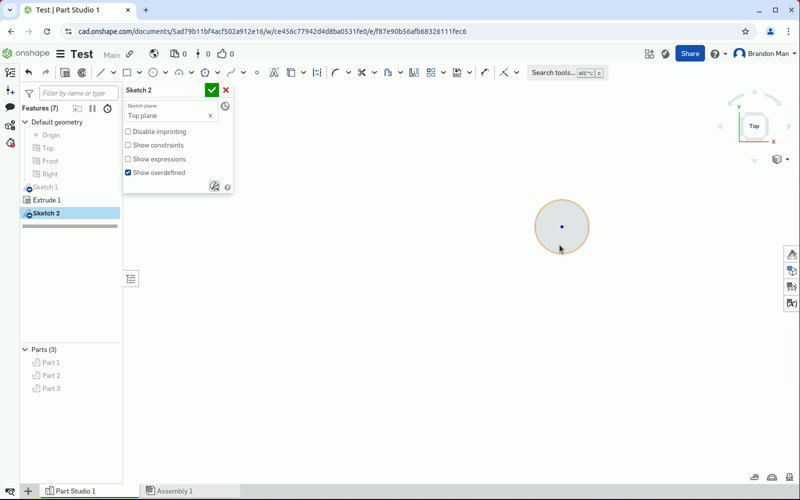
scroll(6)
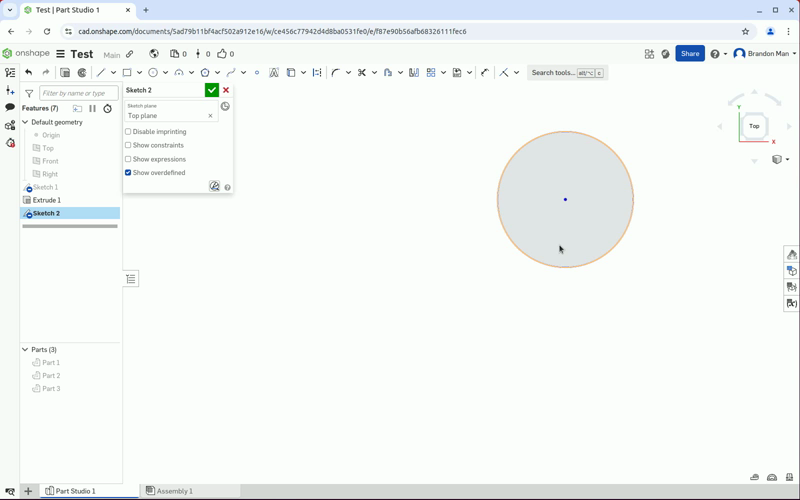
click(559, 244)
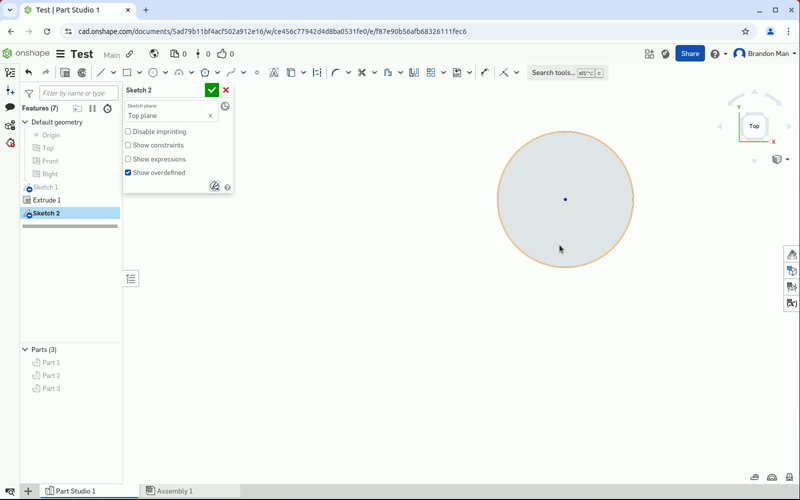
scroll(-6)
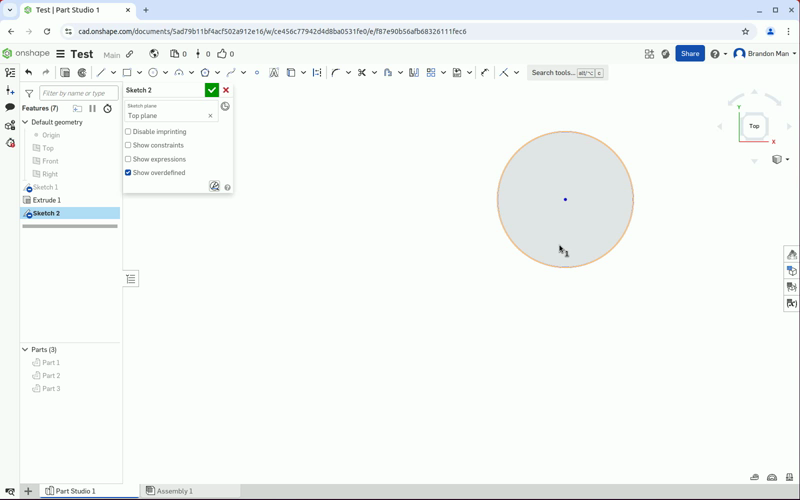
scroll(-6)
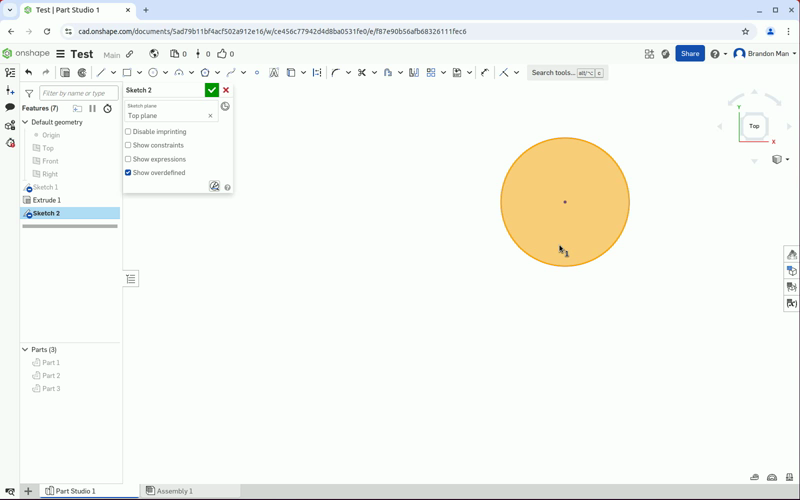
scroll(-6)
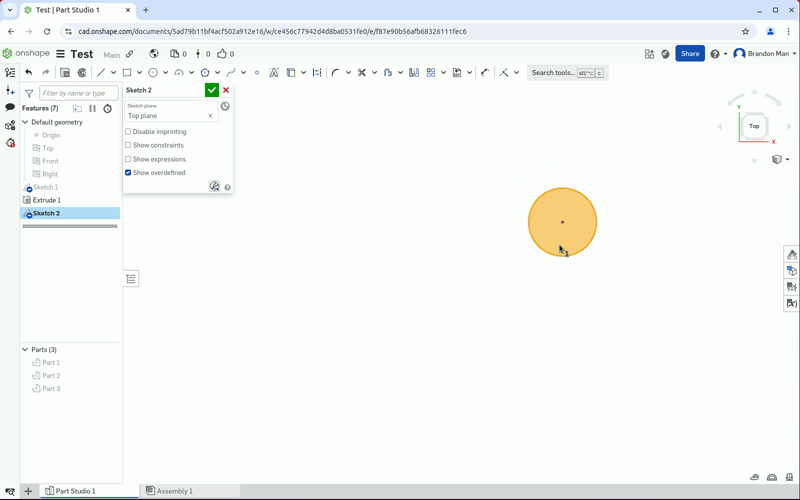
scroll(-6)
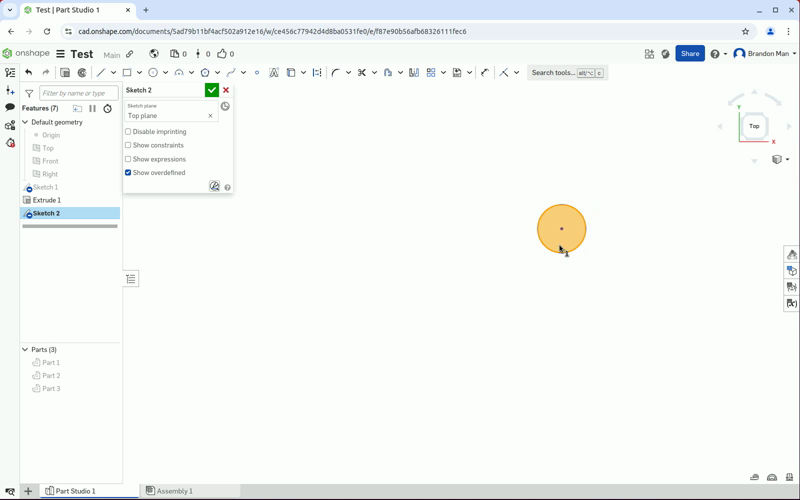
scroll(-6)
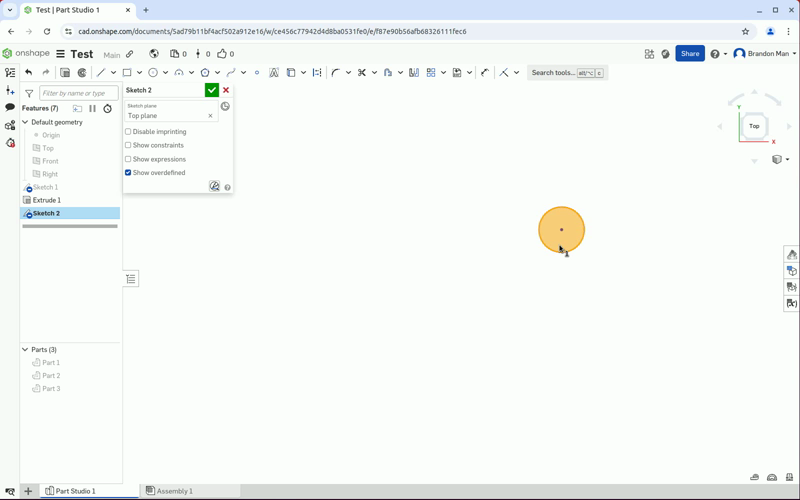
scroll(-6)
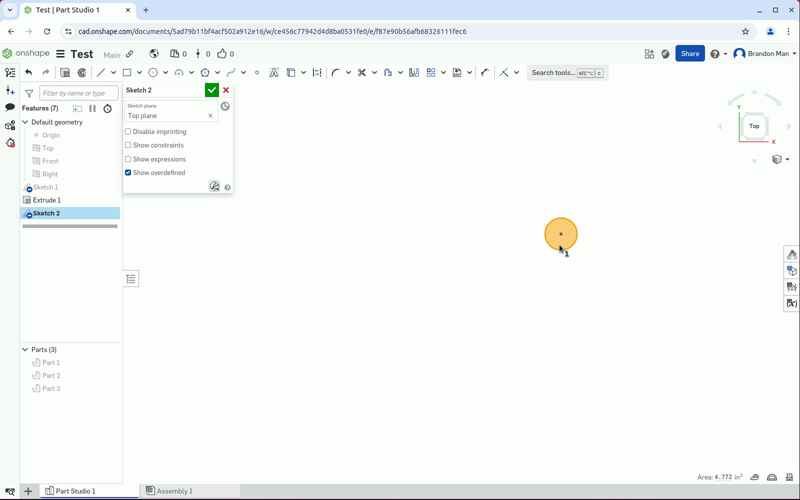
scroll(-6)
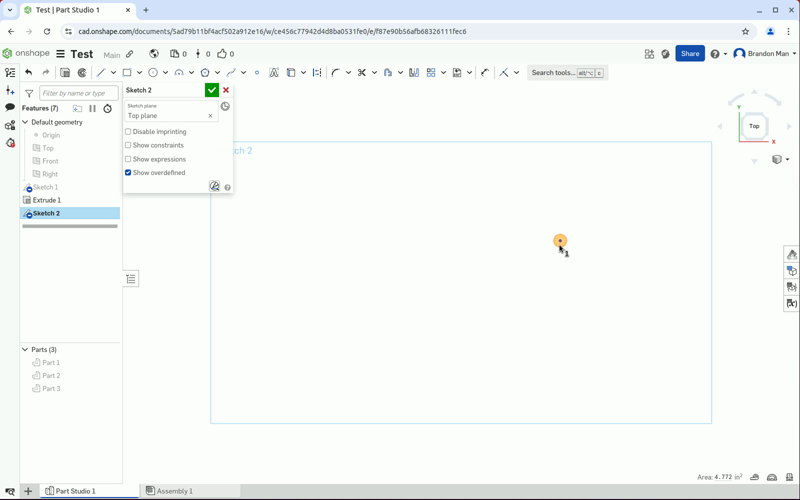
mouse_move(73, 352)
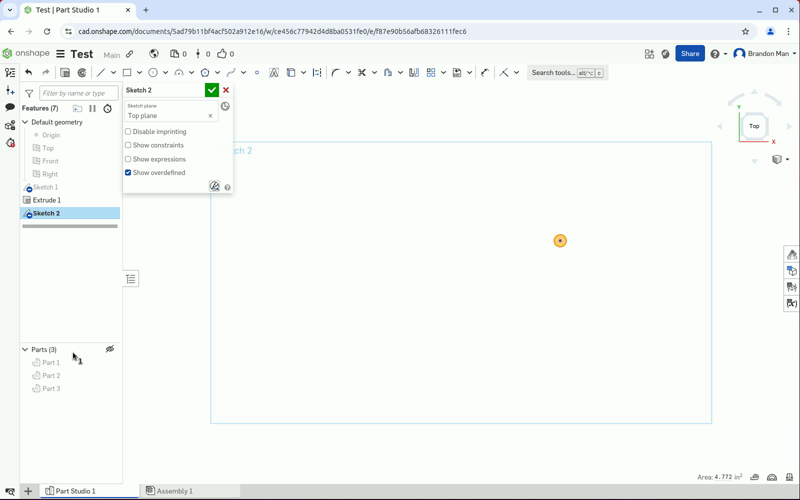
key(shift+y)
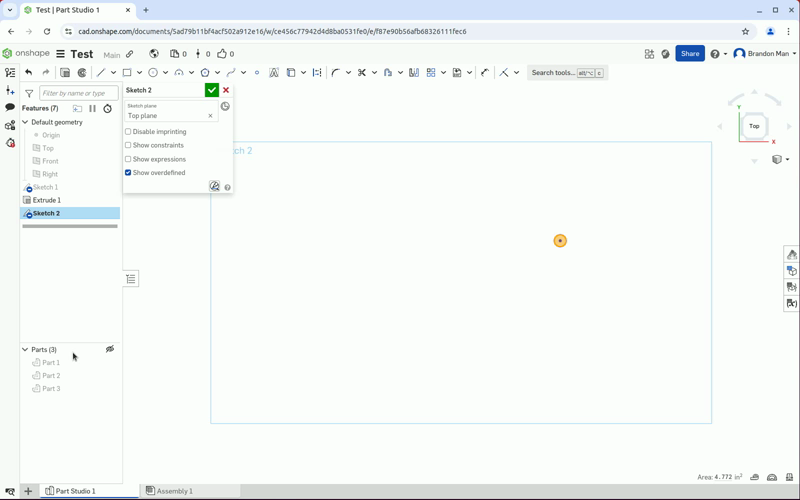
key(shift+e)
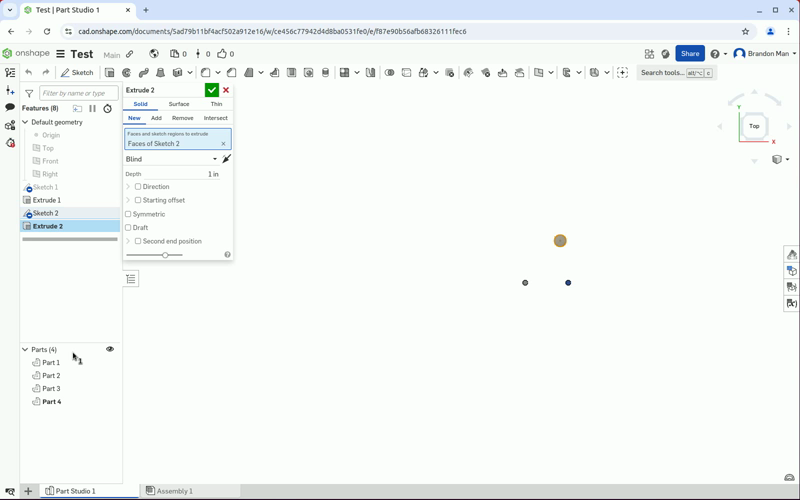
mouse_move(143, 106)
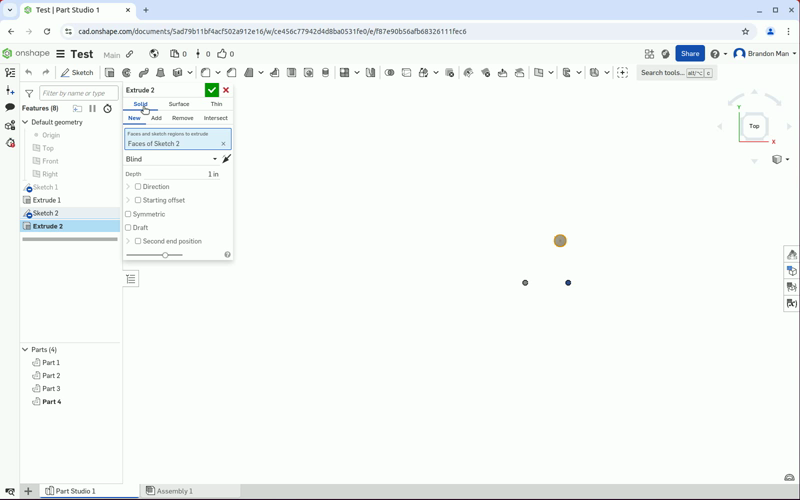
click(143, 106)
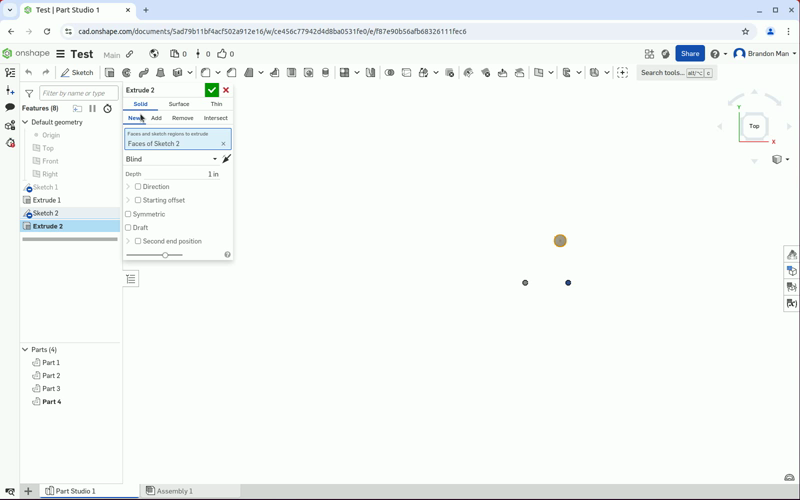
mouse_move(137, 120)
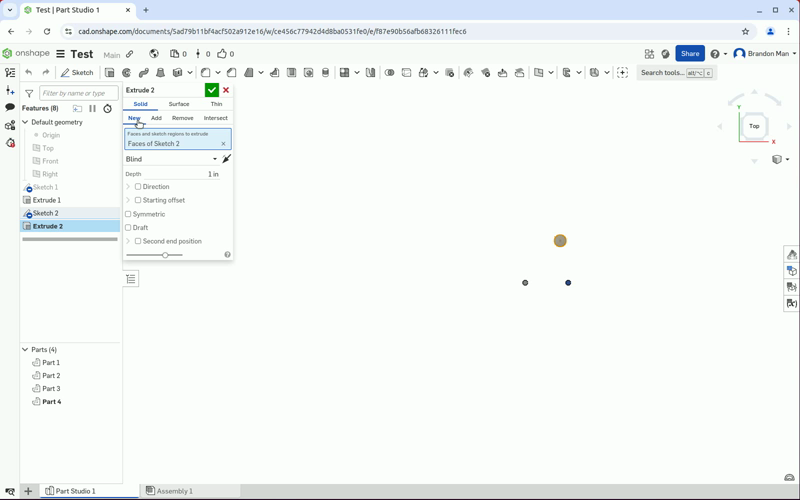
click(137, 120)
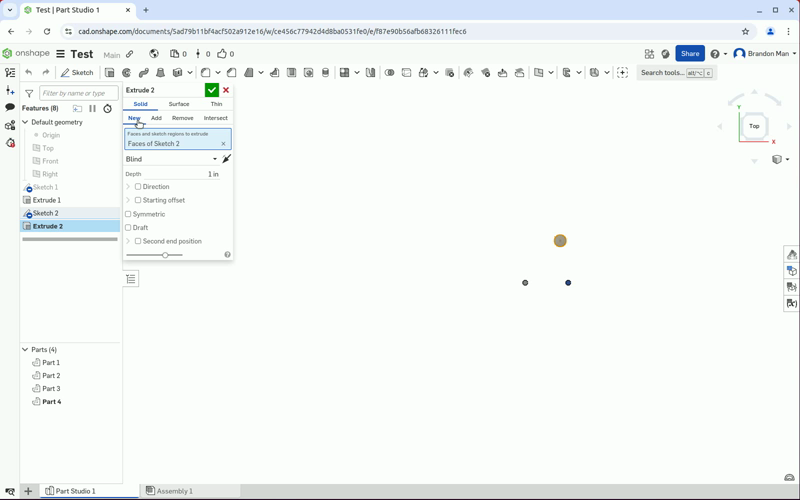
key(tab, 4)
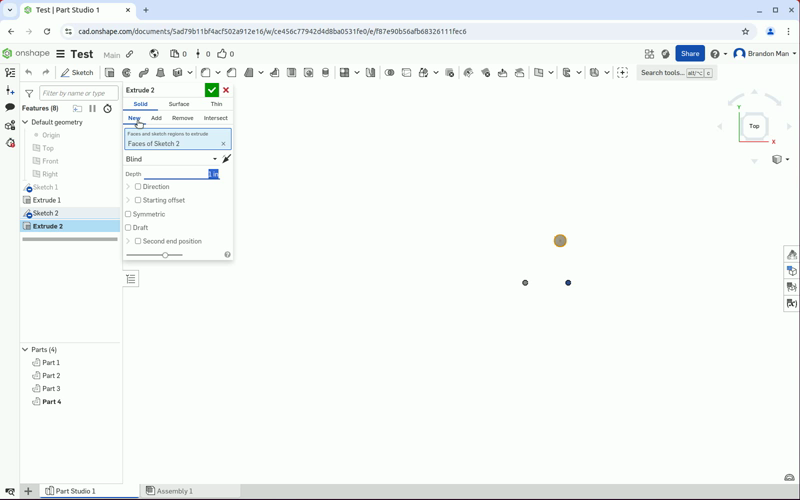
text(11.073)
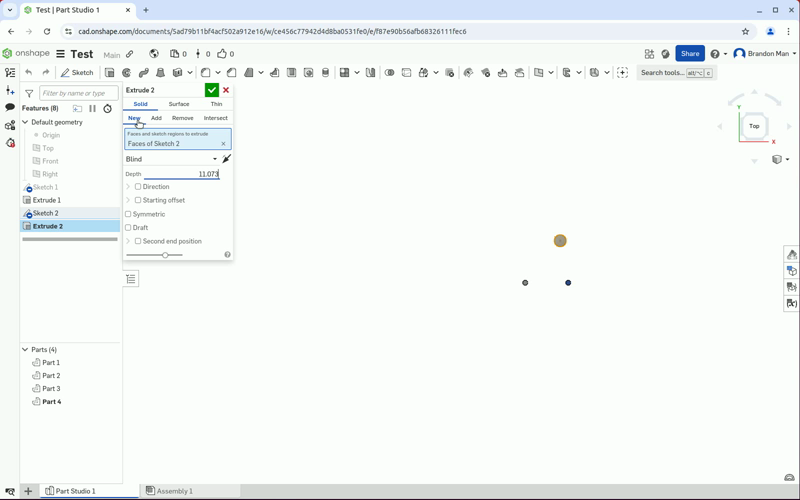
key(enter)
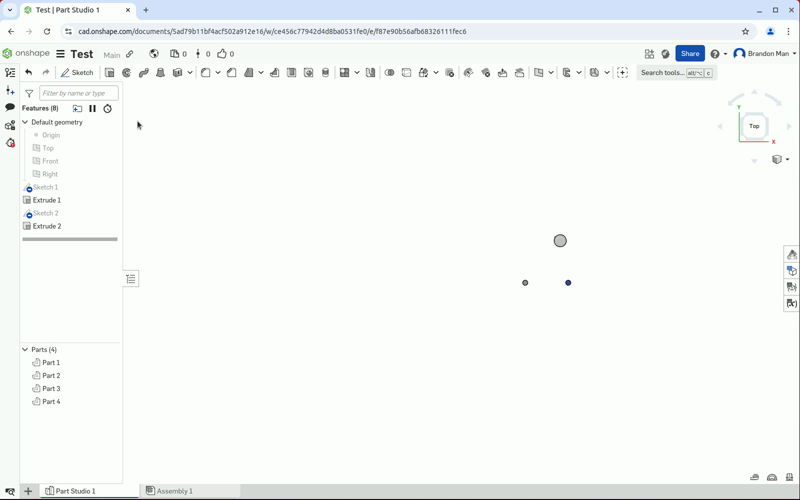
key(shift+h)
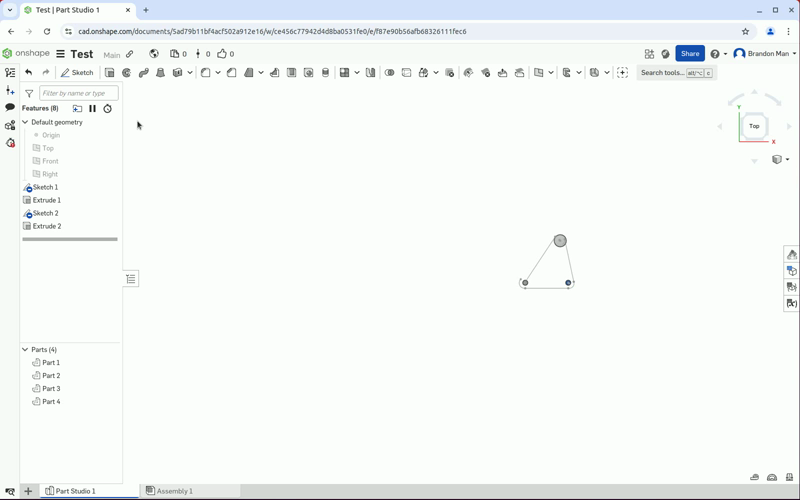
key(shift+h)
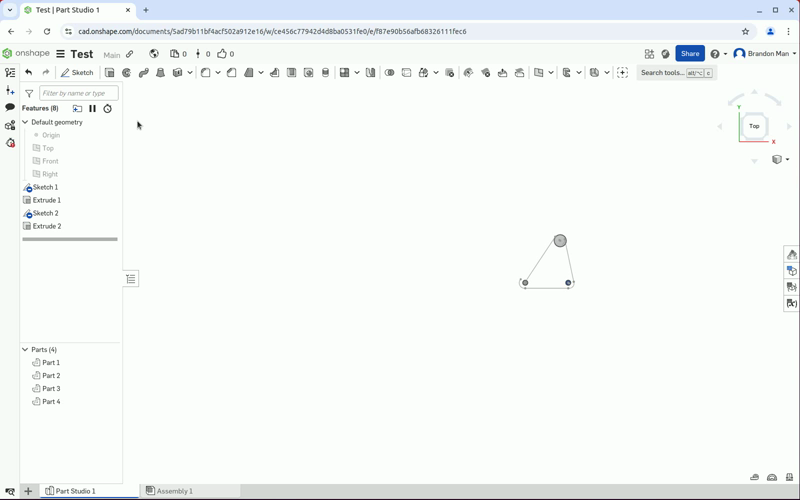
key(shift+7)
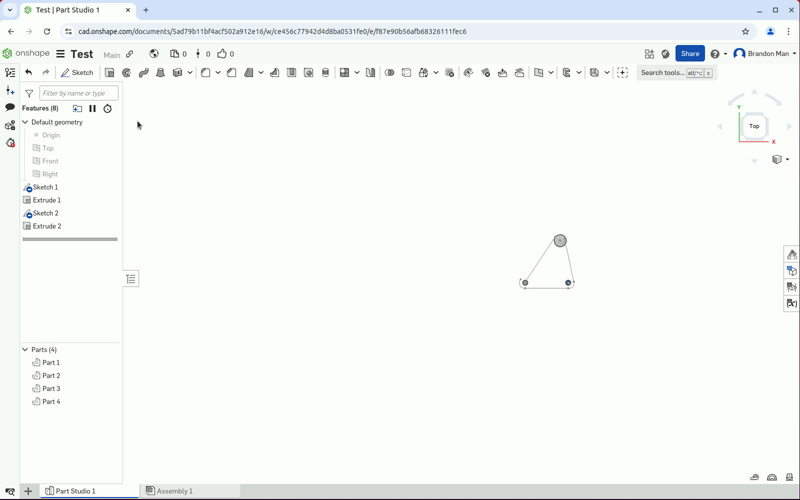
key(up, 3)
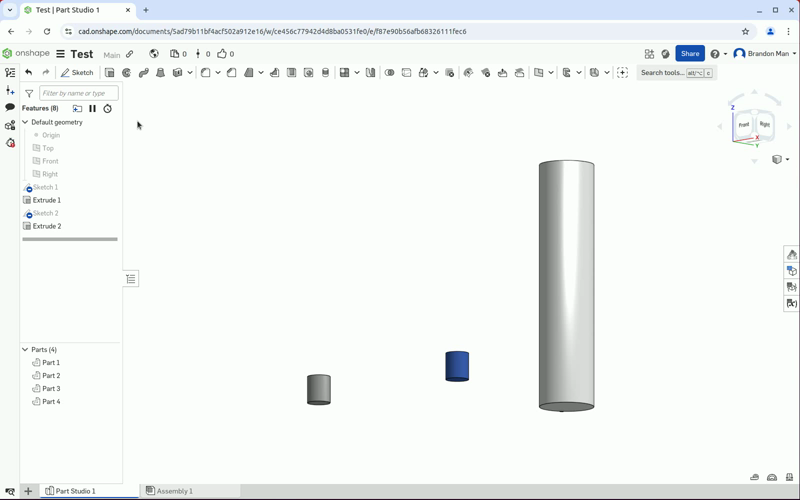
key(left, 3)
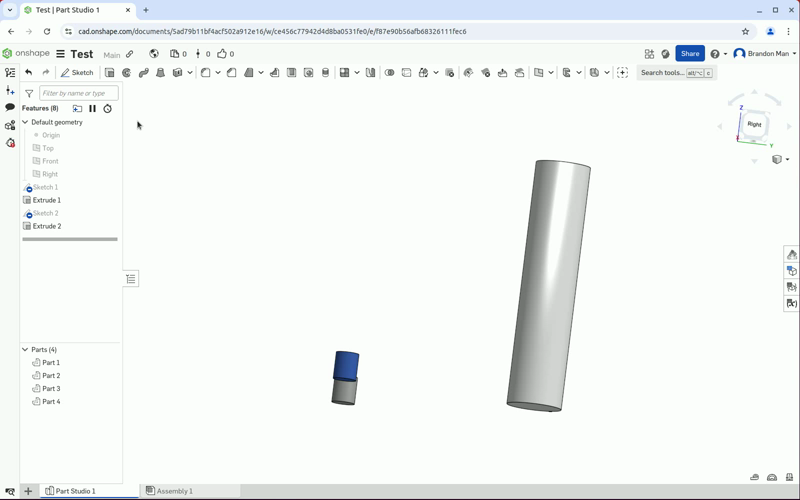
key(right, 3)
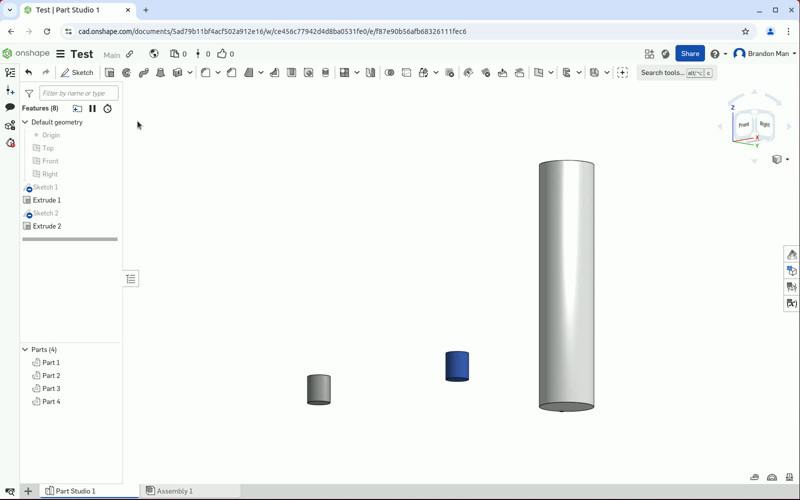
key(down, 3)
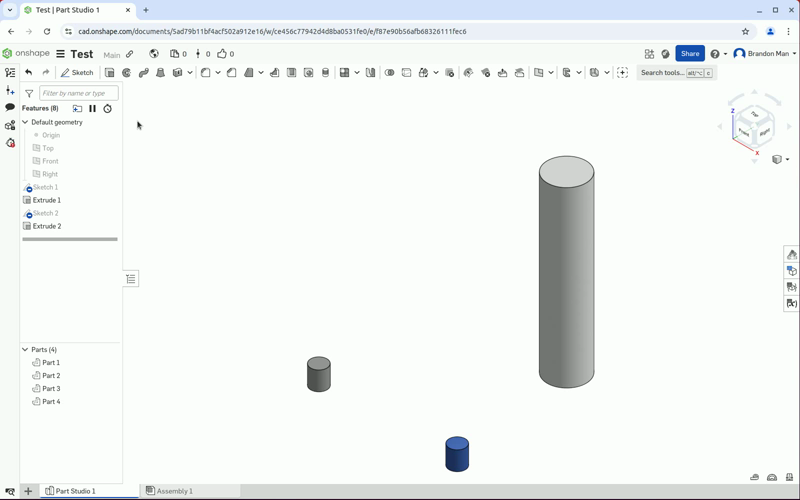
mouse_move(73, 189)
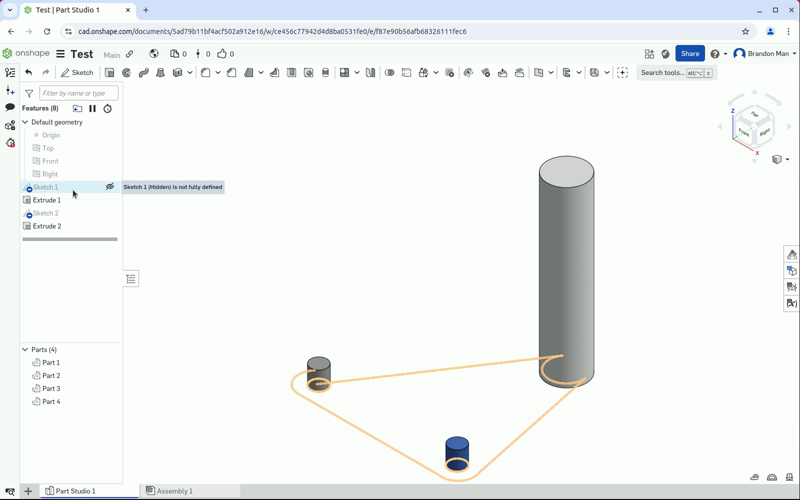
click(73, 189)